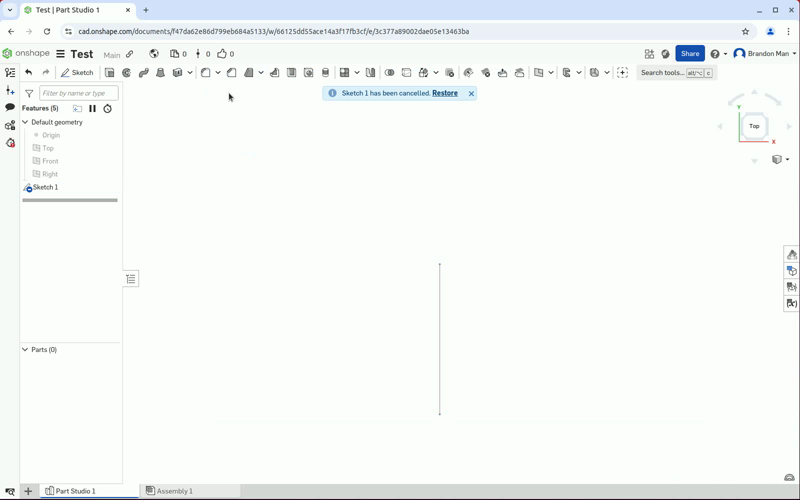
key(shift+h)
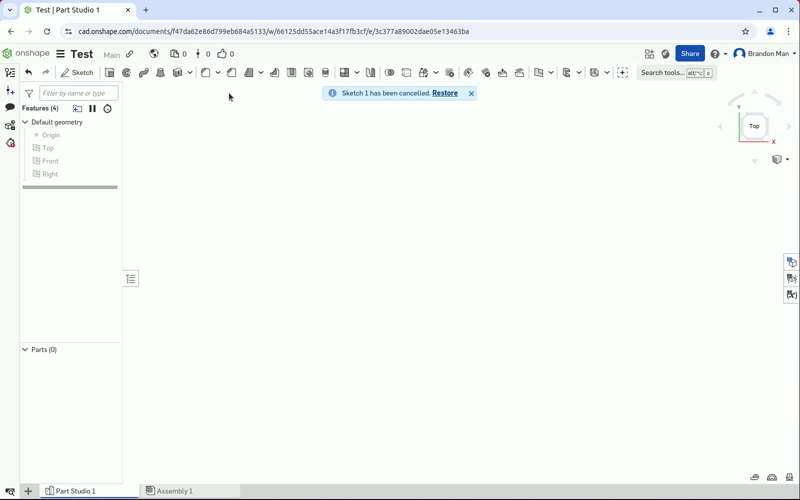
mouse_move(73, 352)
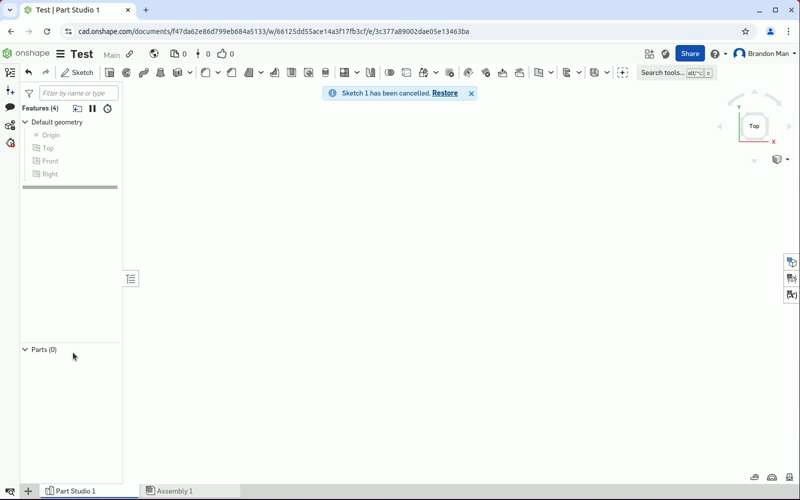
key(y)
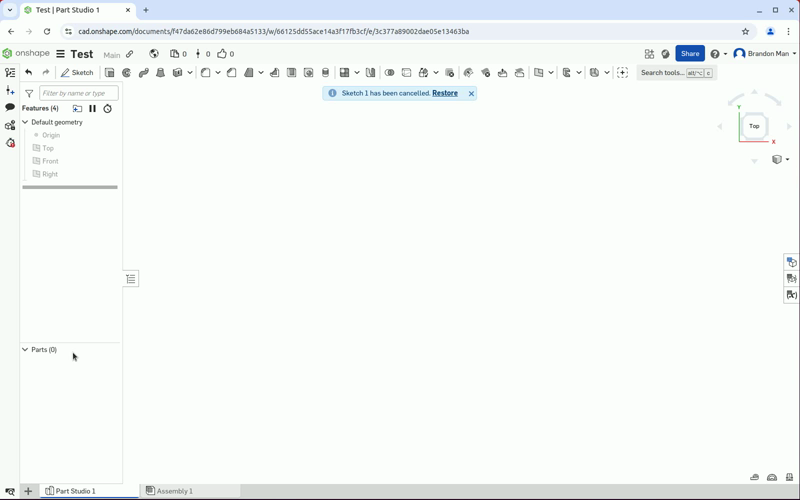
key(shift+p)
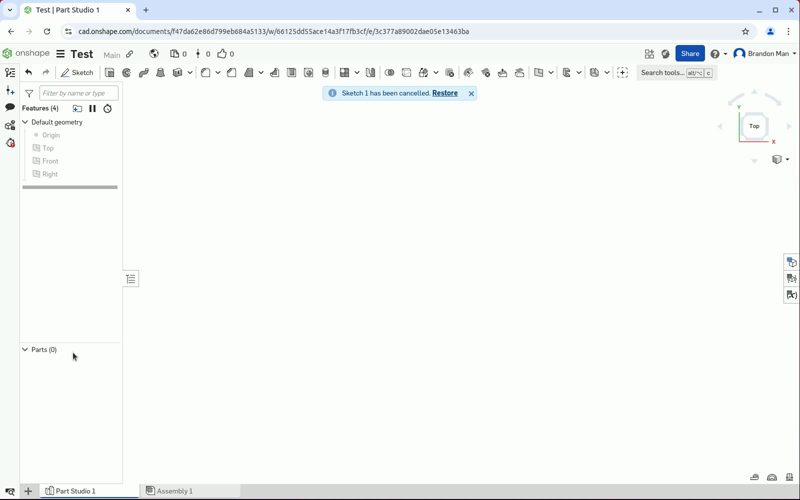
key(space)
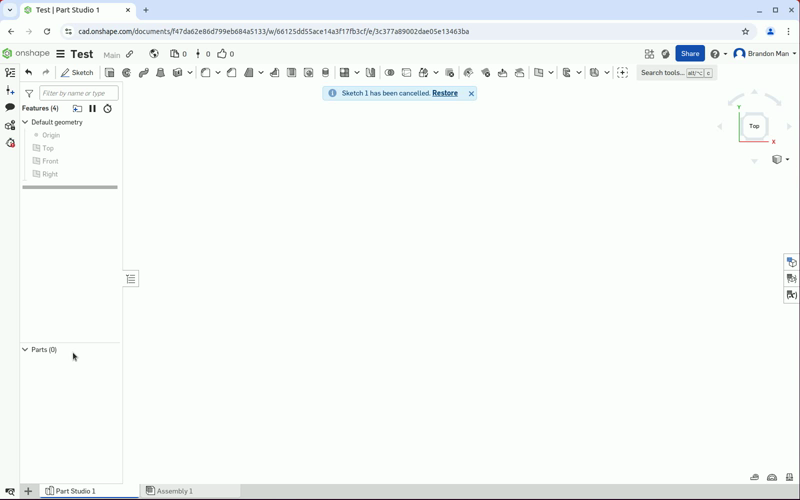
key_down(shift)
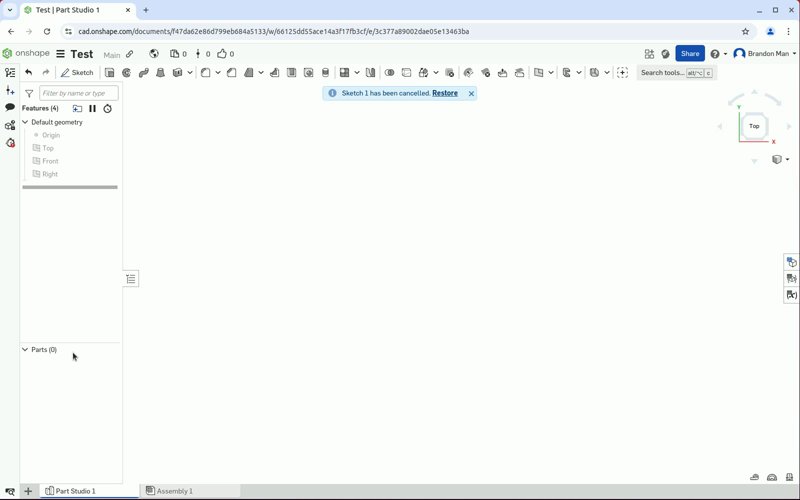
key(up)
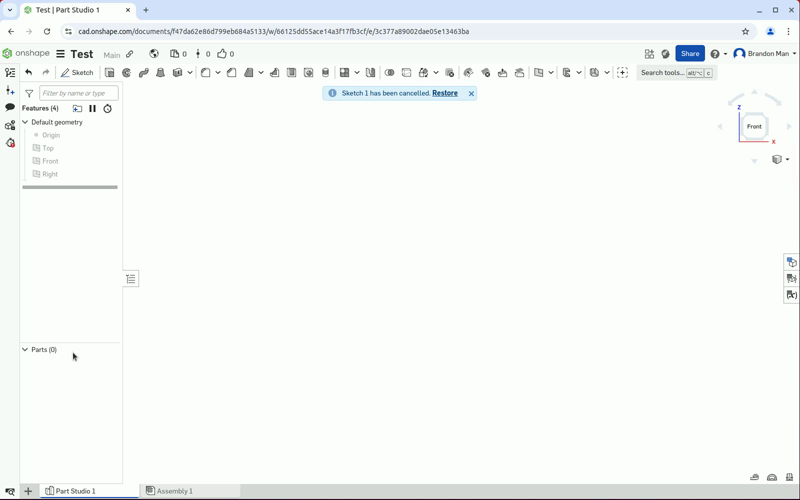
key_up(shift)
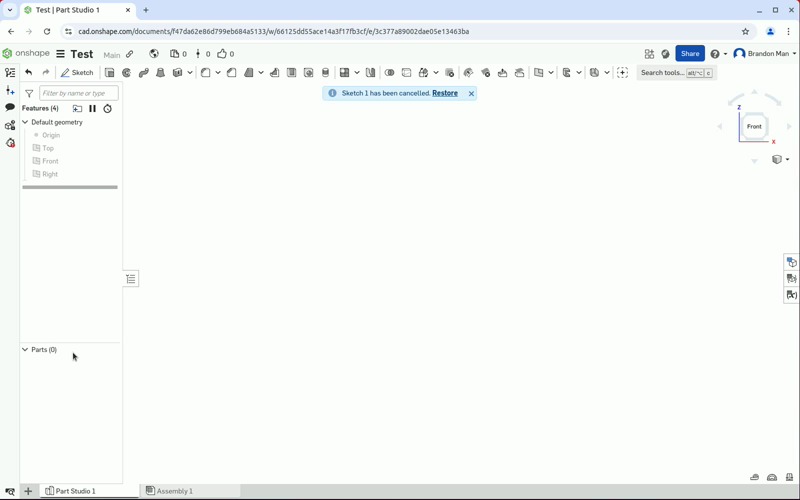
key(space)
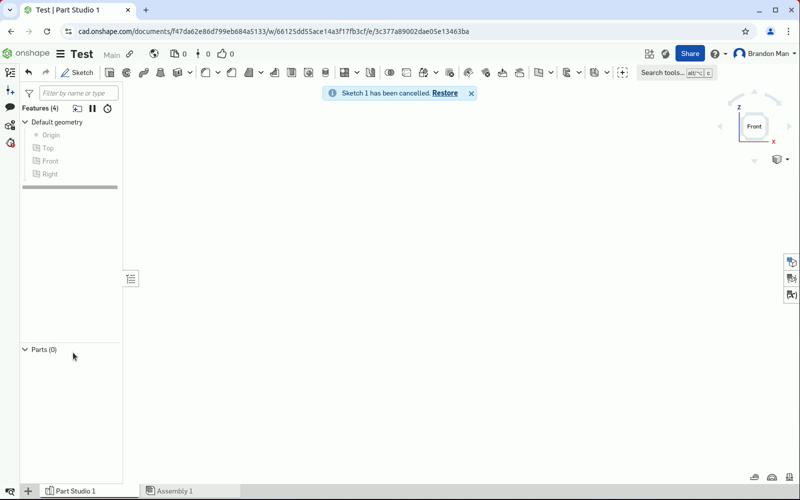
key_down(shift)
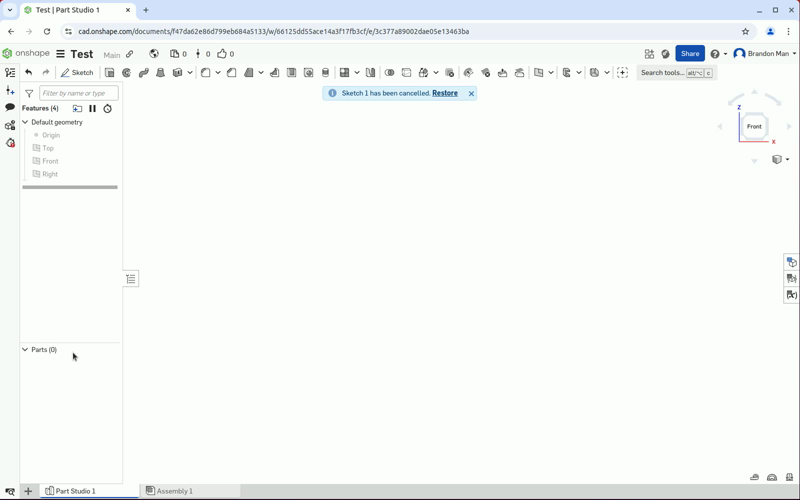
key(left)
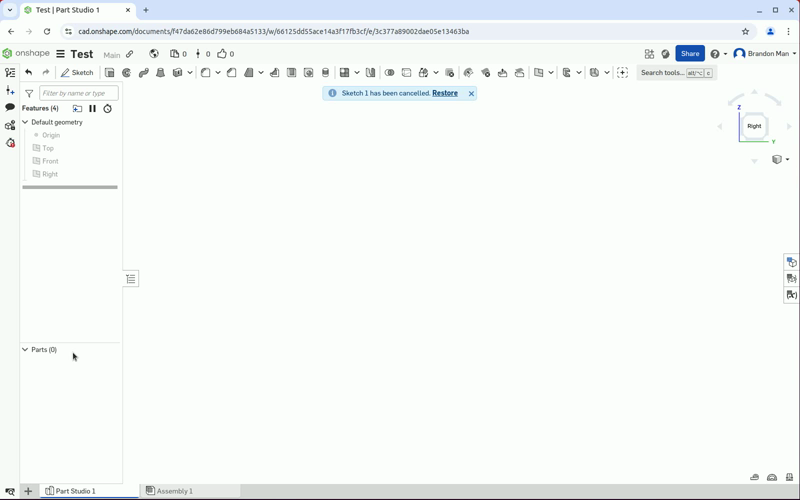
key_up(shift)
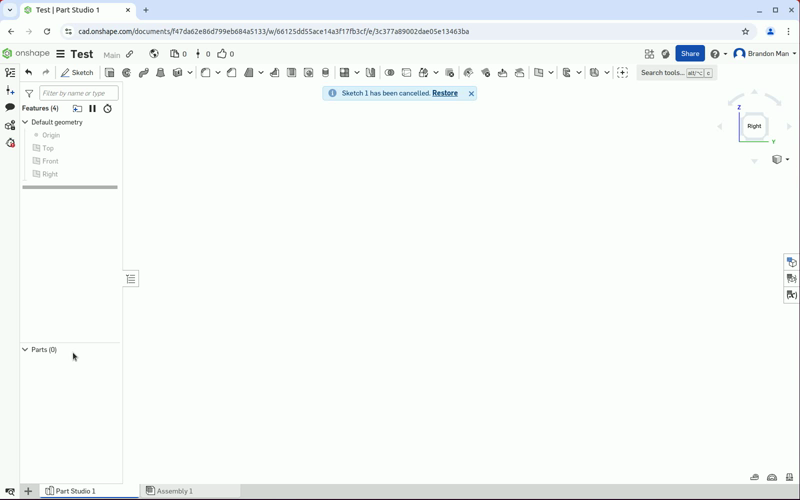
mouse_move(73, 352)
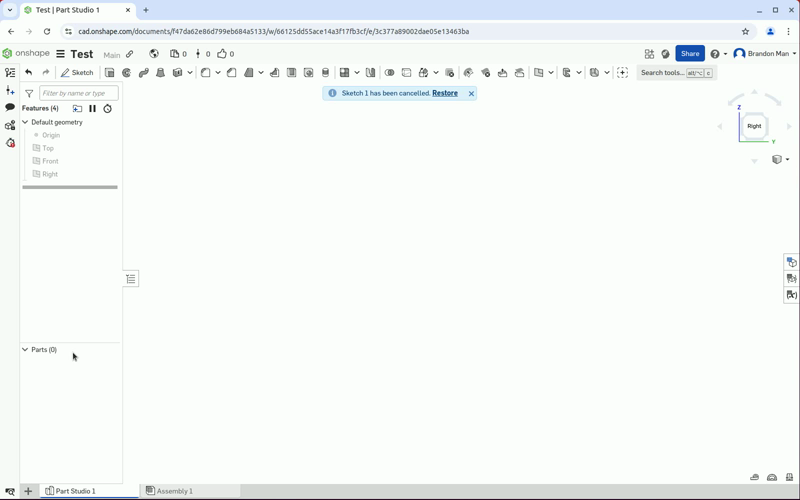
key(shift+y)
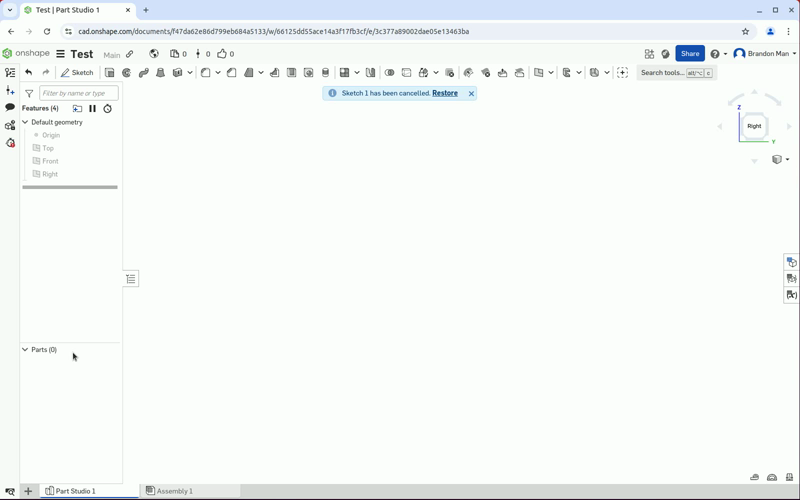
key(shift+s)
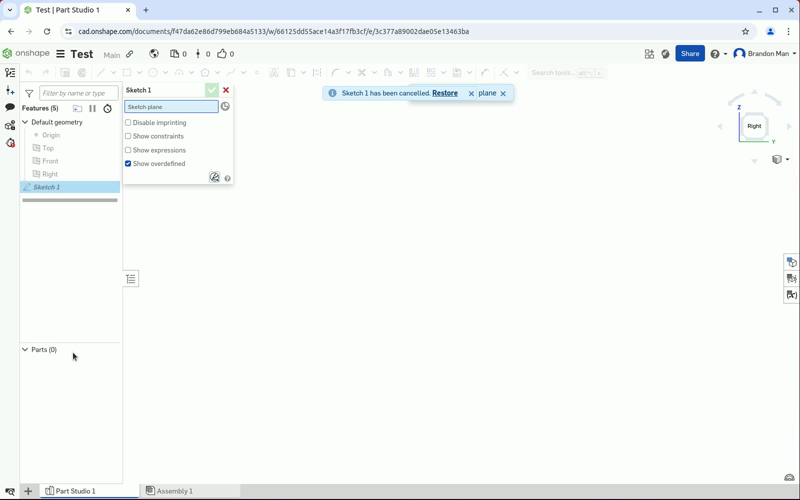
mouse_move(73, 176)
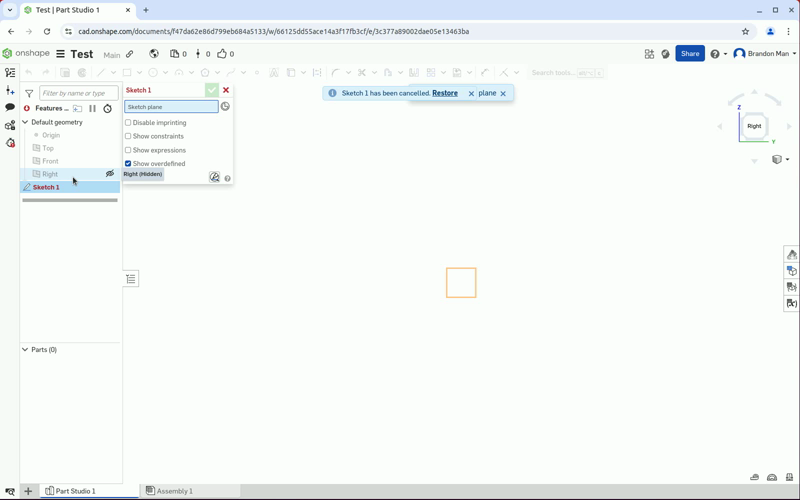
click(73, 176)
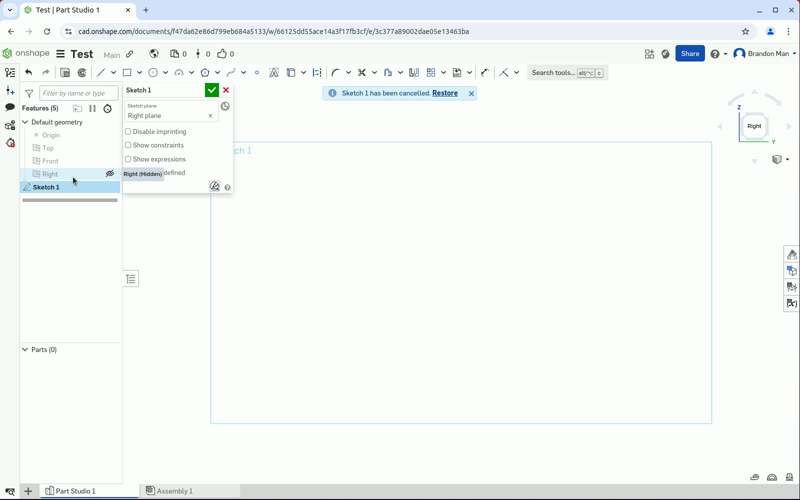
mouse_move(73, 352)
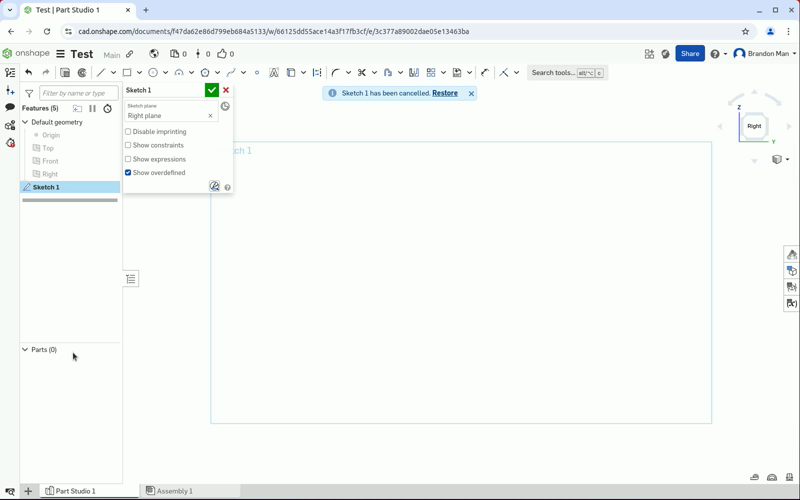
key(y)
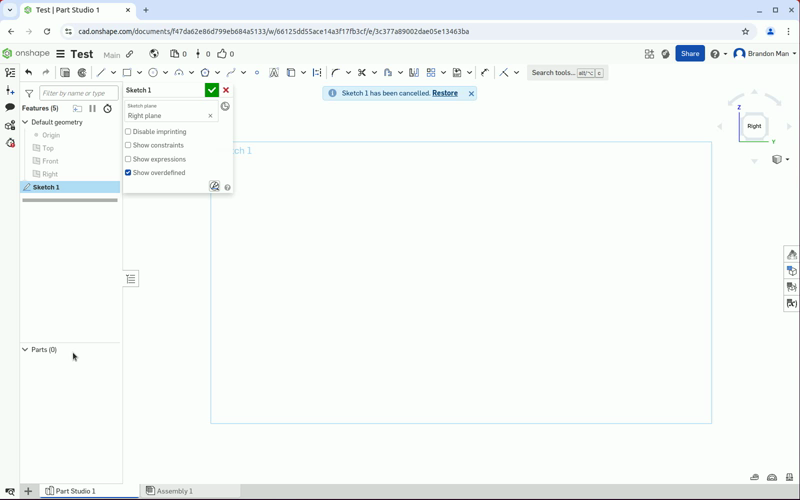
key(l)
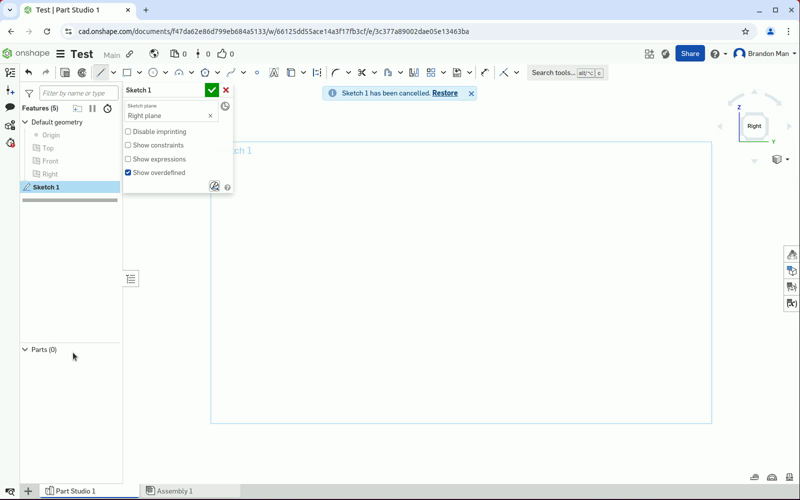
key_down(shift)
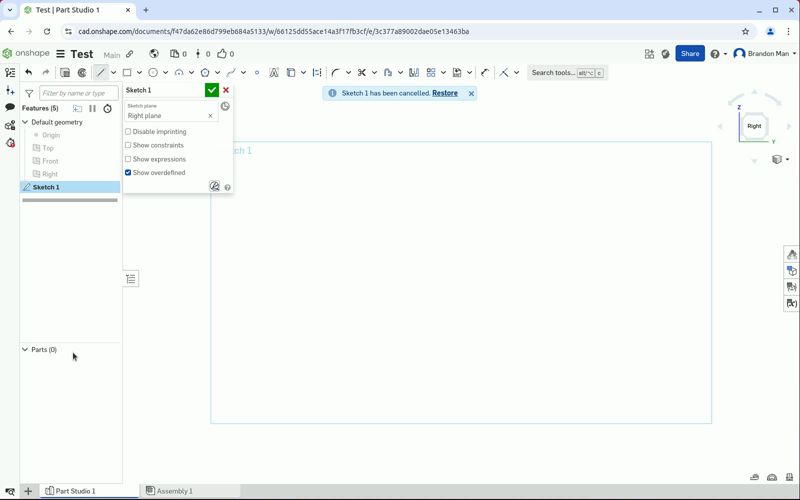
mouse_move(357, 282)
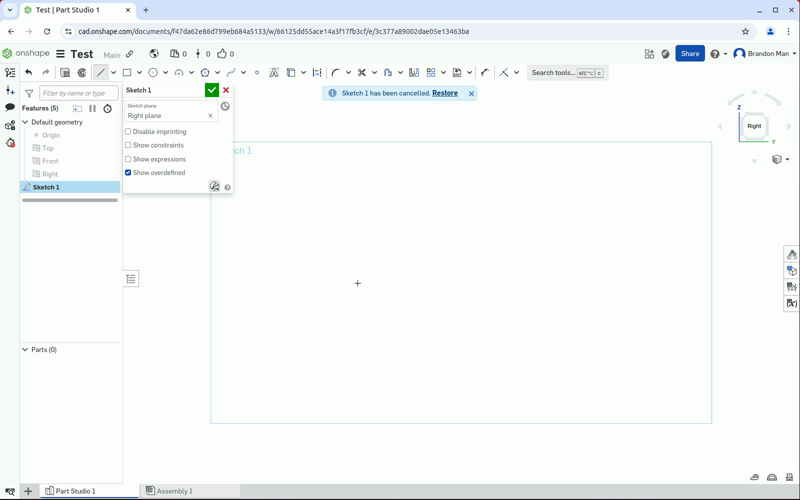
click(357, 282)
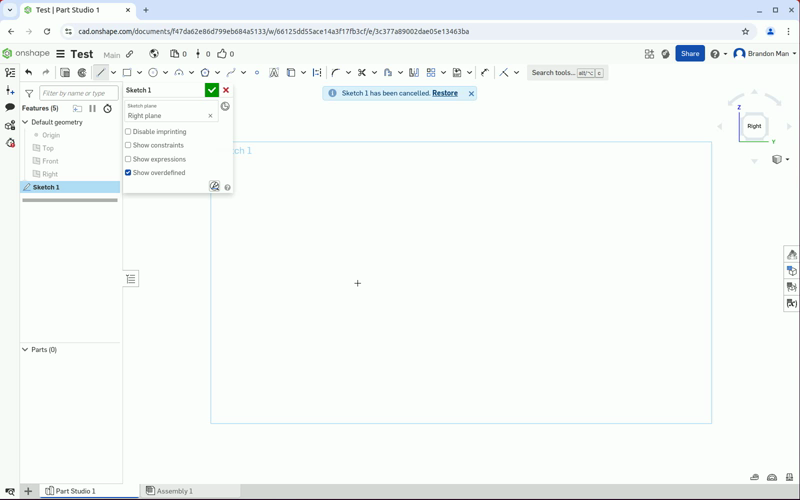
key_up(shift)
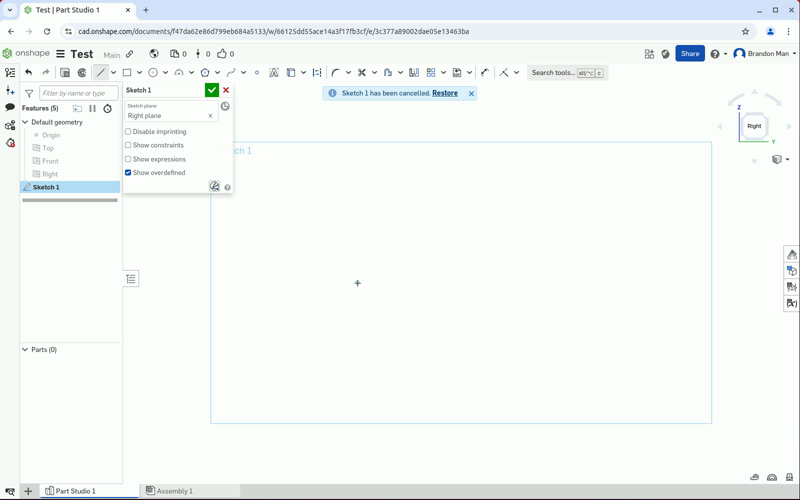
key_down(shift)
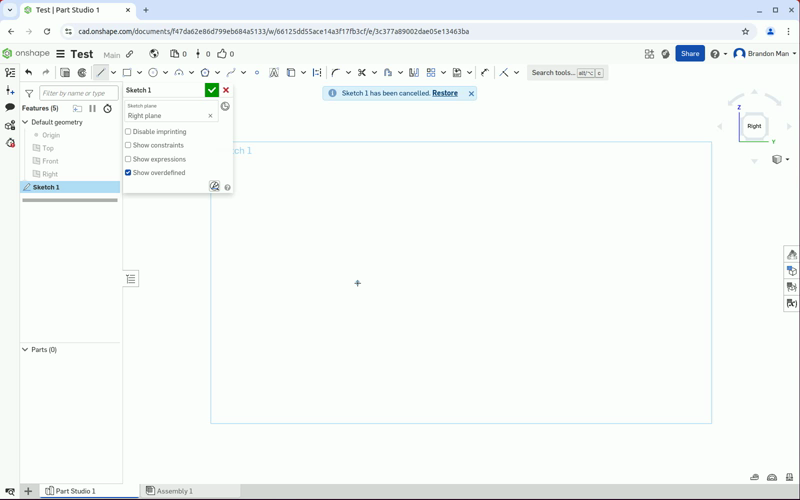
mouse_move(460, 282)
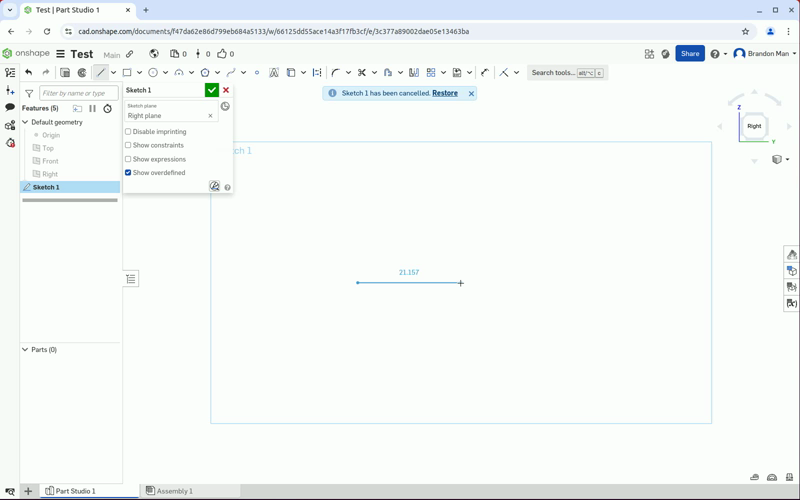
click(460, 282)
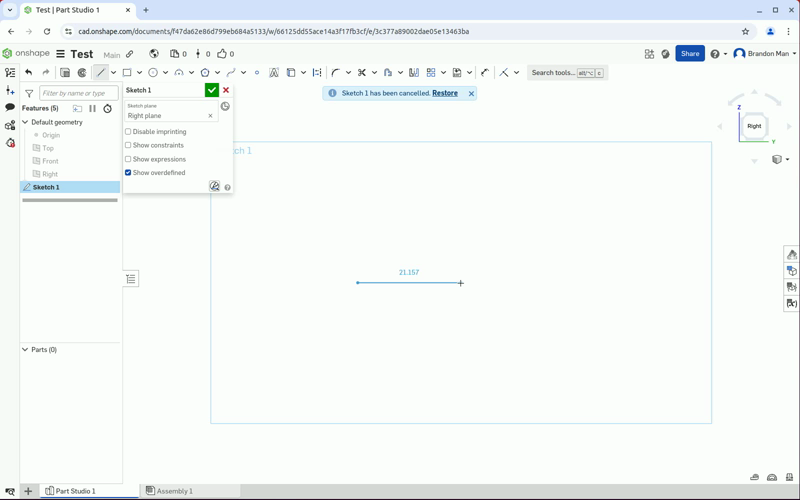
key_up(shift)
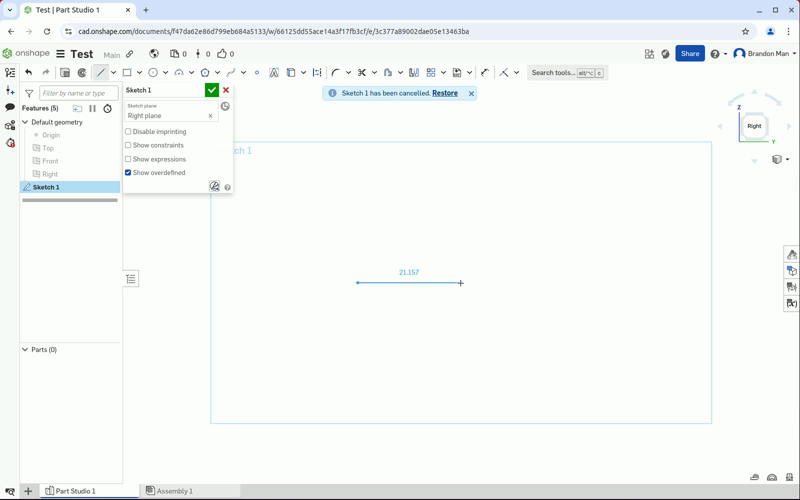
key_down(shift)
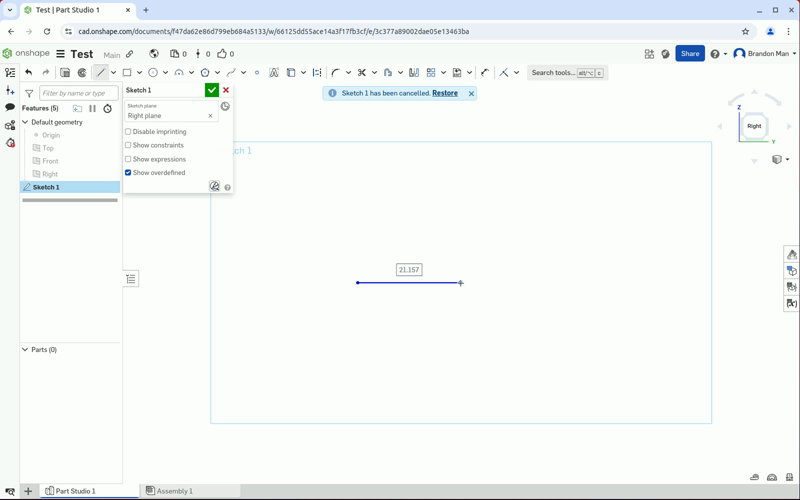
mouse_move(490, 282)
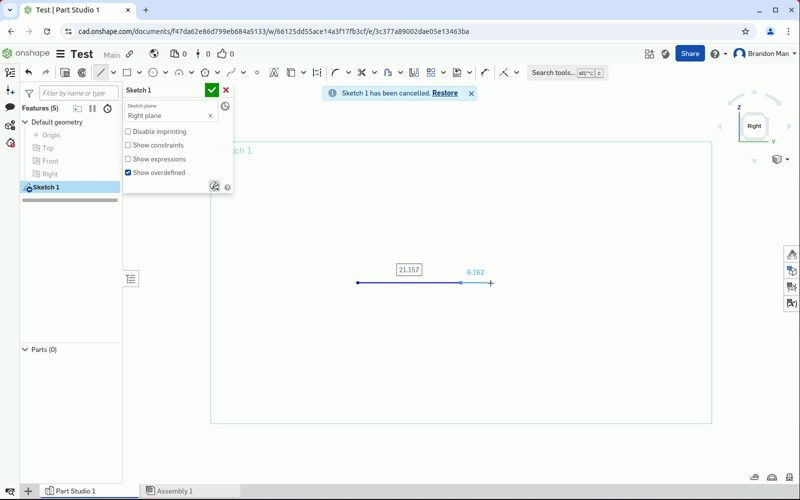
mouse_move(460, 276)
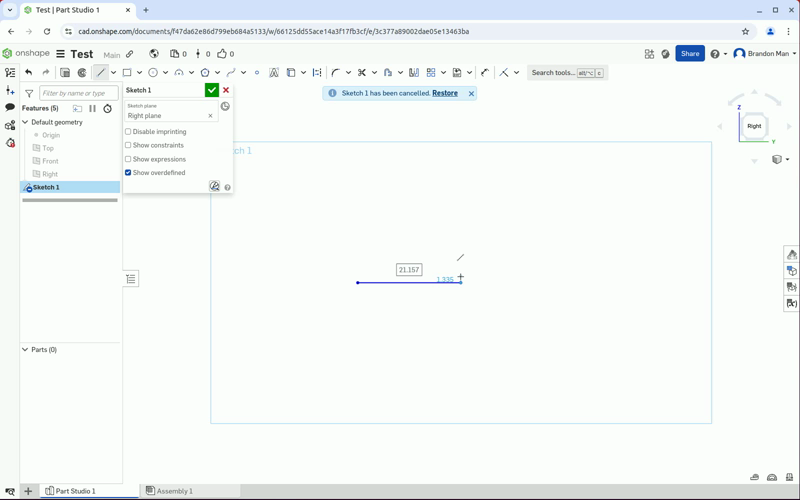
scroll(6)
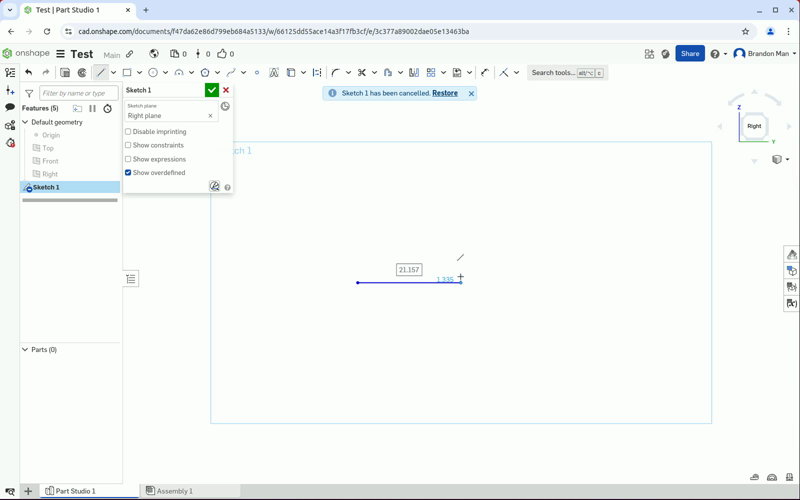
scroll(6)
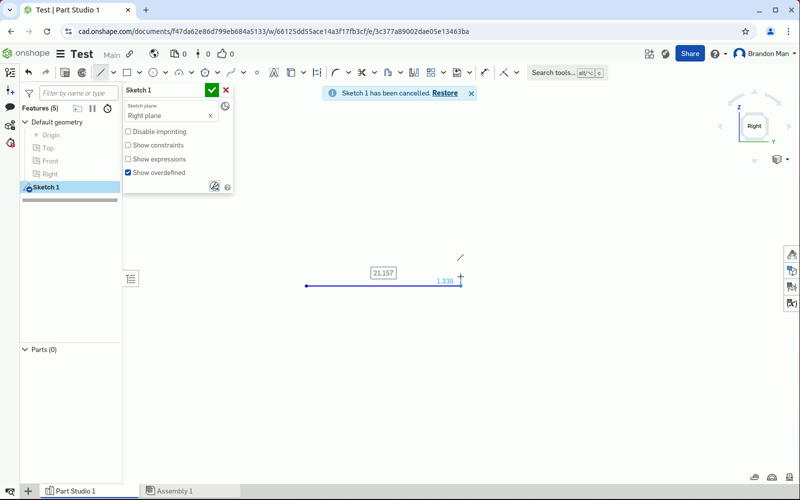
scroll(6)
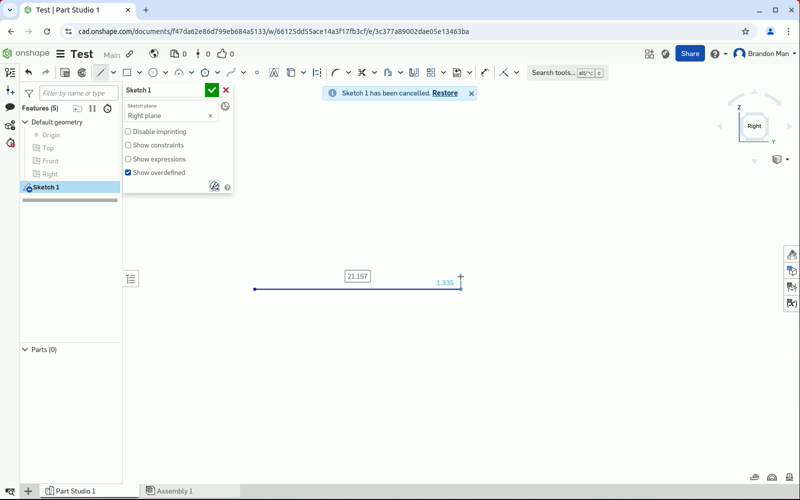
scroll(6)
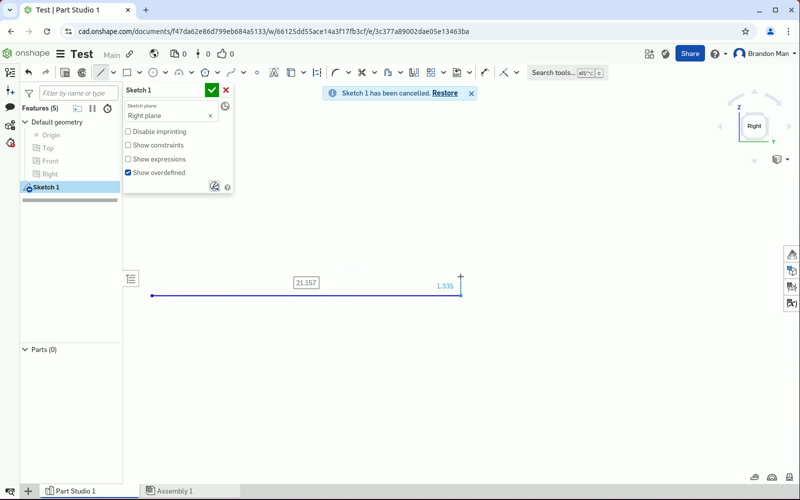
scroll(6)
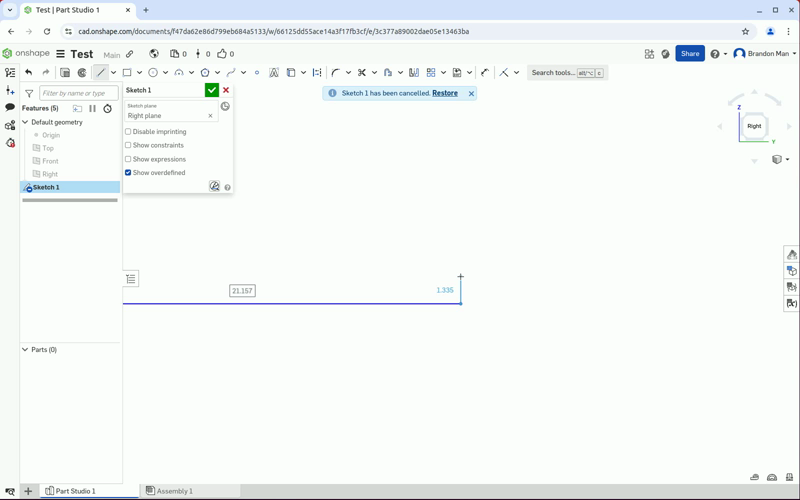
scroll(6)
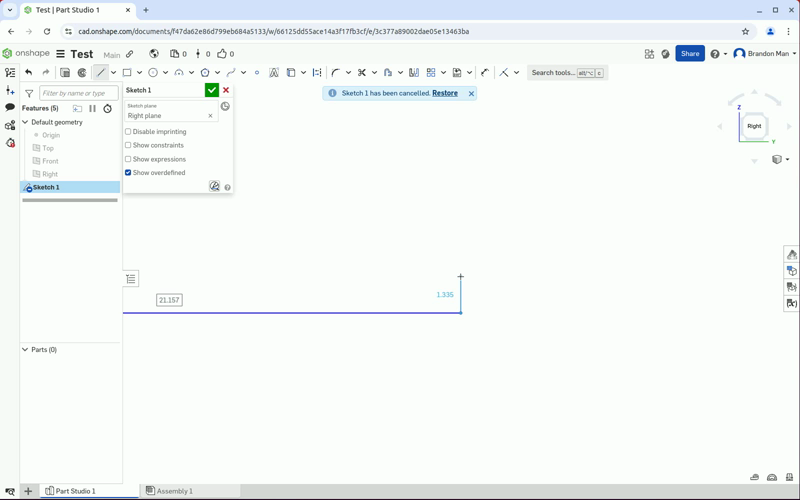
scroll(6)
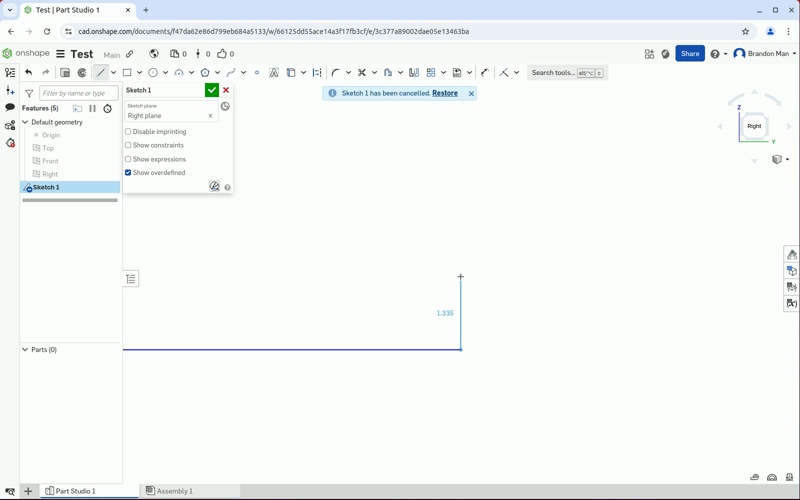
click(460, 276)
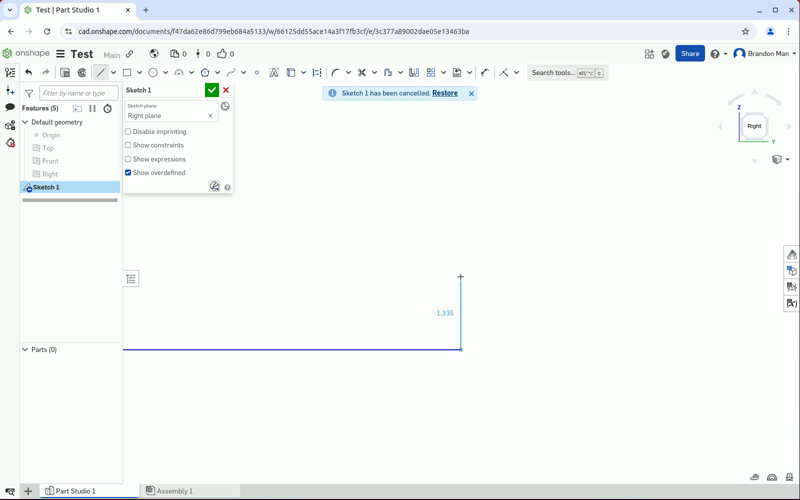
scroll(-6)
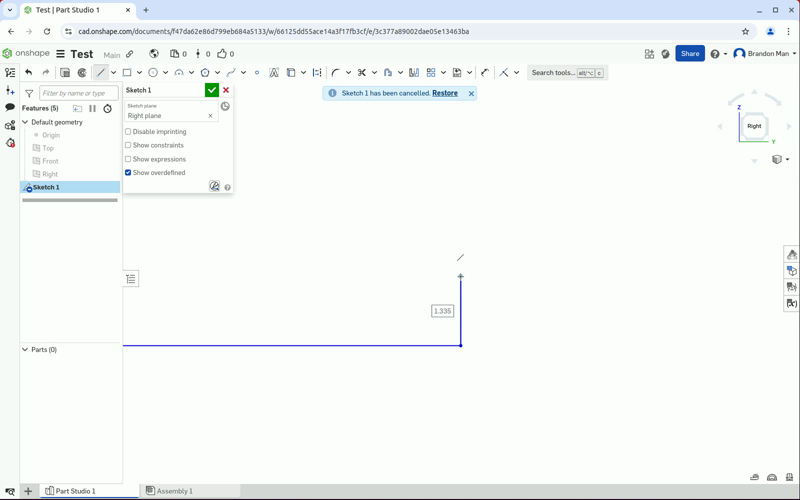
scroll(-6)
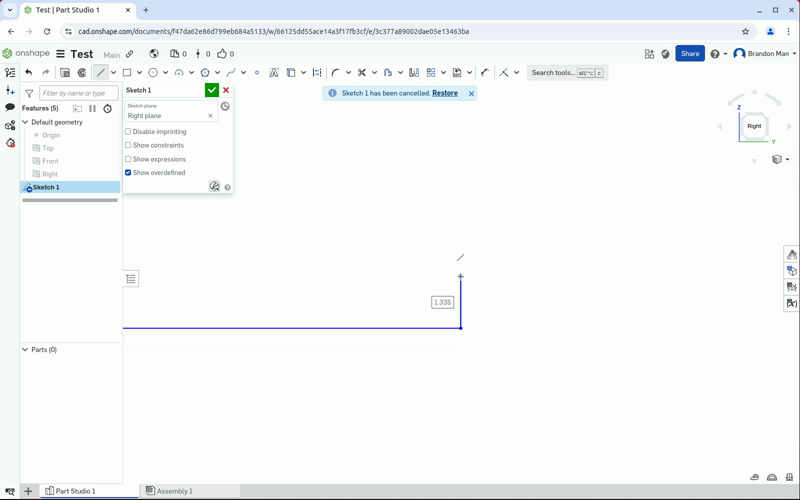
scroll(-6)
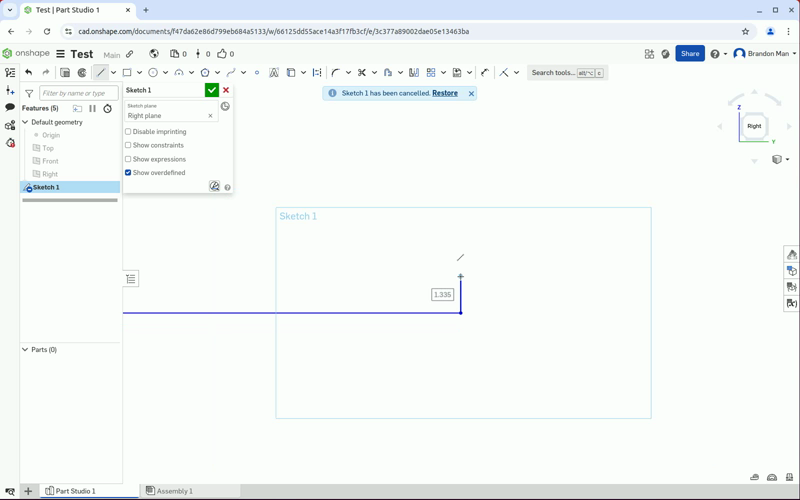
scroll(-6)
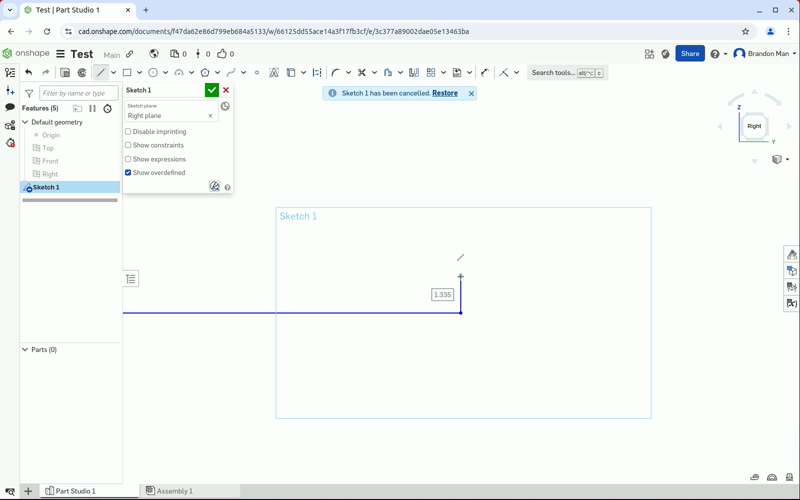
scroll(-6)
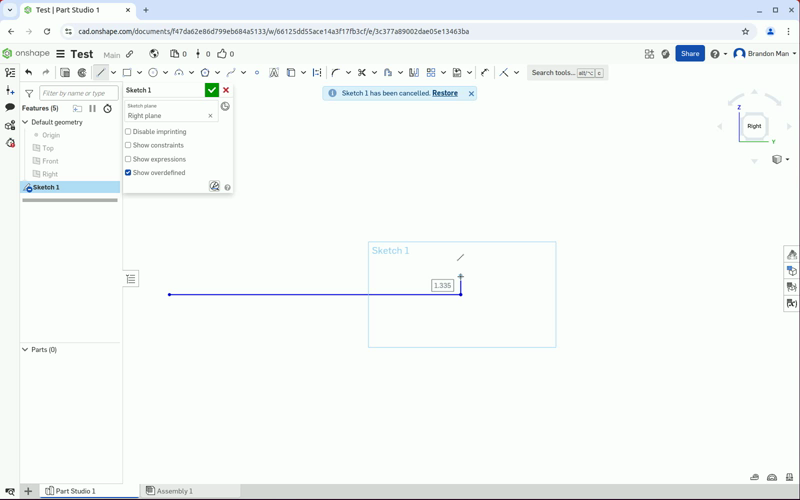
scroll(-6)
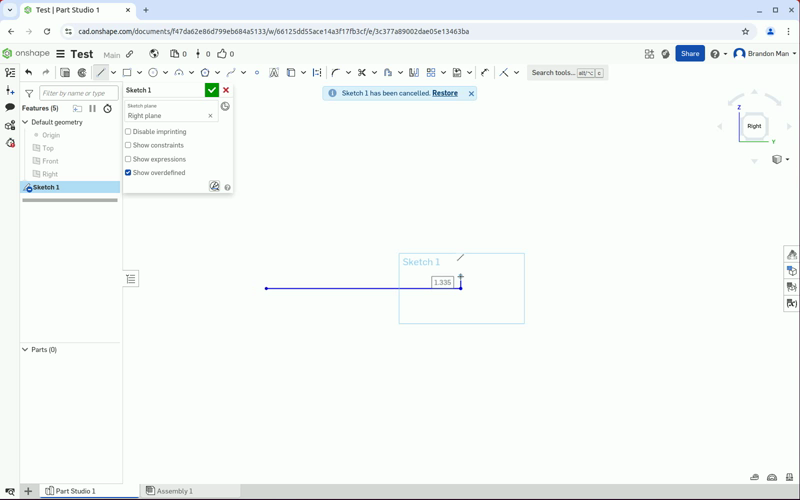
scroll(-6)
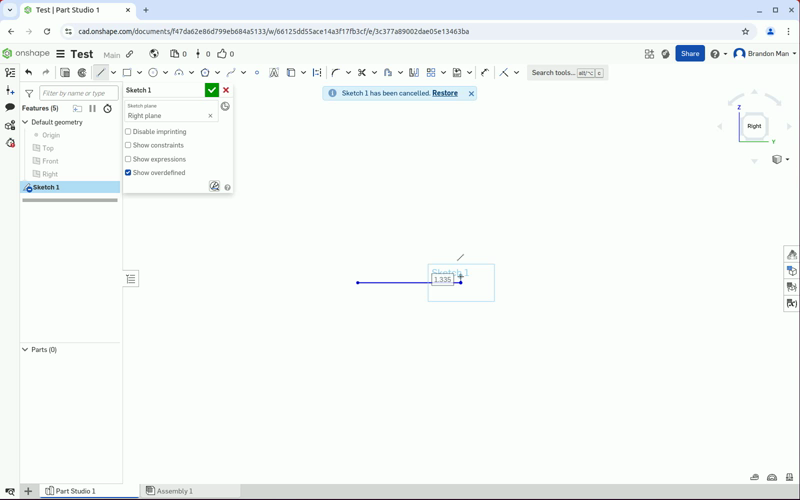
key_up(shift)
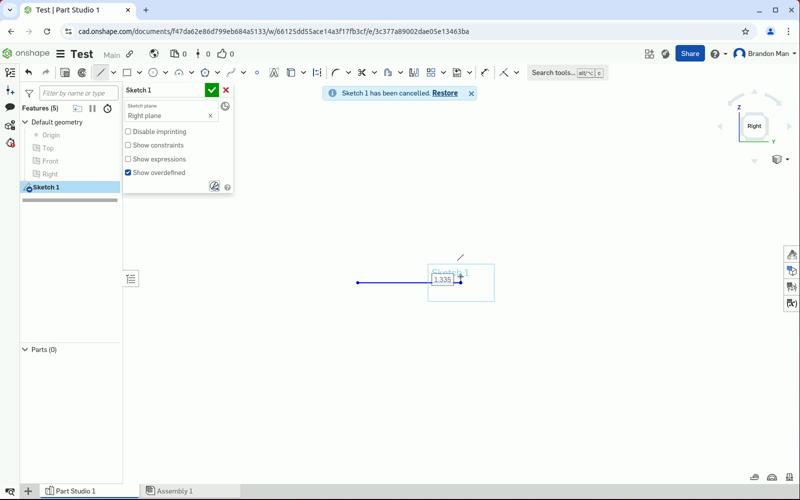
key_down(shift)
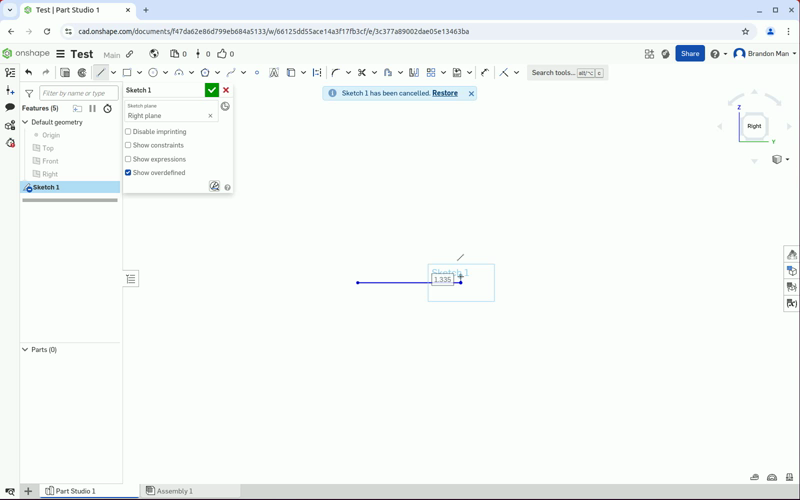
mouse_move(359, 276)
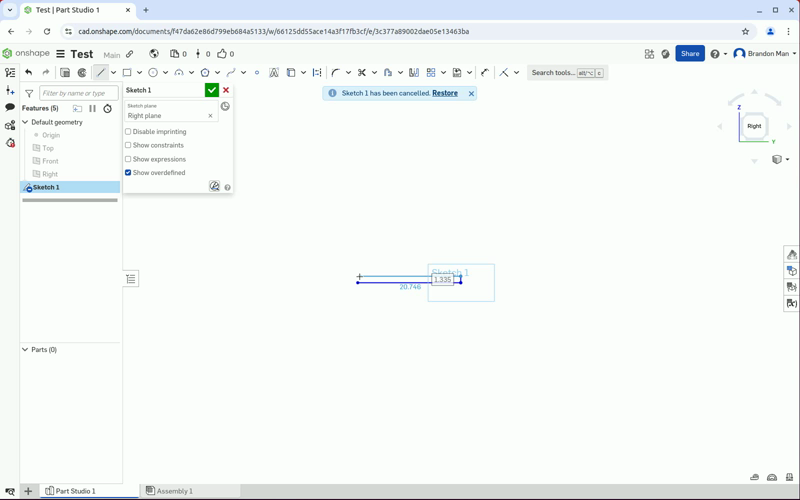
click(359, 276)
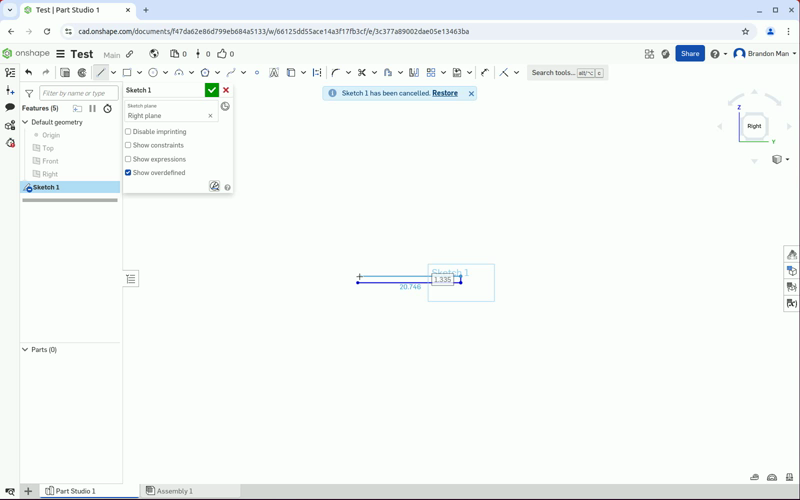
key_up(shift)
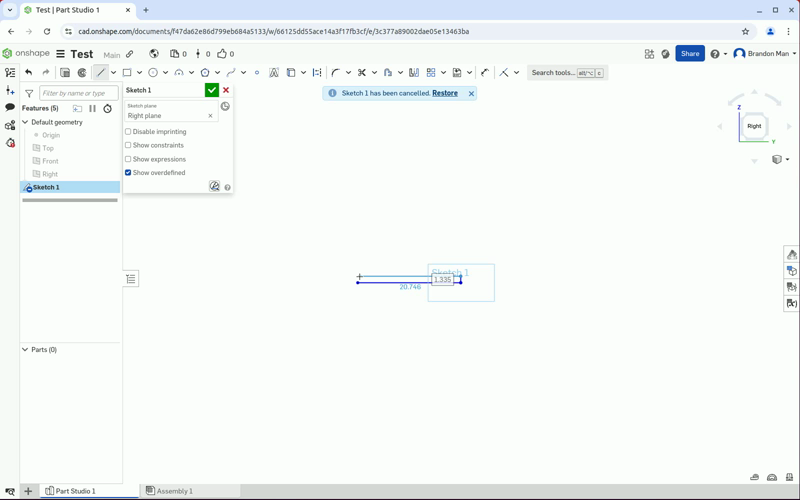
key_down(shift)
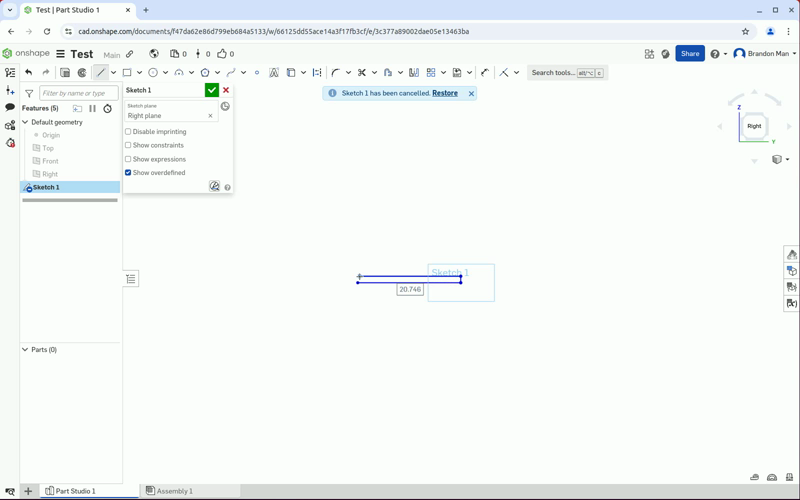
mouse_move(389, 276)
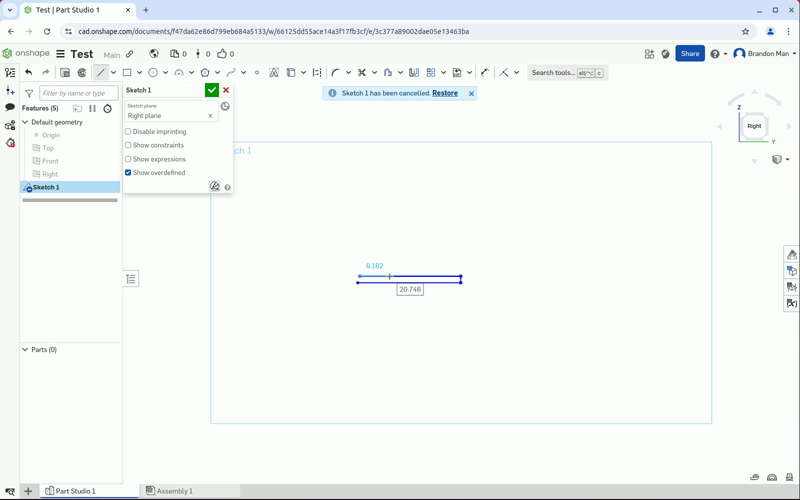
mouse_move(357, 276)
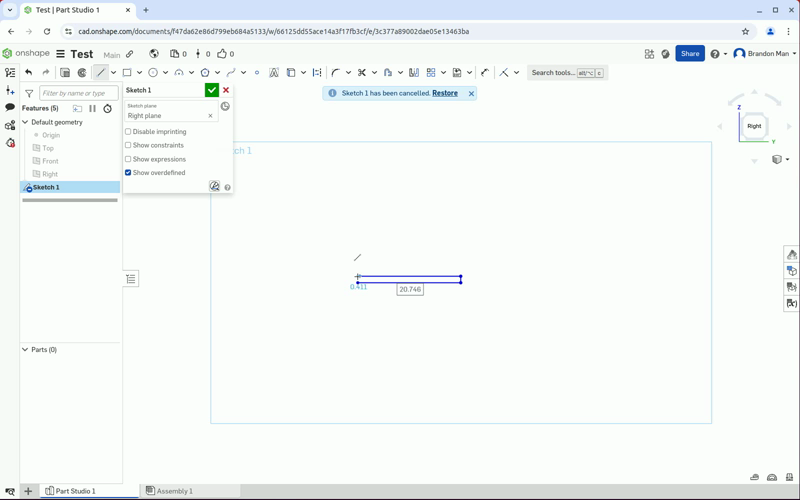
scroll(6)
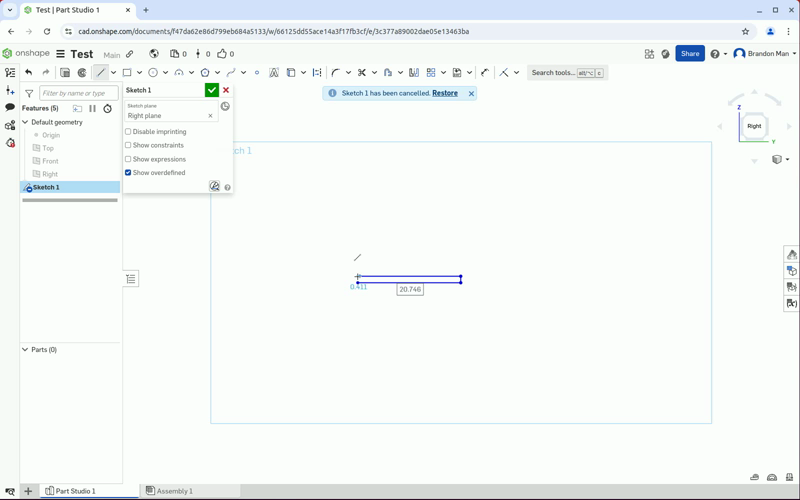
scroll(6)
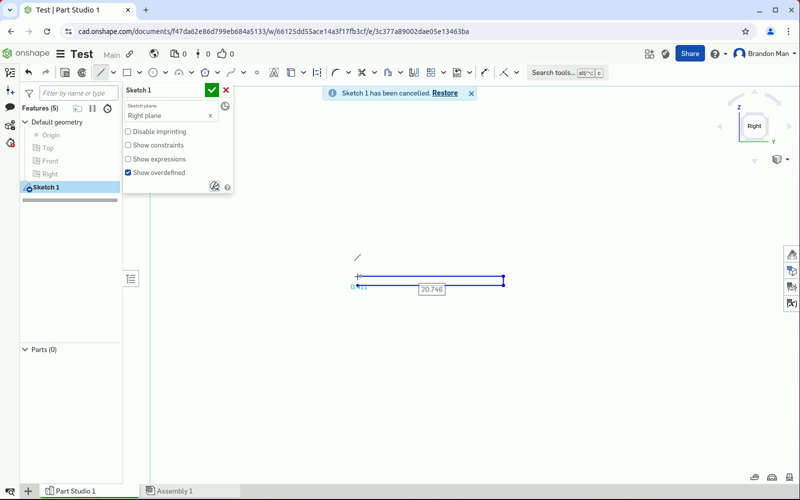
scroll(6)
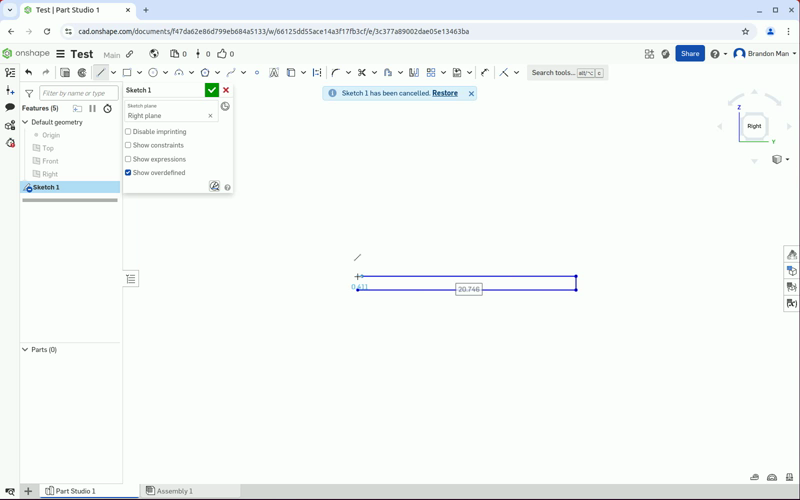
scroll(6)
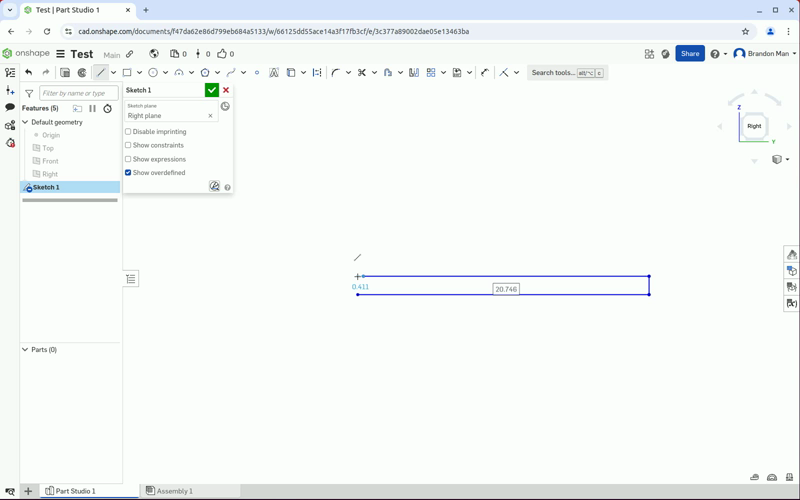
scroll(6)
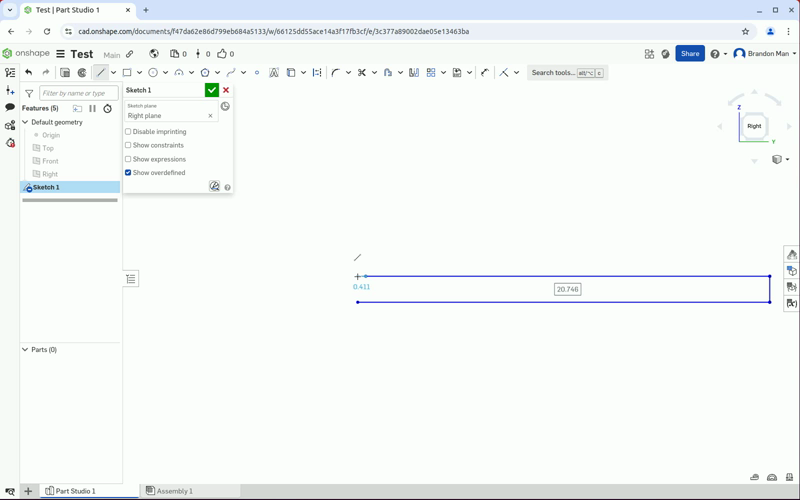
scroll(6)
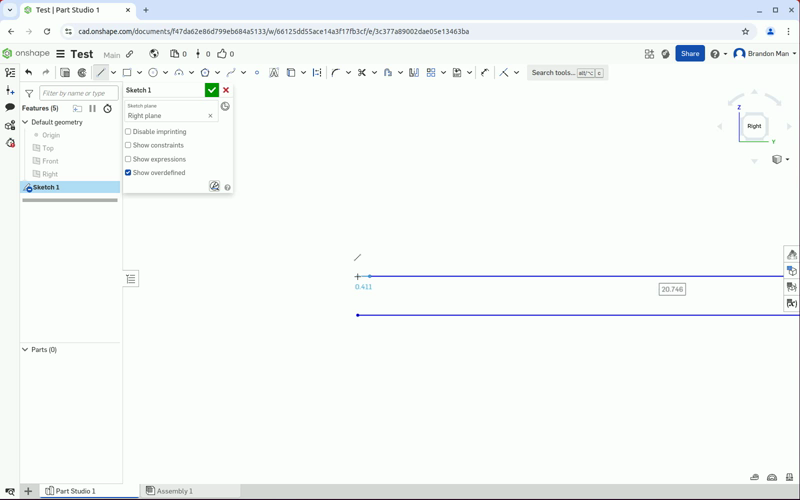
scroll(6)
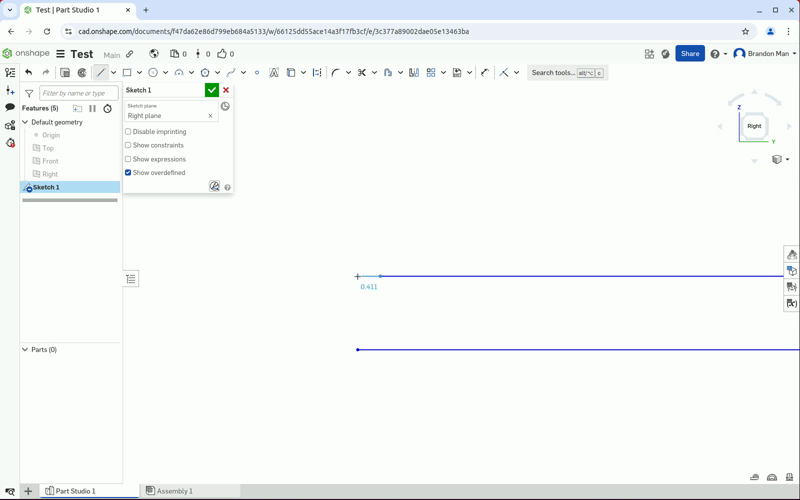
click(357, 276)
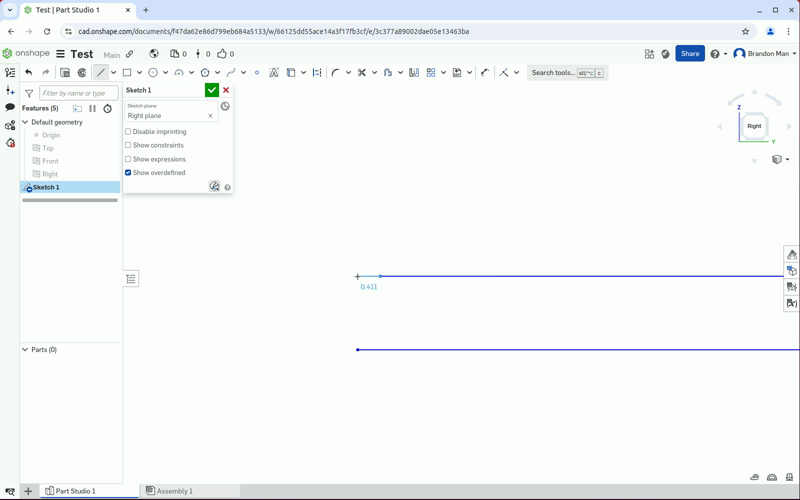
scroll(-6)
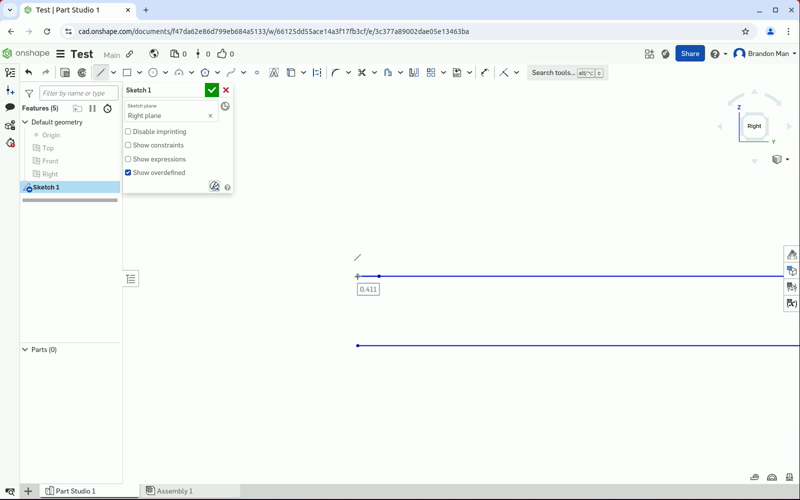
scroll(-6)
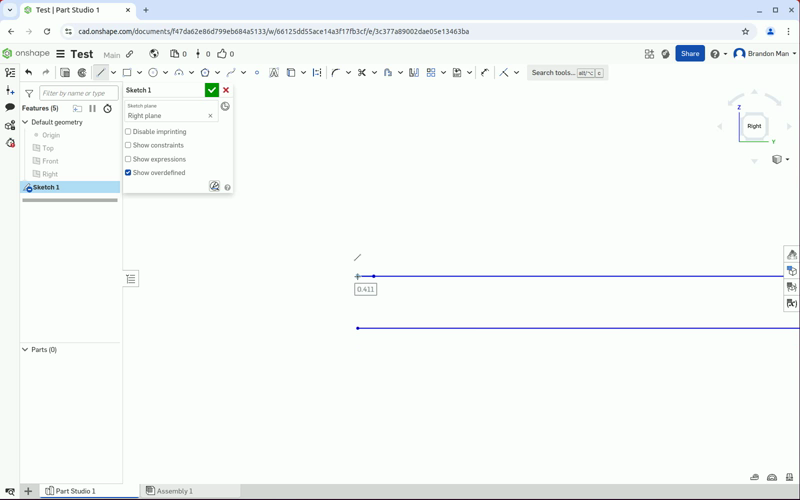
scroll(-6)
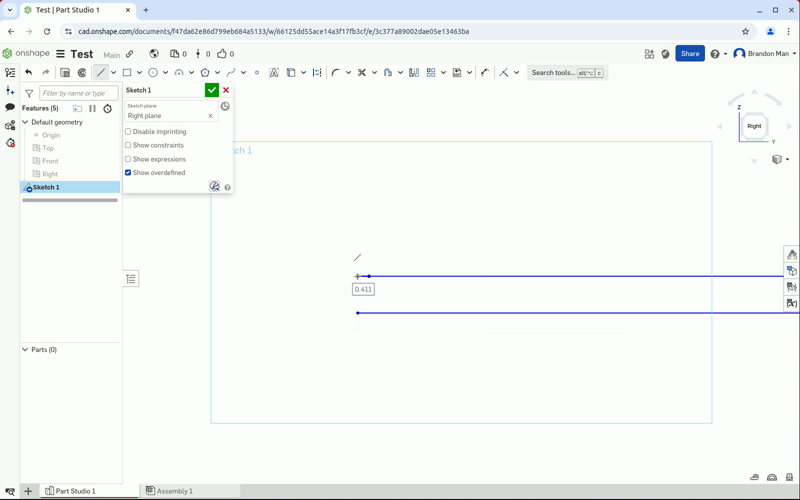
scroll(-6)
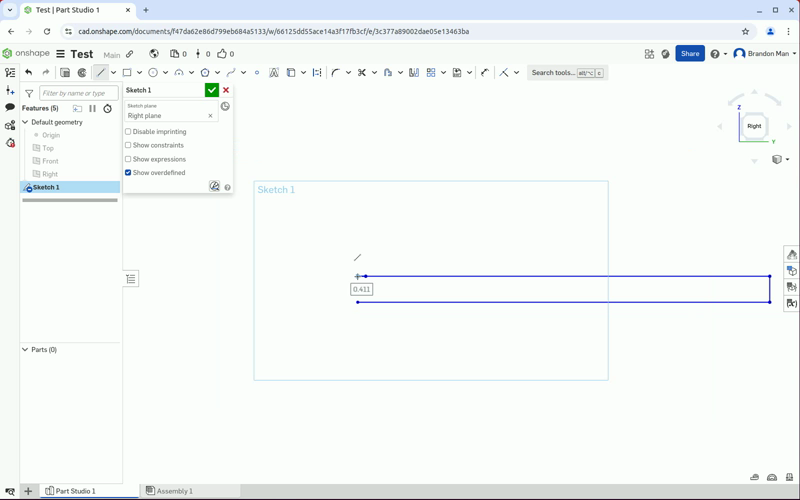
scroll(-6)
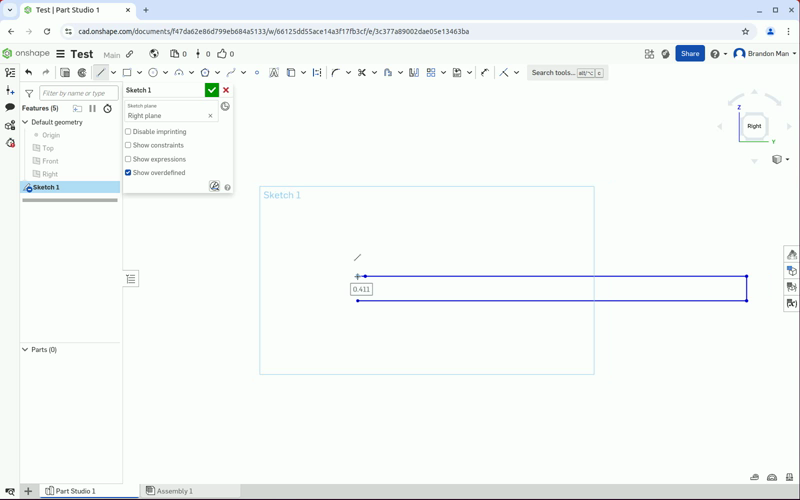
scroll(-6)
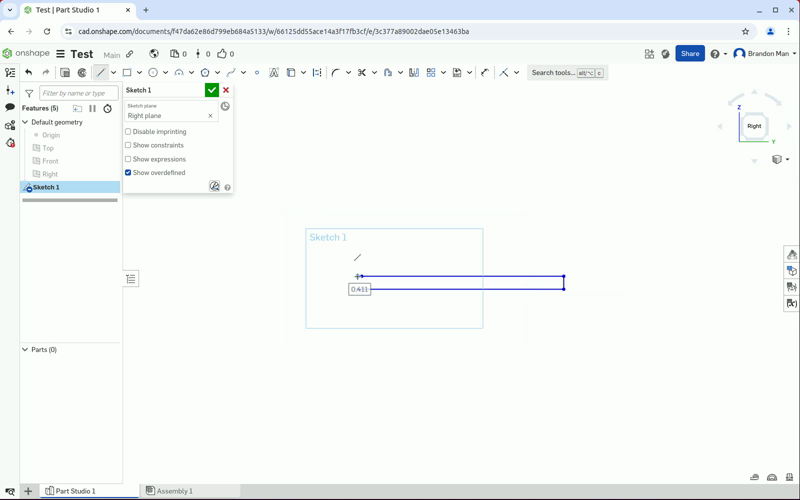
scroll(-6)
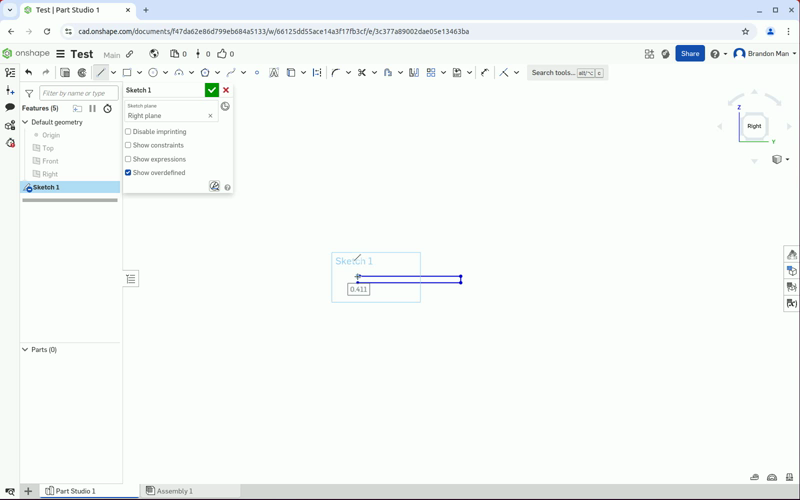
key_up(shift)
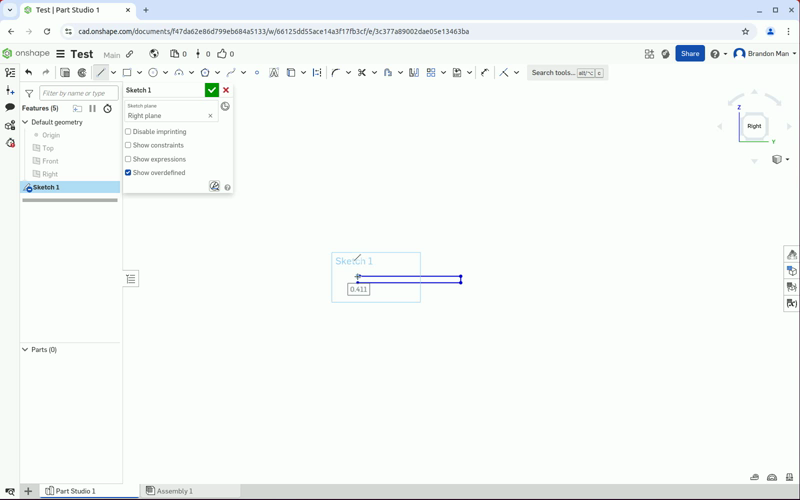
mouse_move(387, 276)
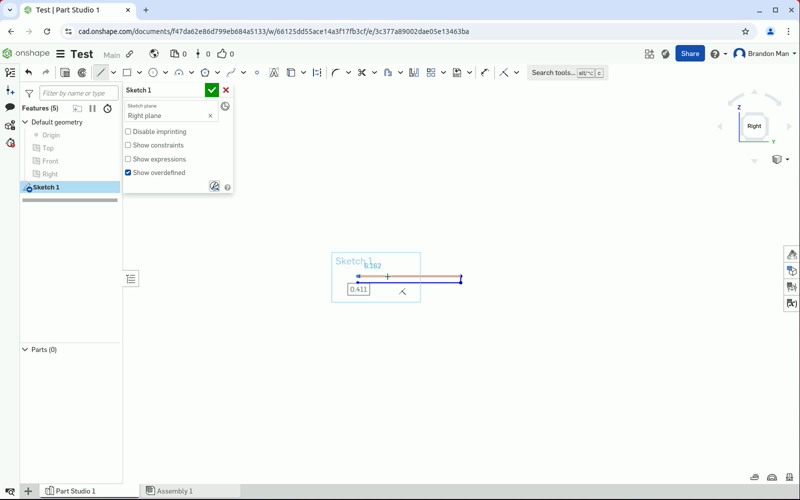
key_down(shift)
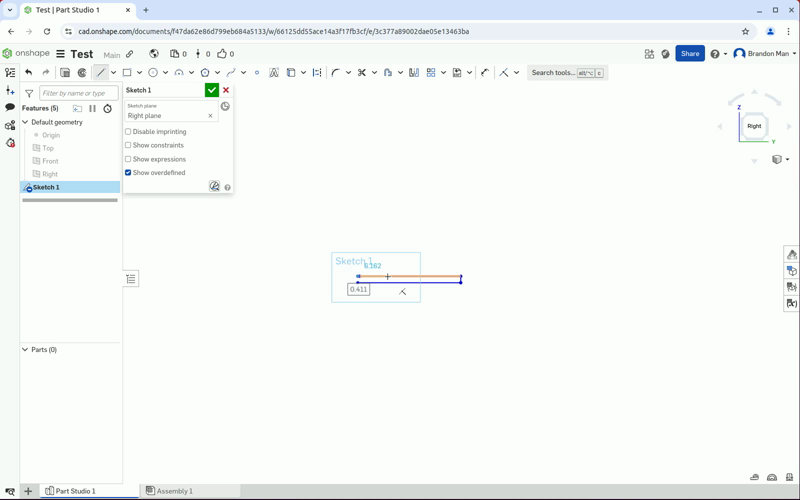
mouse_move(357, 282)
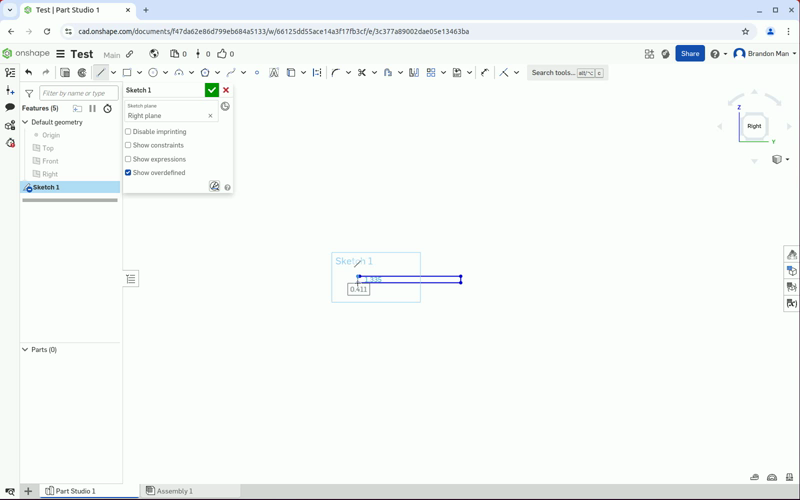
scroll(6)
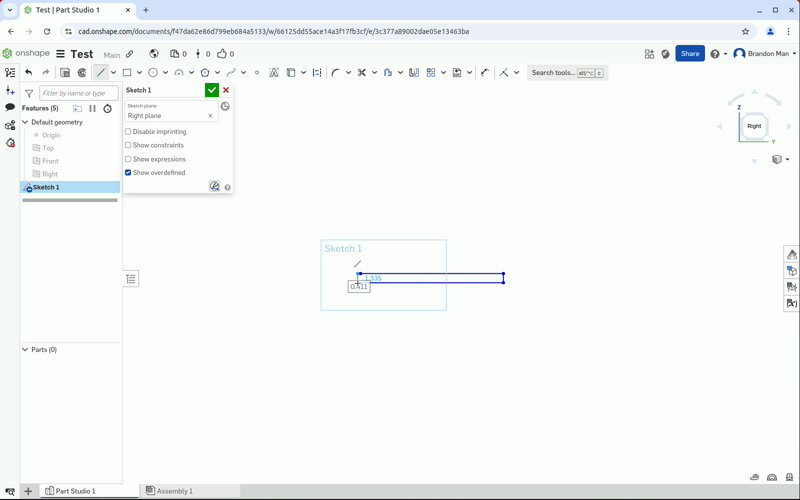
scroll(6)
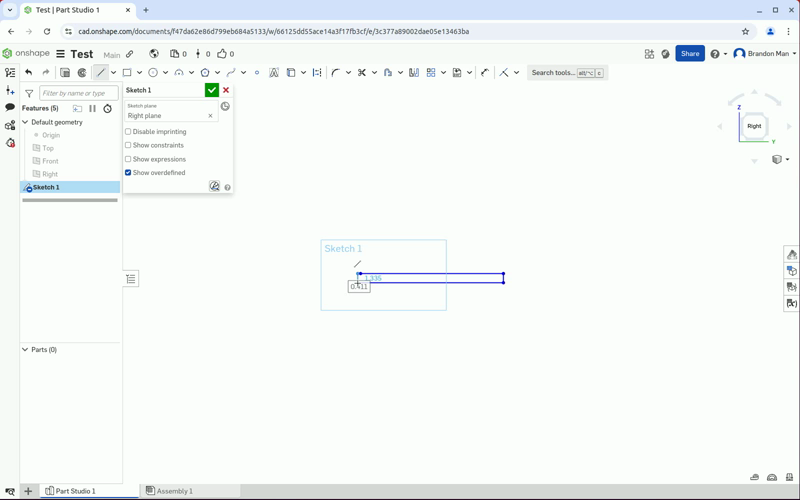
scroll(6)
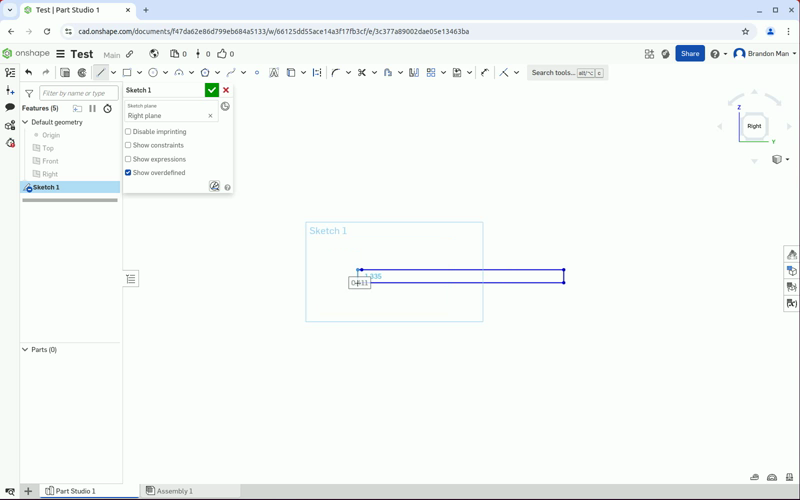
scroll(6)
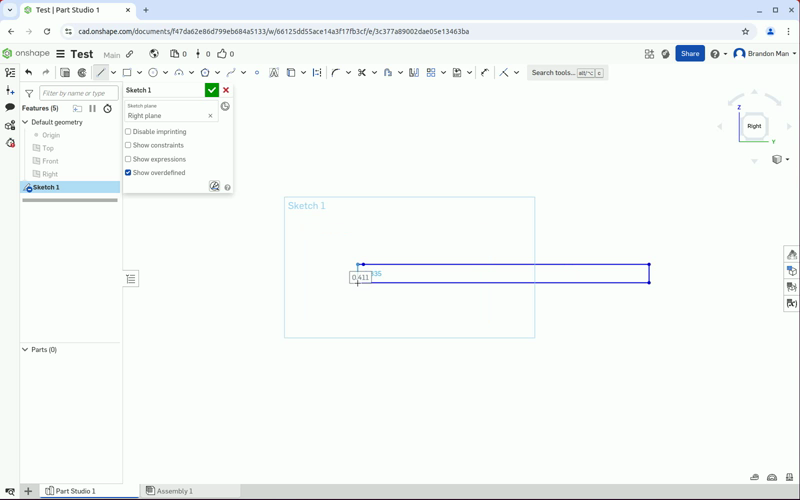
scroll(6)
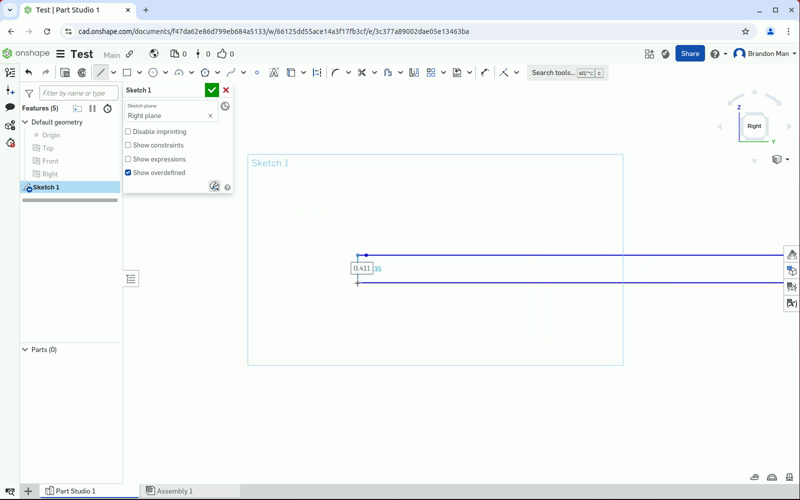
scroll(6)
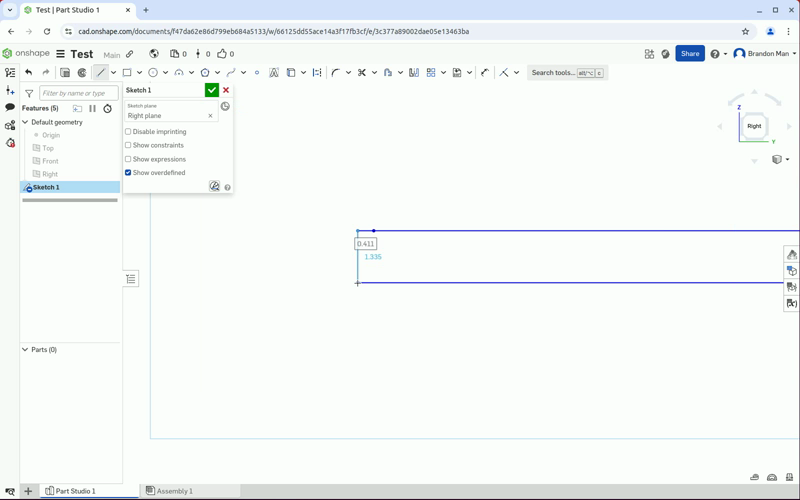
scroll(6)
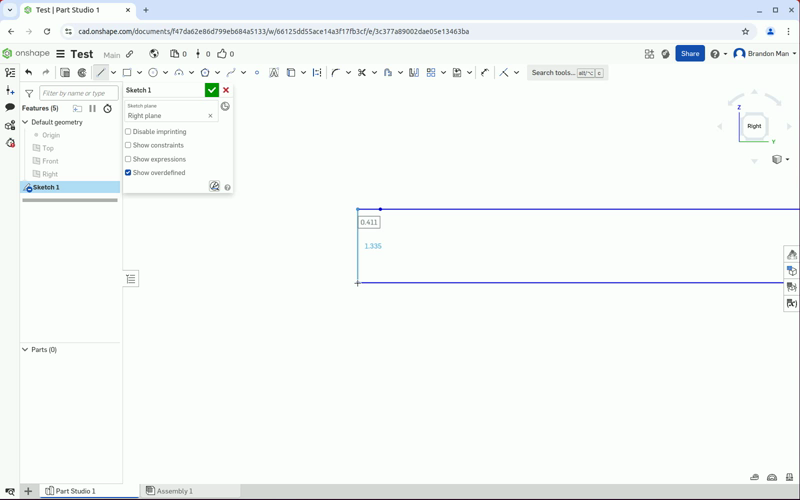
key_up(shift)
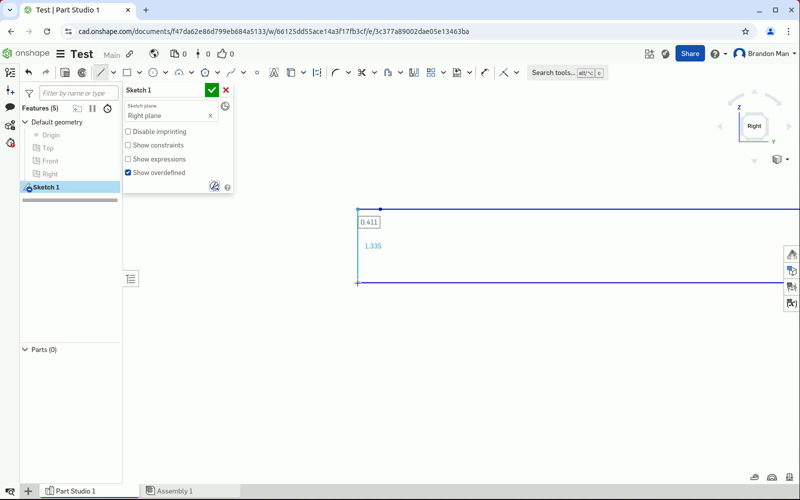
click(357, 282)
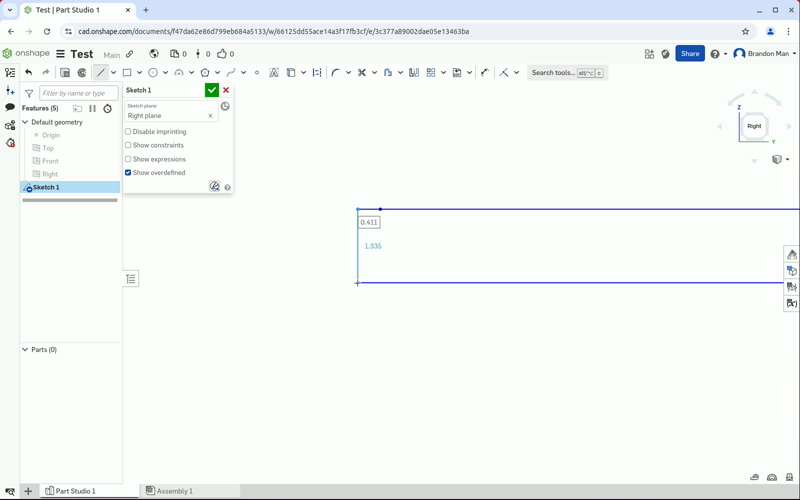
scroll(-6)
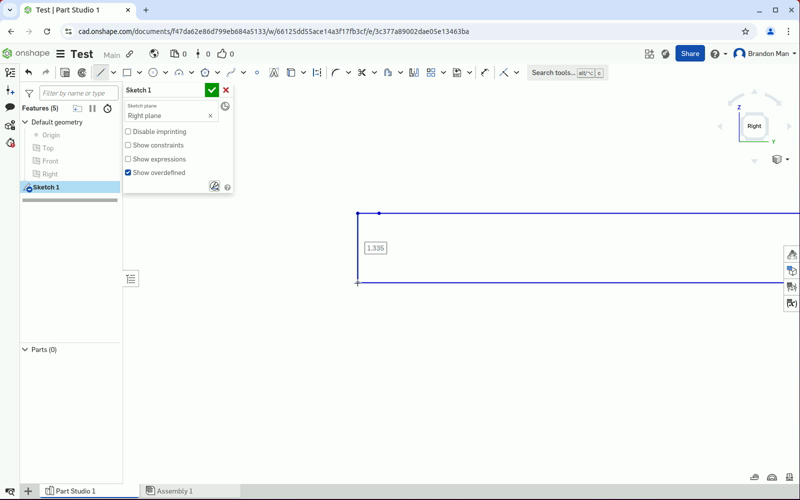
scroll(-6)
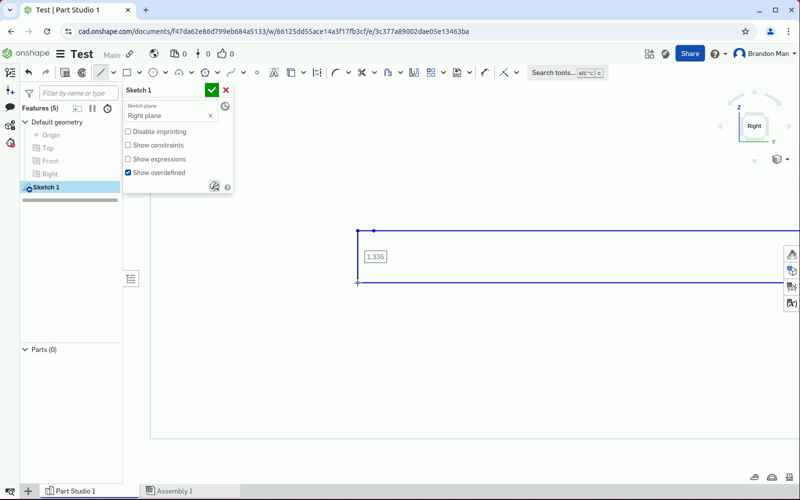
scroll(-6)
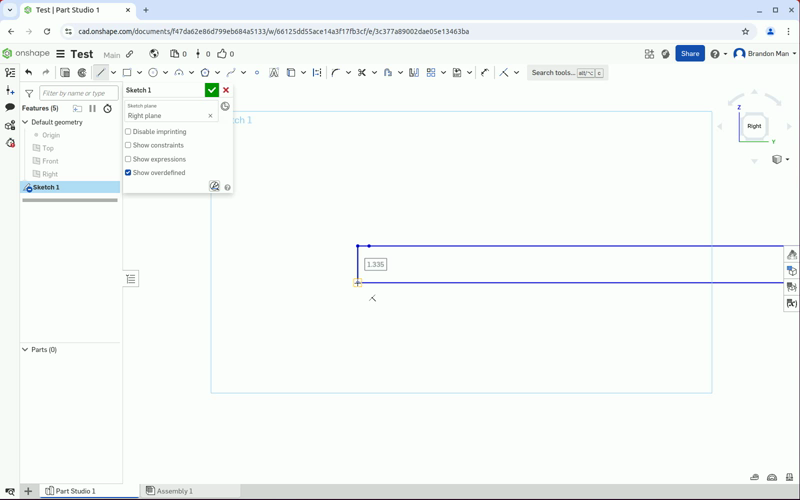
scroll(-6)
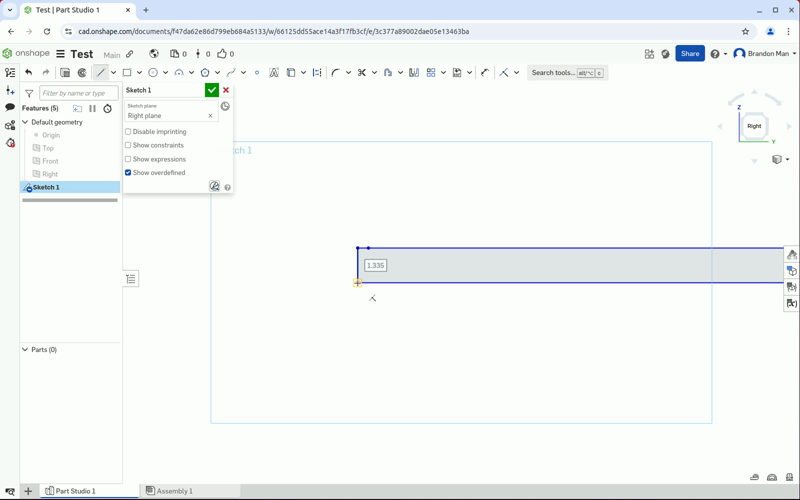
scroll(-6)
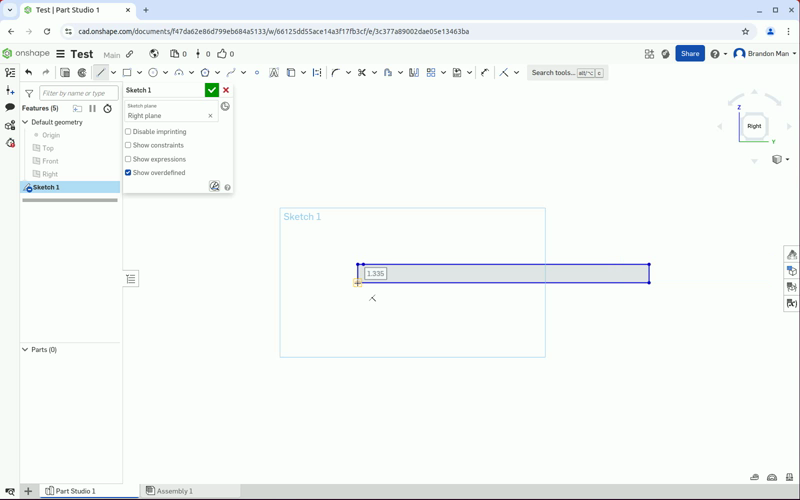
scroll(-6)
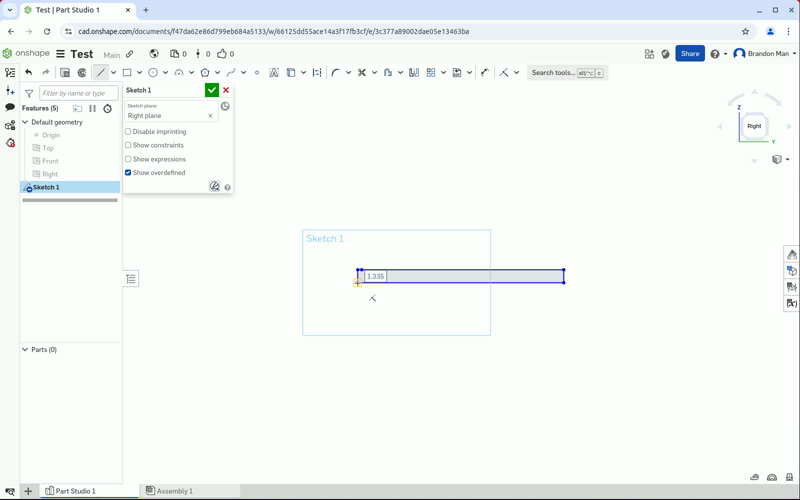
scroll(-6)
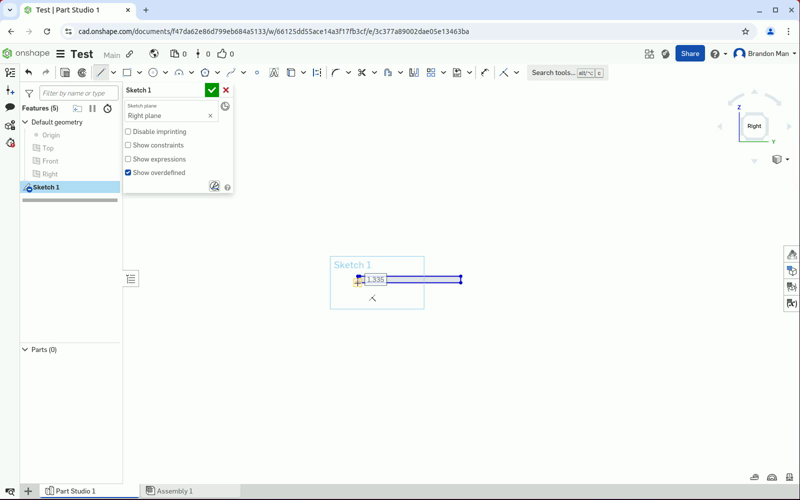
key(esc)
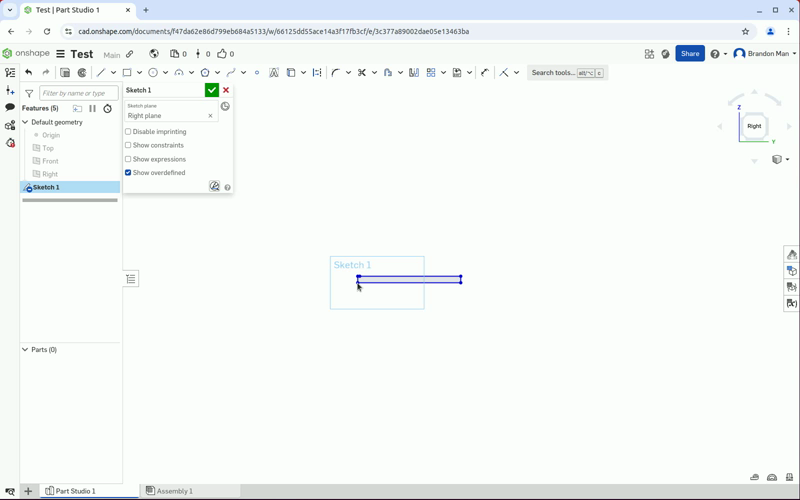
mouse_move(448, 279)
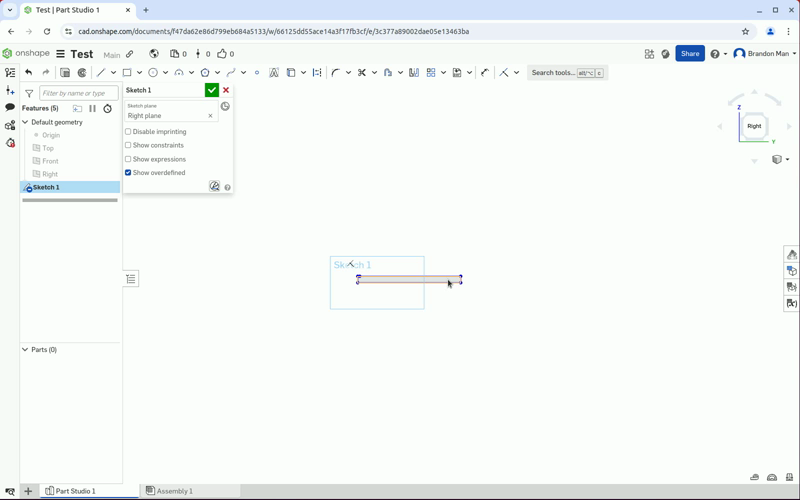
scroll(6)
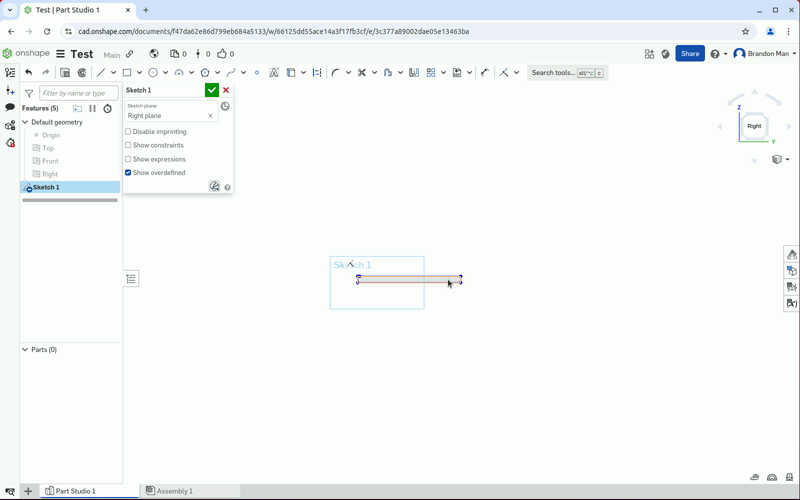
scroll(6)
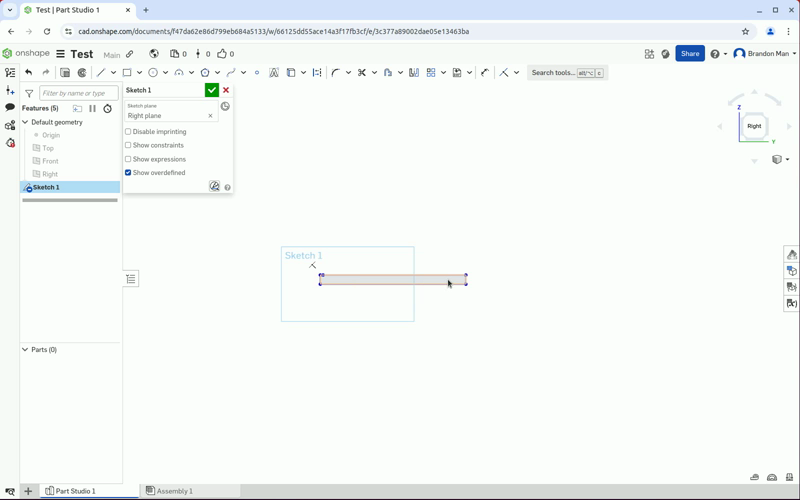
scroll(6)
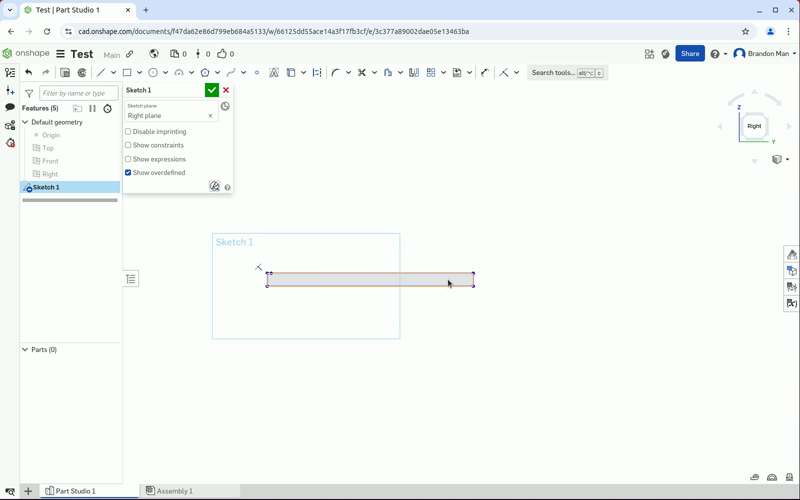
scroll(6)
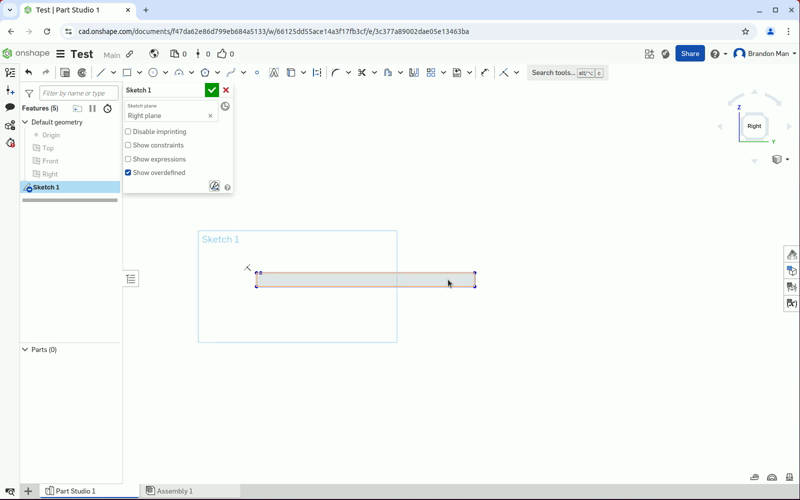
scroll(6)
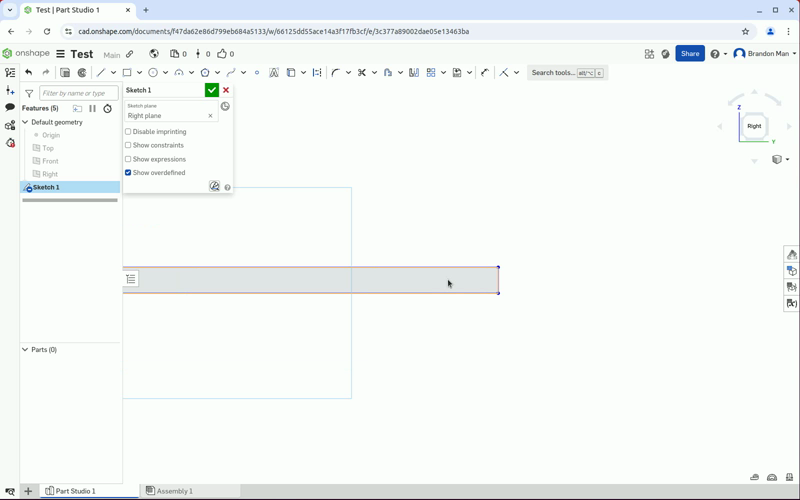
scroll(6)
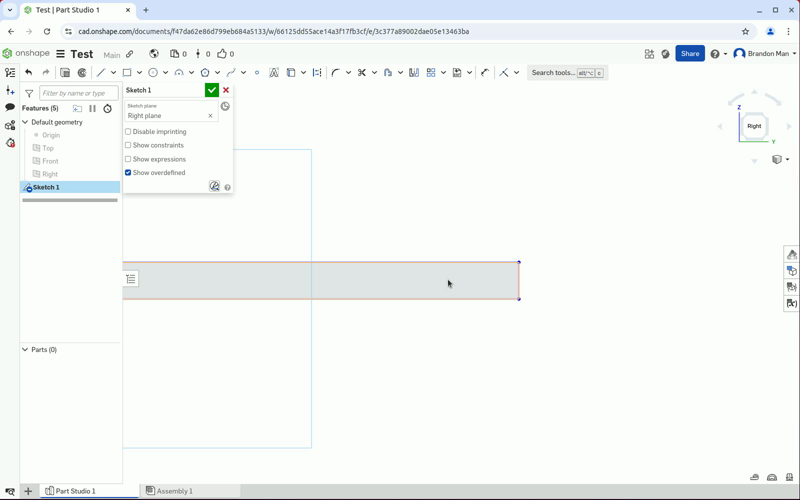
scroll(6)
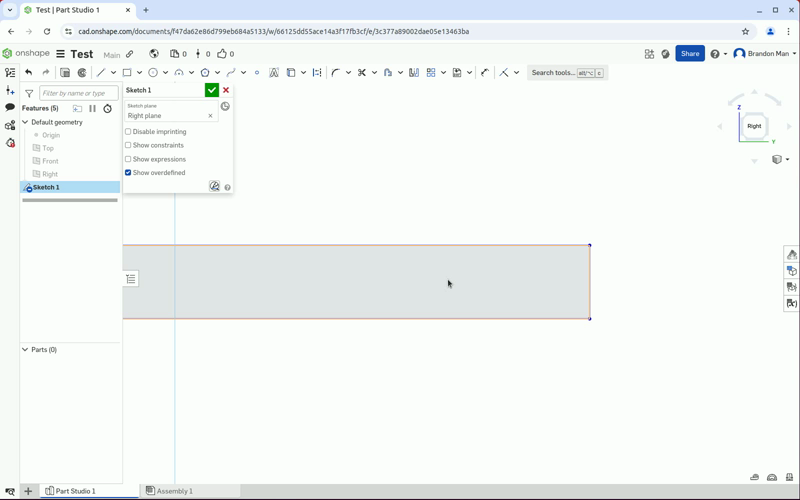
click(448, 279)
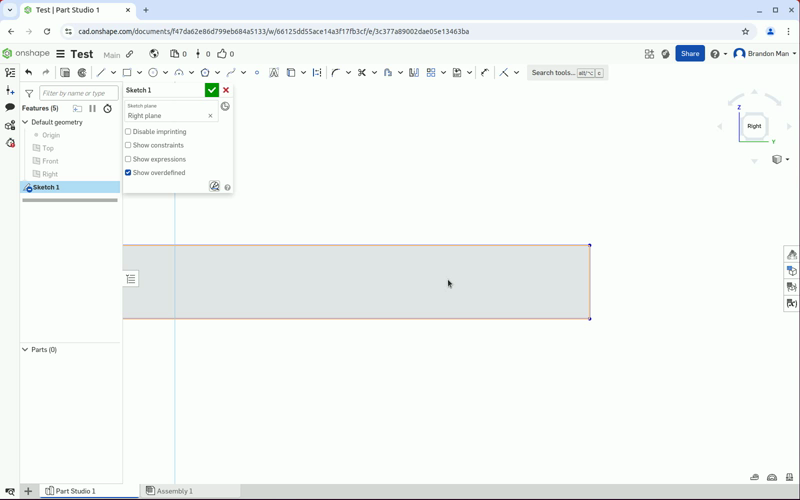
scroll(-6)
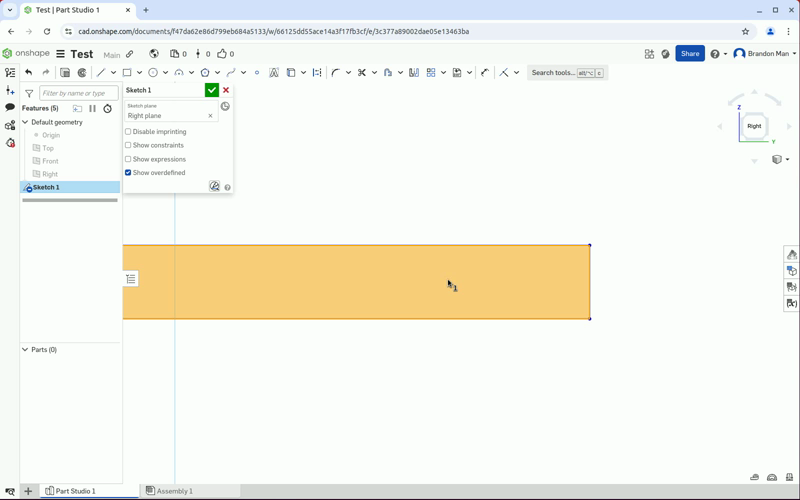
scroll(-6)
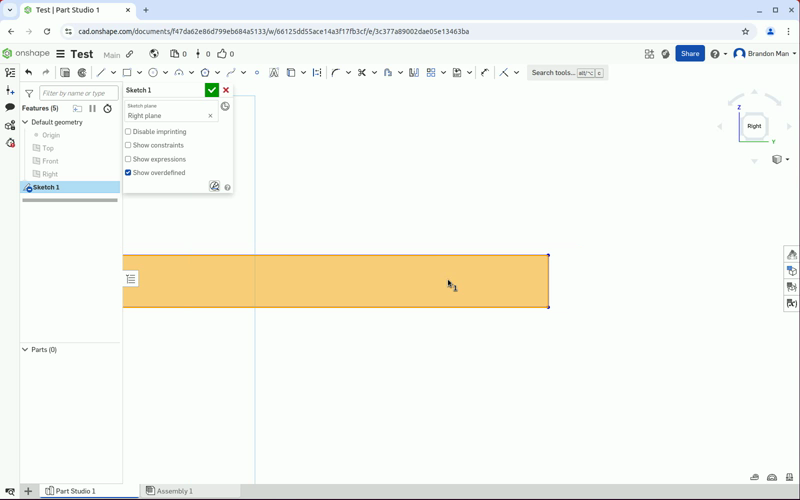
scroll(-6)
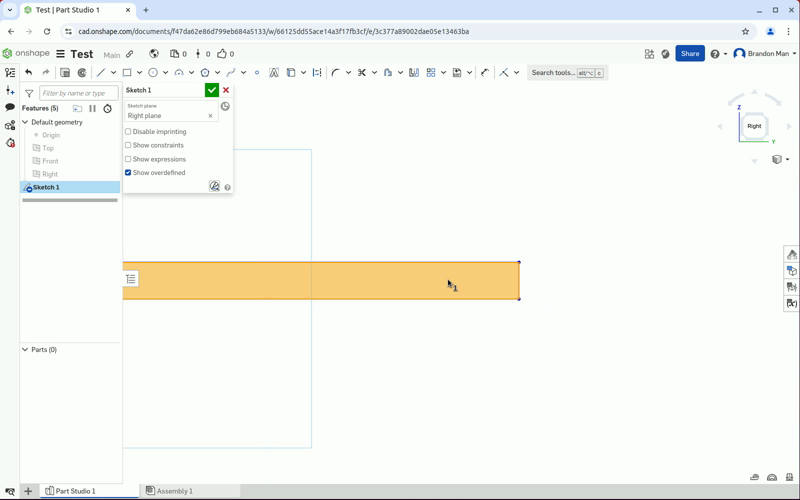
scroll(-6)
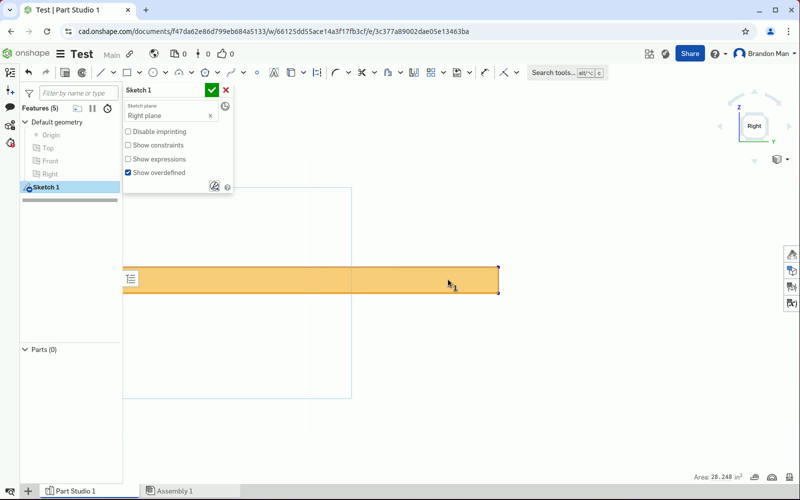
scroll(-6)
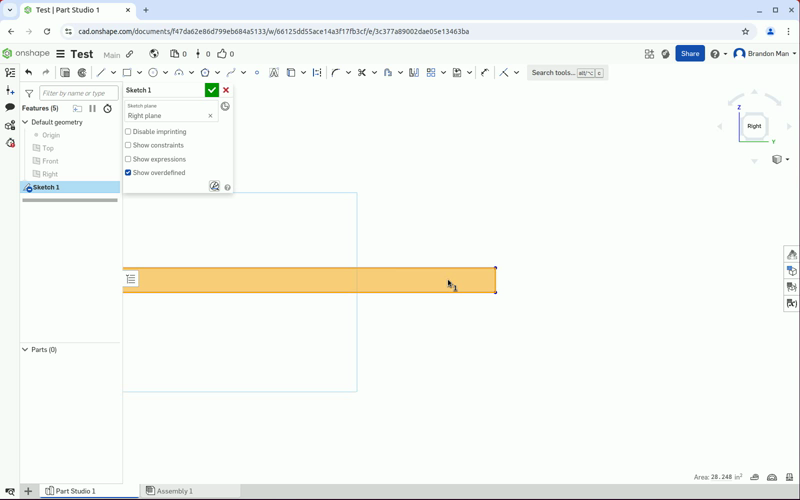
scroll(-6)
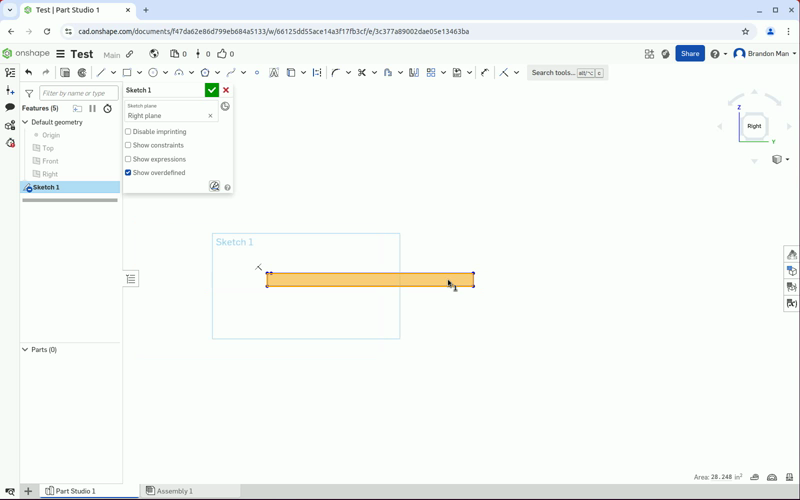
scroll(-6)
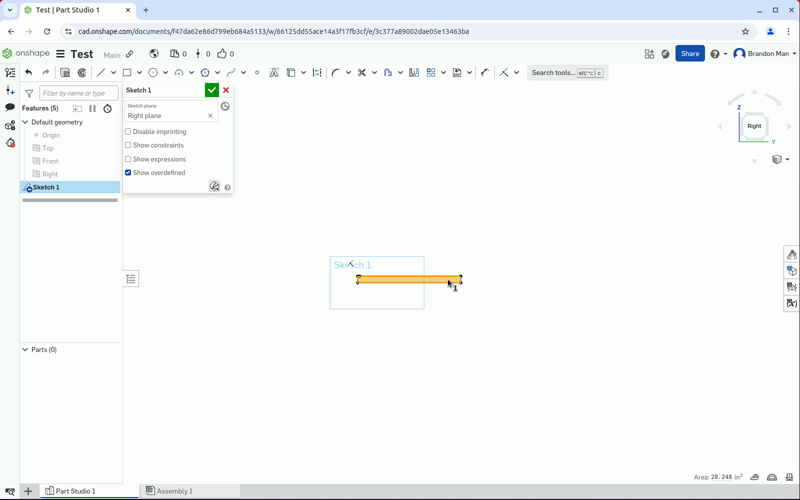
mouse_move(73, 352)
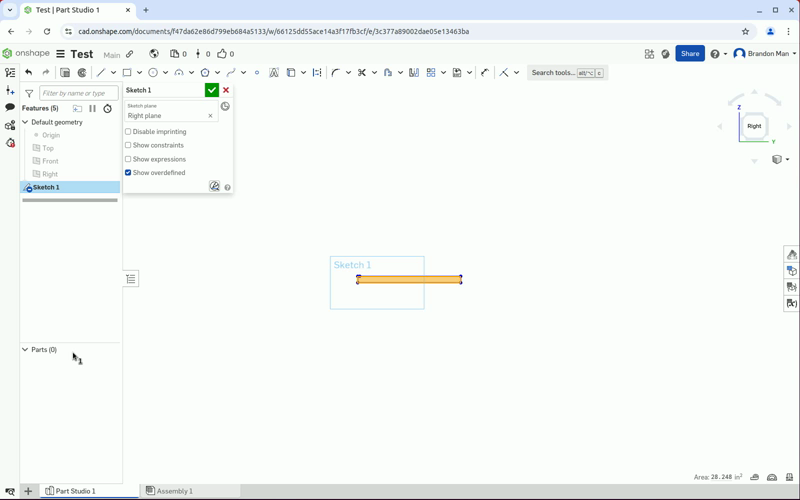
key(shift+y)
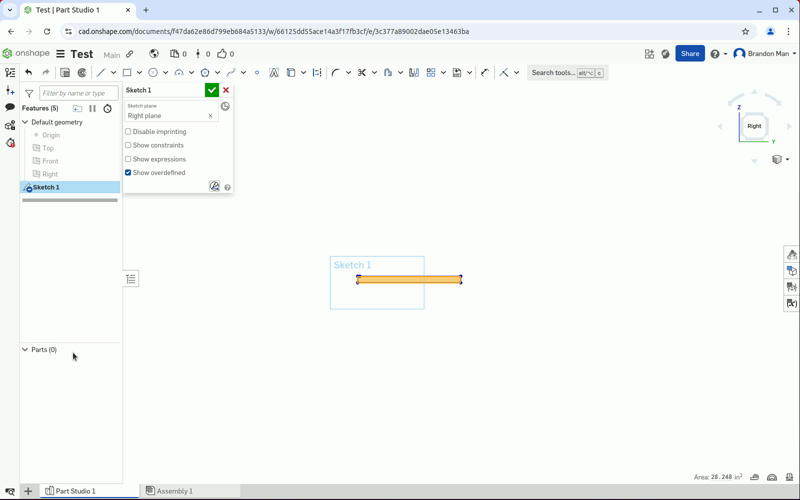
key(shift+e)
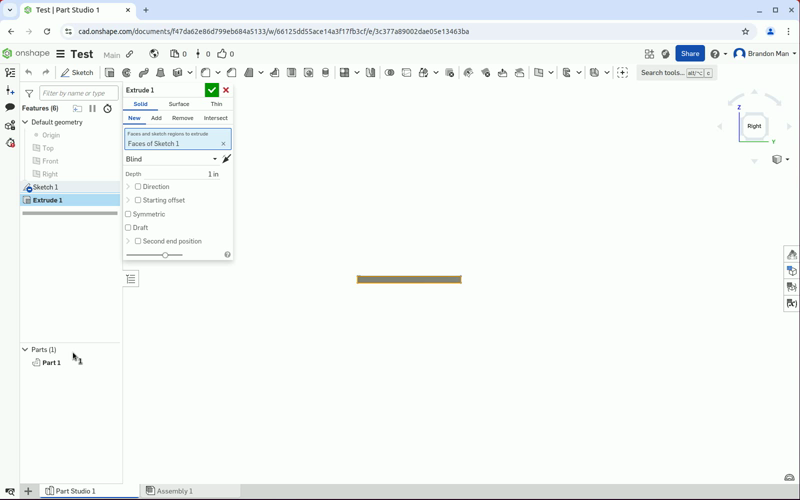
mouse_move(143, 106)
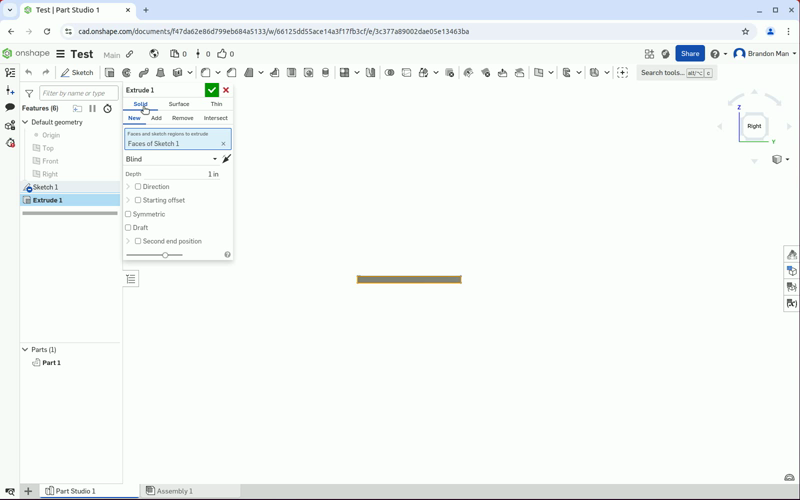
click(143, 106)
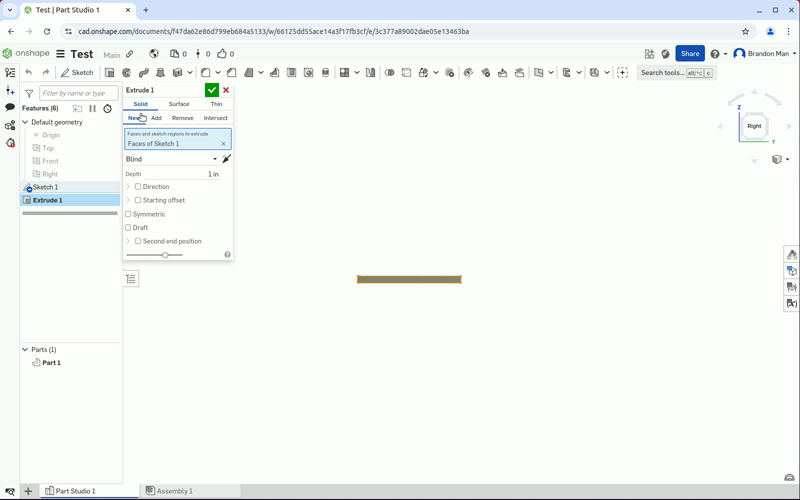
mouse_move(137, 120)
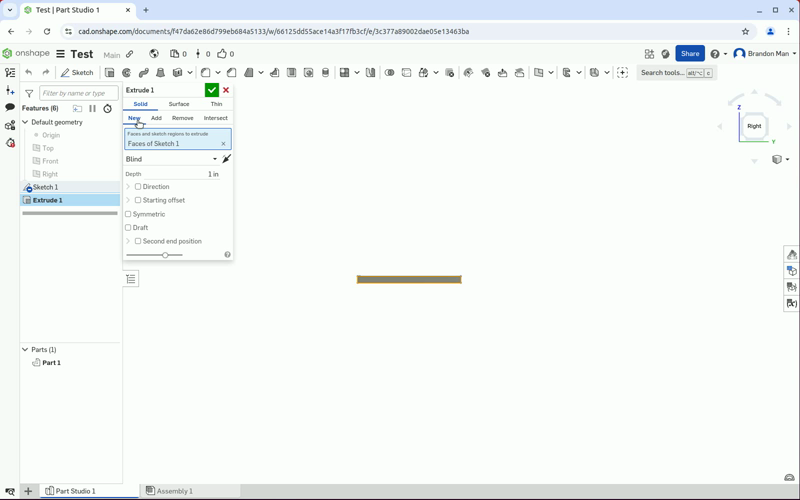
click(137, 120)
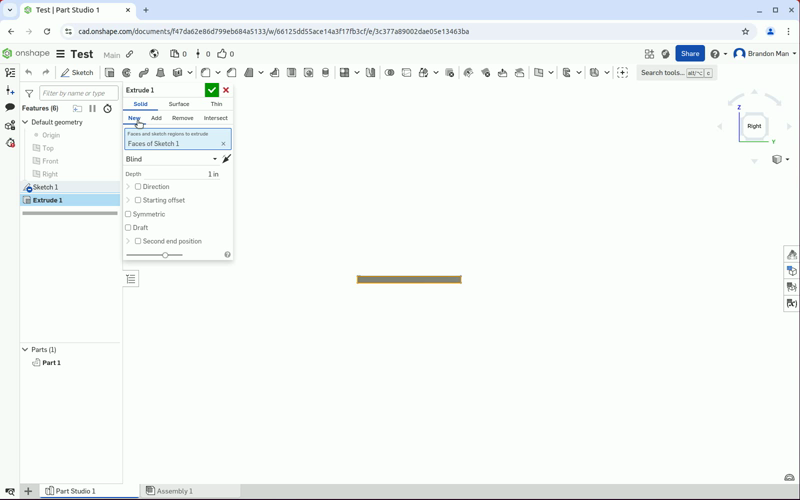
key(tab, 4)
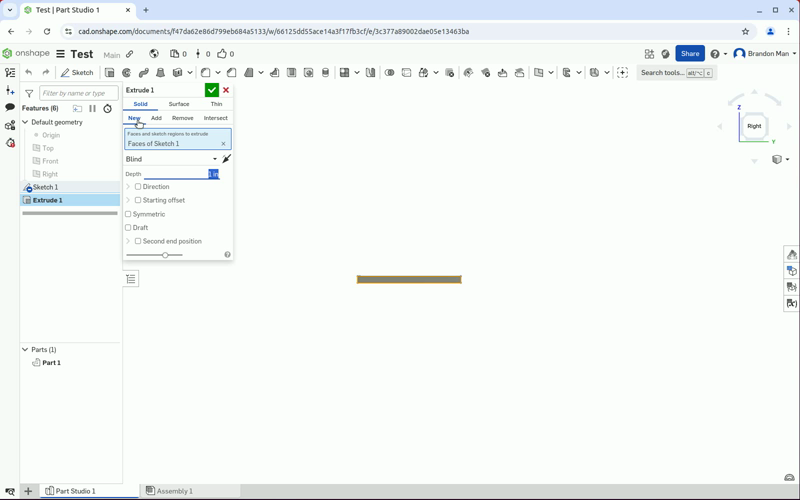
text(0.722)
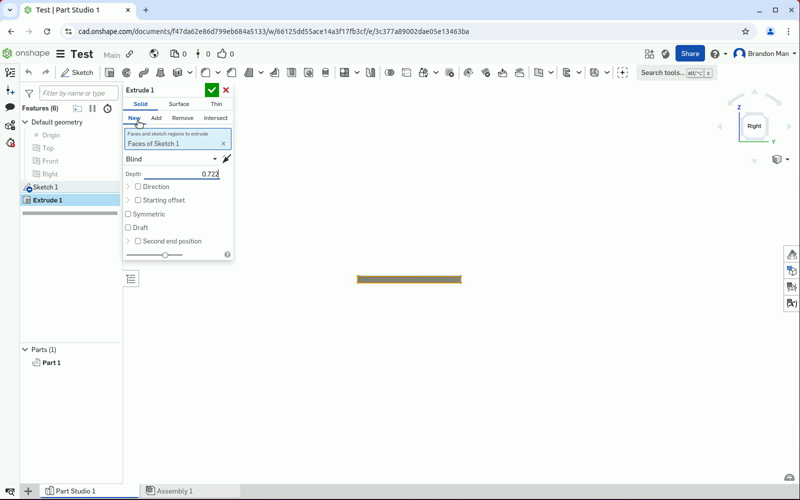
key(enter)
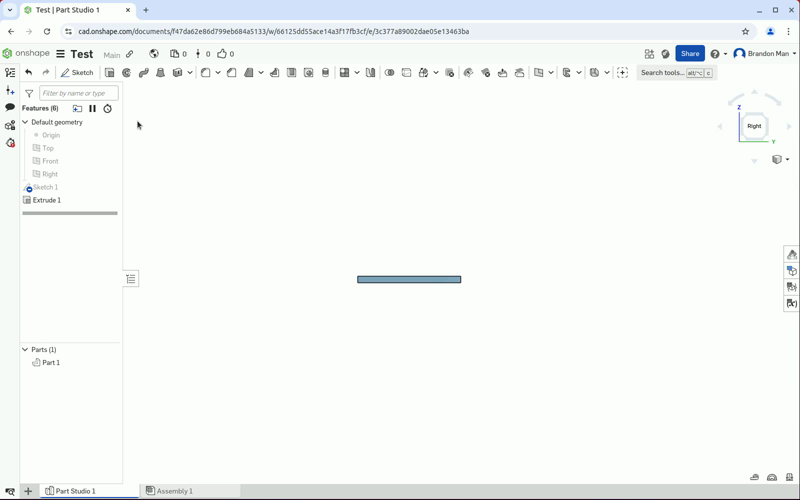
key(shift+h)
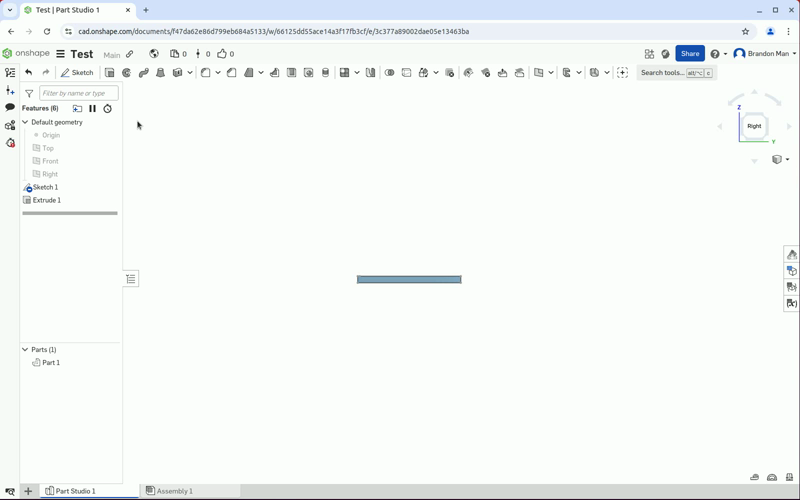
key(shift+h)
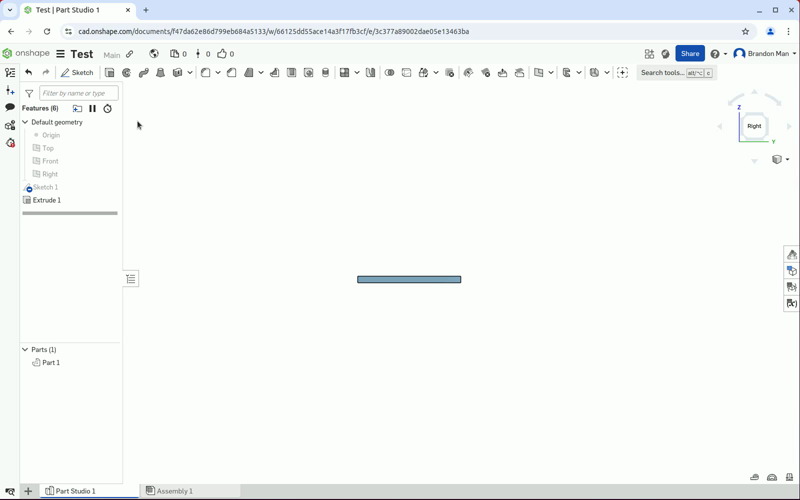
mouse_move(73, 189)
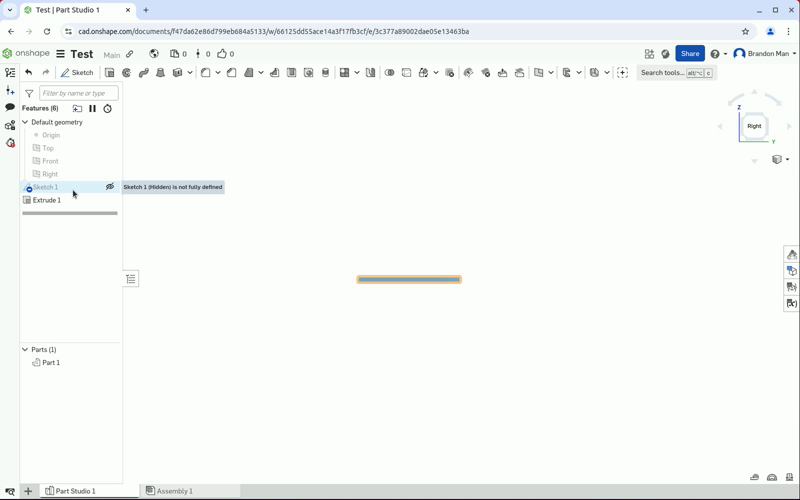
click(73, 189)
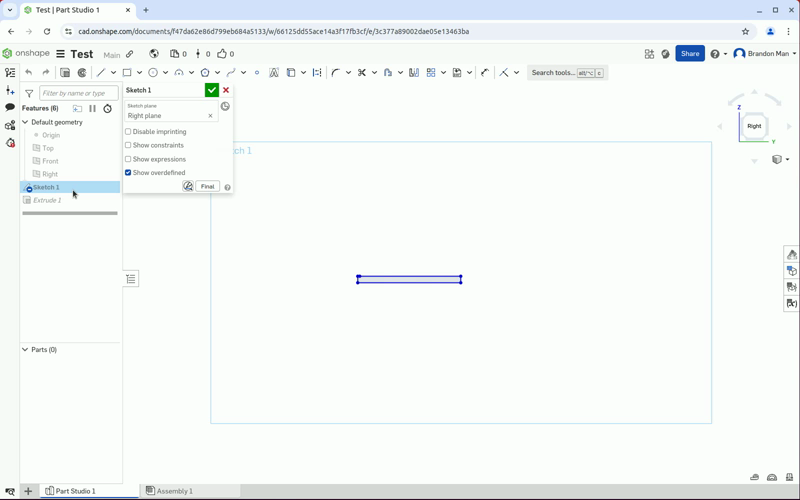
mouse_move(229, 92)
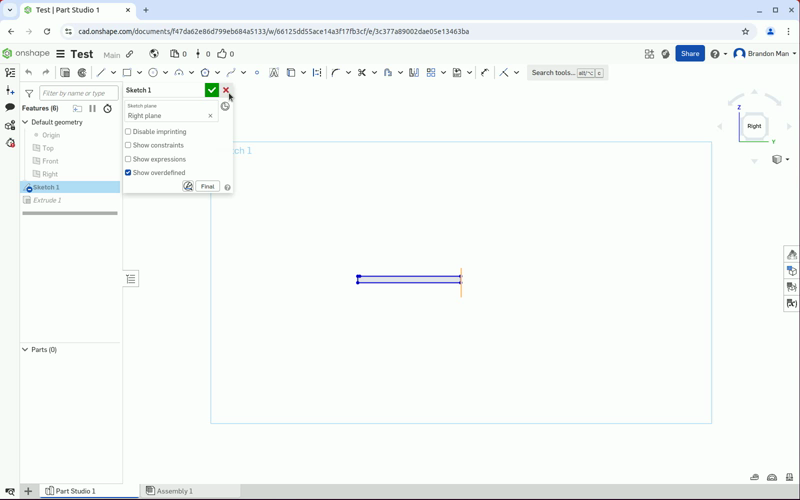
click(229, 92)
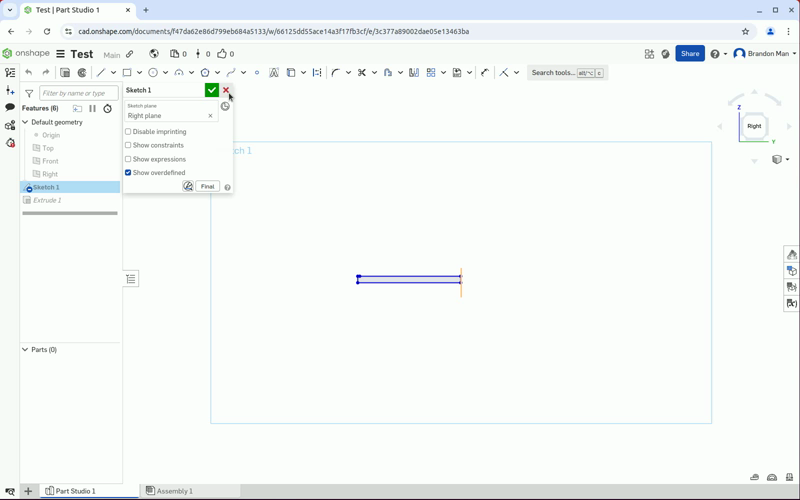
key(shift+s)
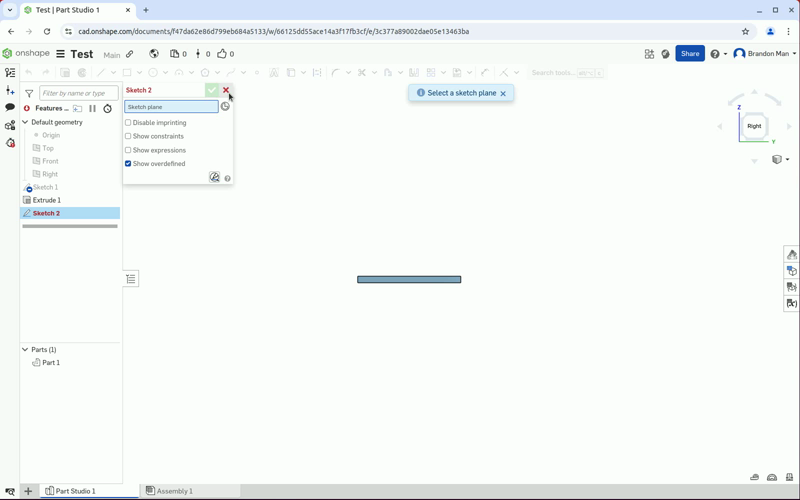
mouse_move(73, 176)
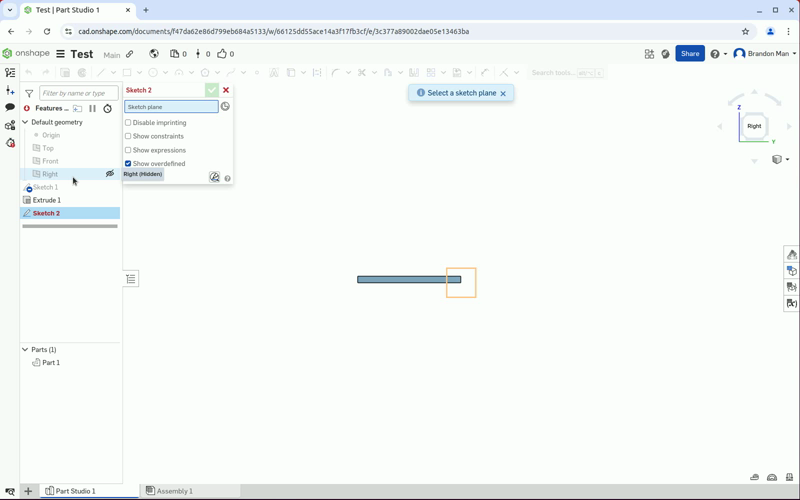
click(73, 176)
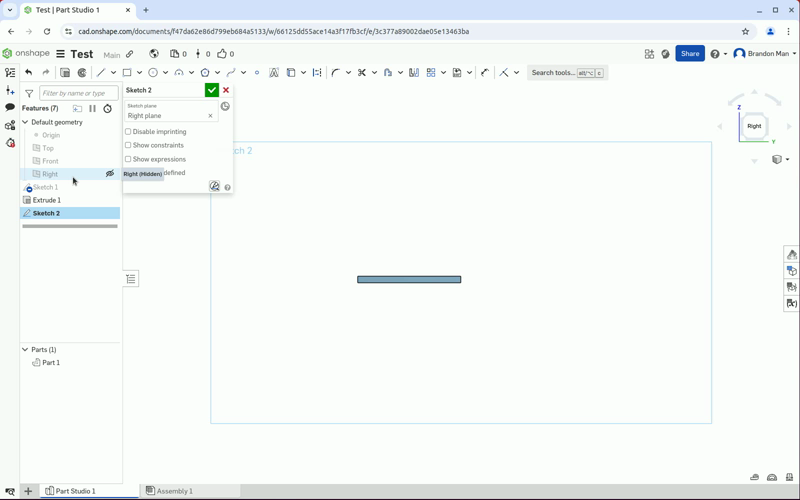
mouse_move(73, 352)
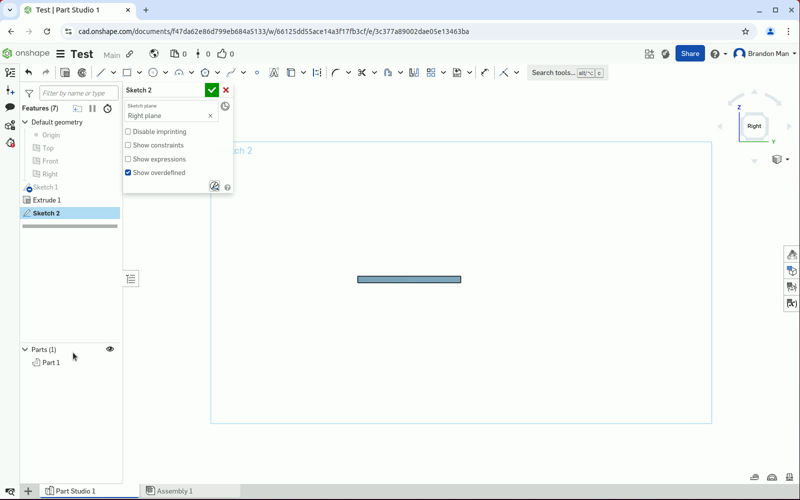
key(y)
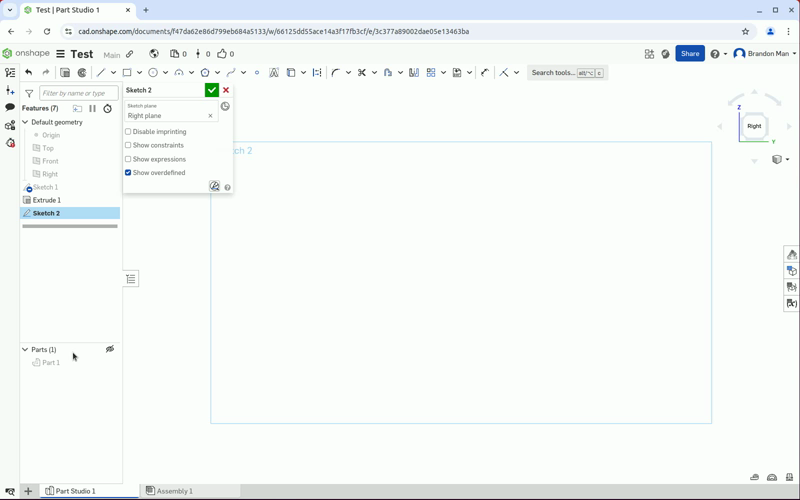
key(l)
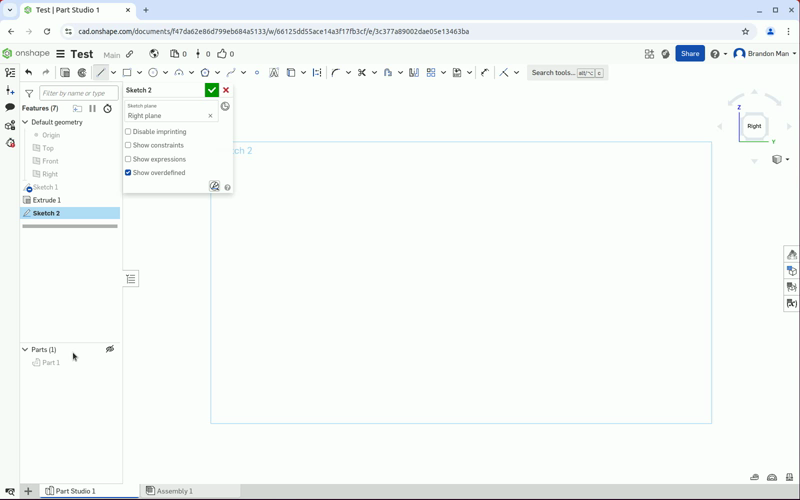
key_down(shift)
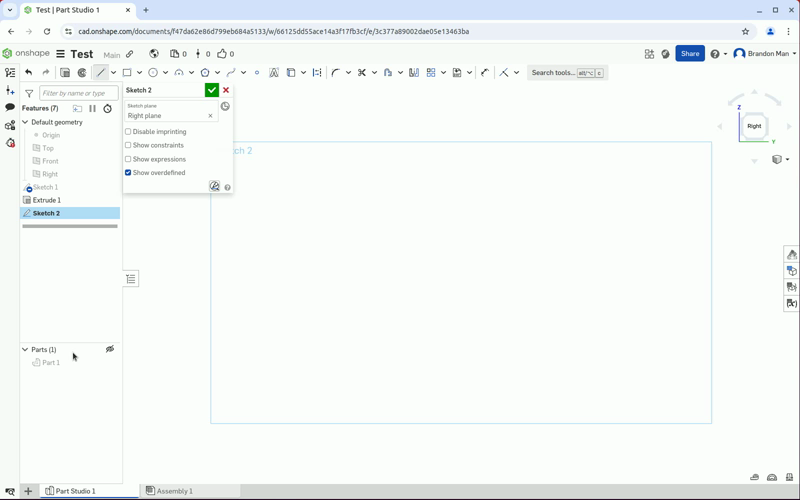
mouse_move(357, 276)
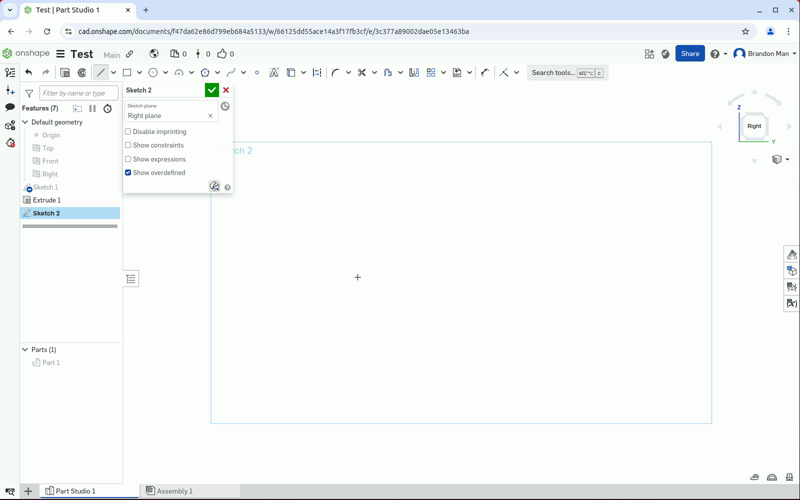
click(357, 276)
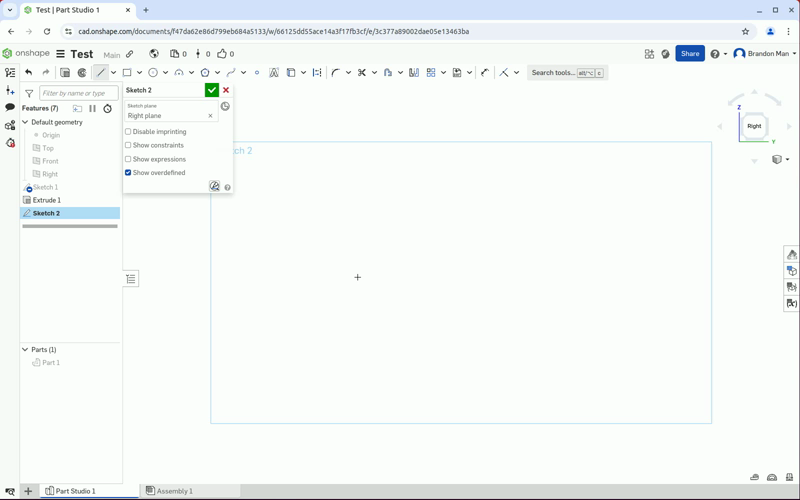
key_up(shift)
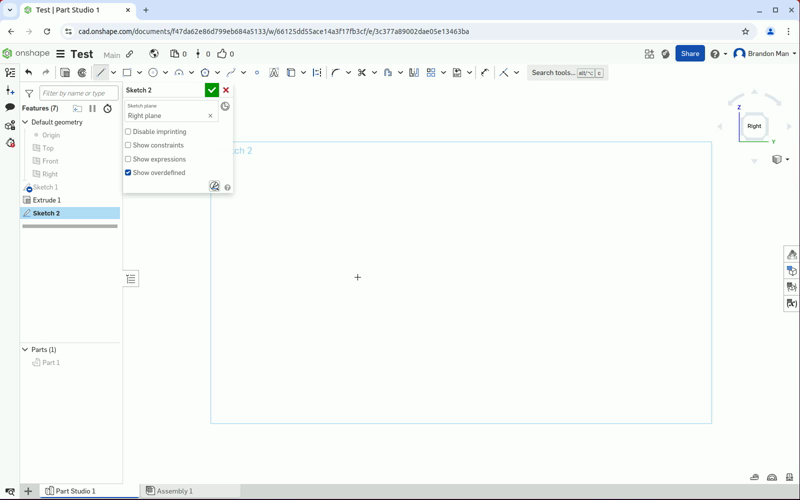
key_down(shift)
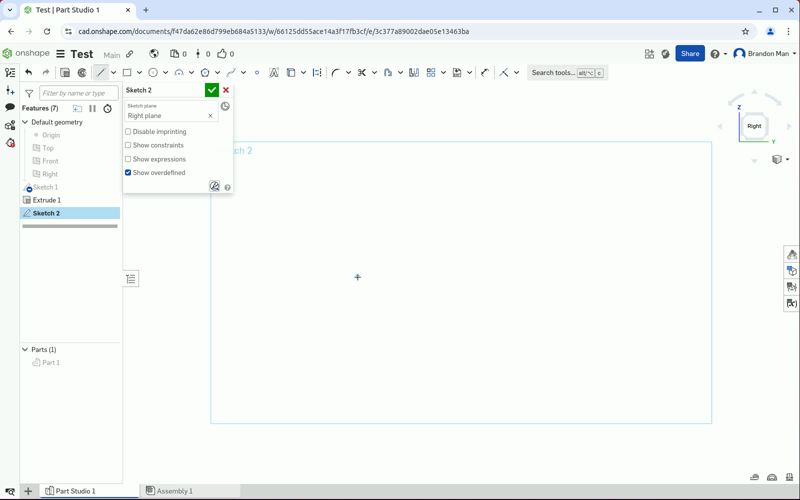
mouse_move(387, 276)
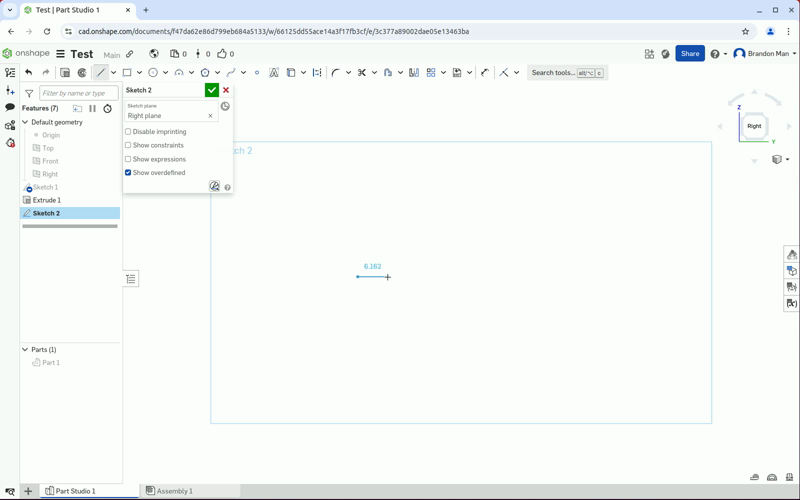
mouse_move(361, 276)
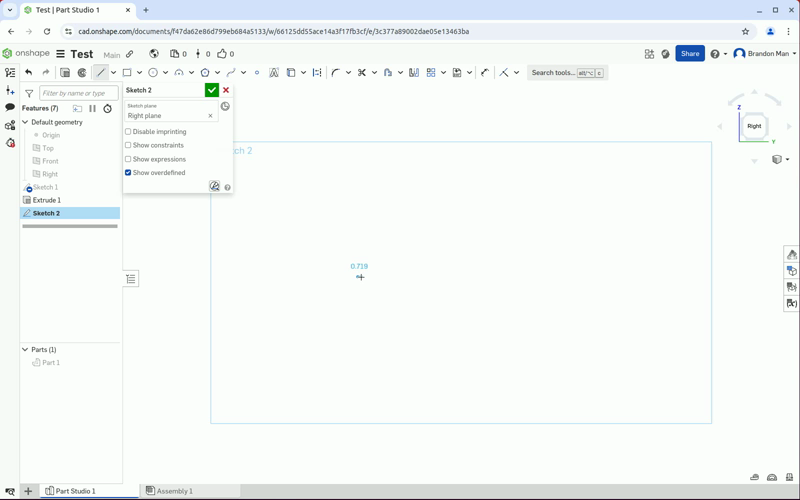
scroll(6)
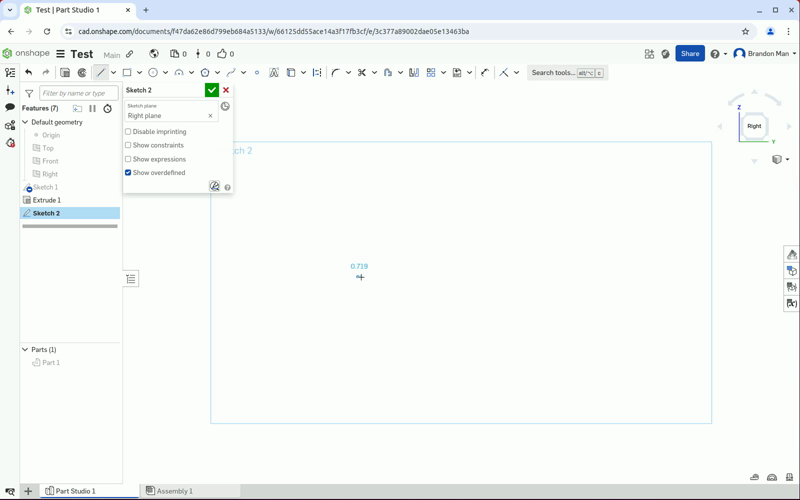
scroll(6)
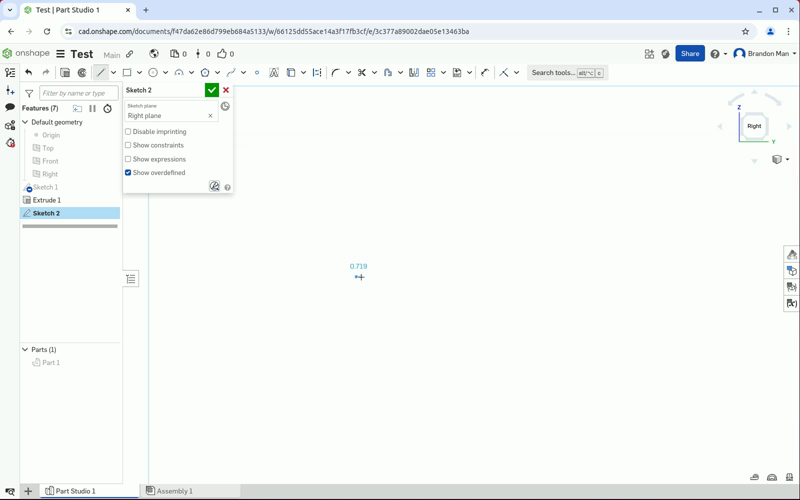
scroll(6)
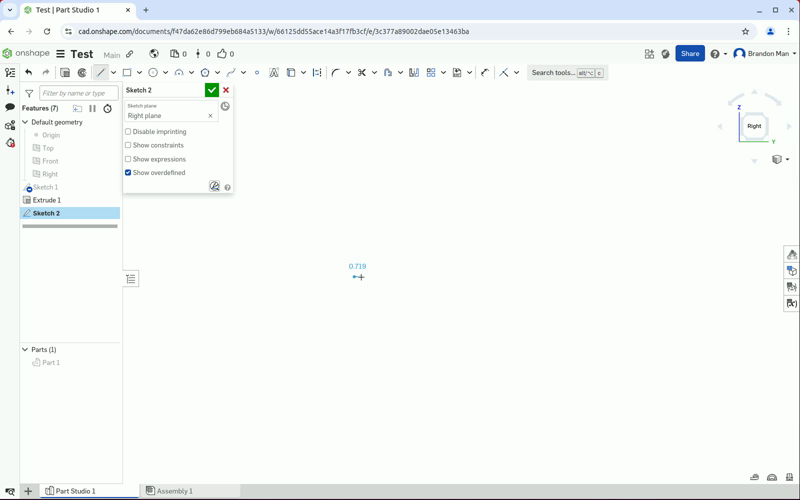
scroll(6)
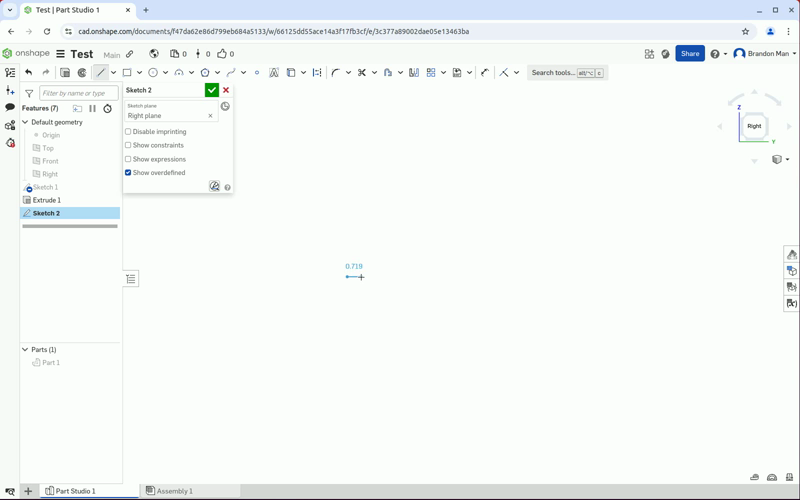
scroll(6)
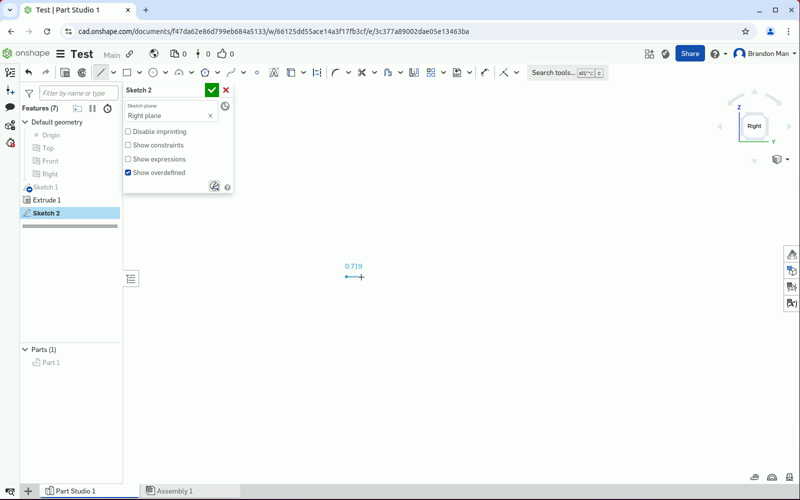
scroll(6)
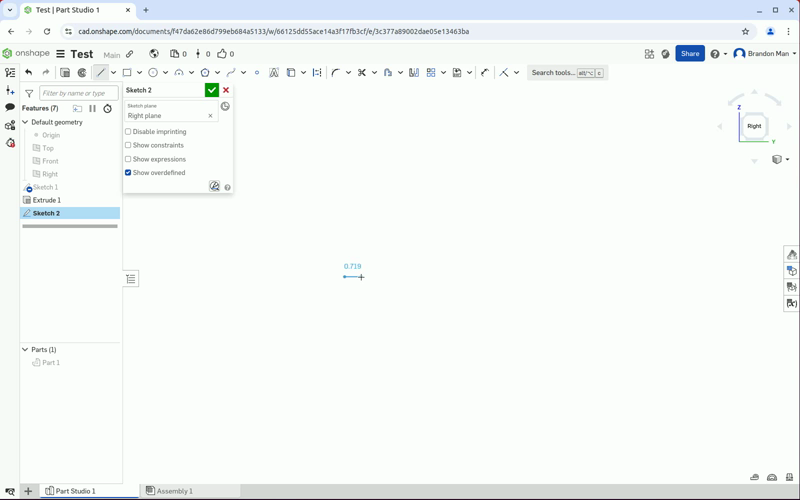
scroll(6)
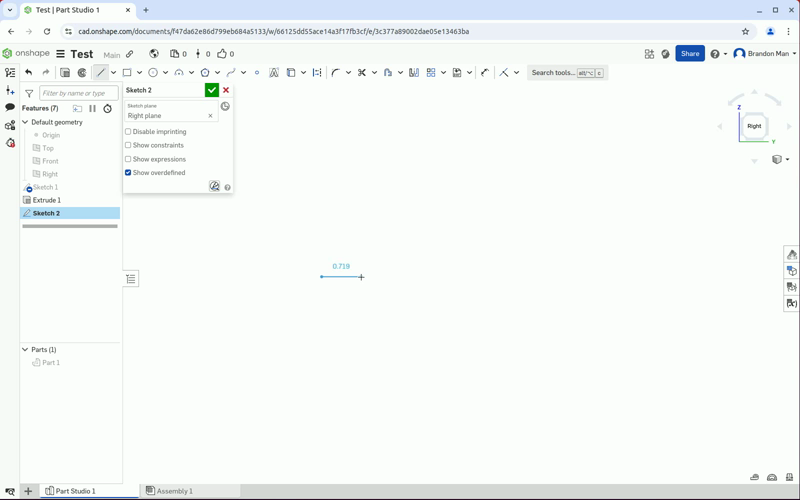
click(361, 276)
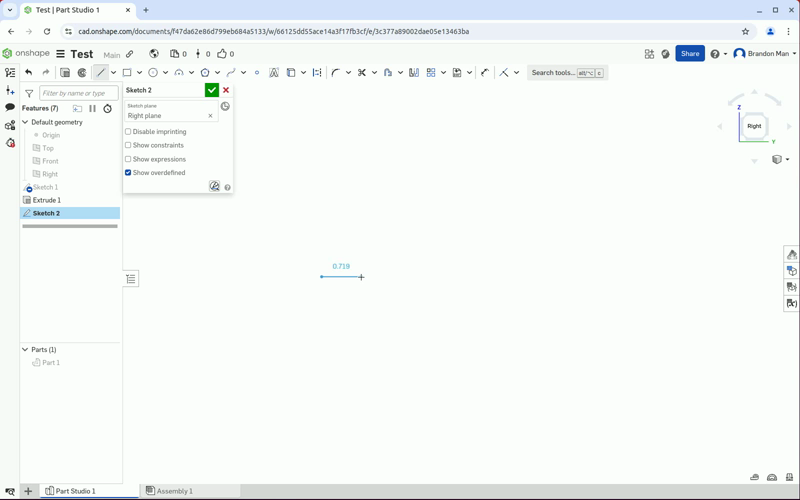
scroll(-6)
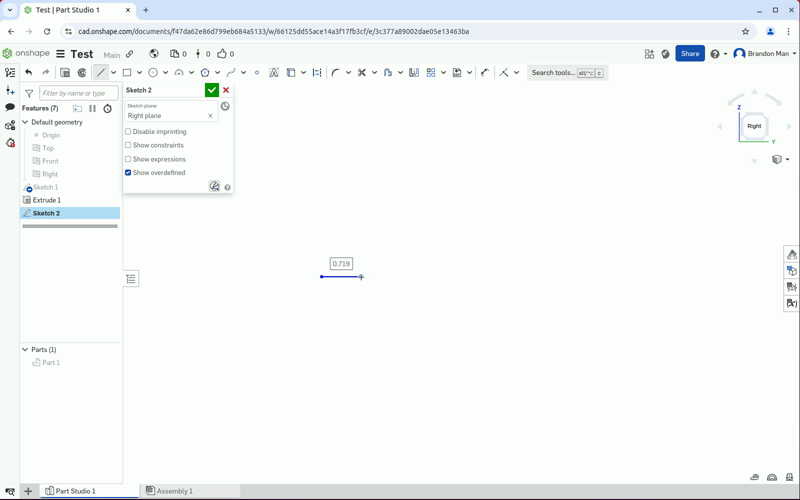
scroll(-6)
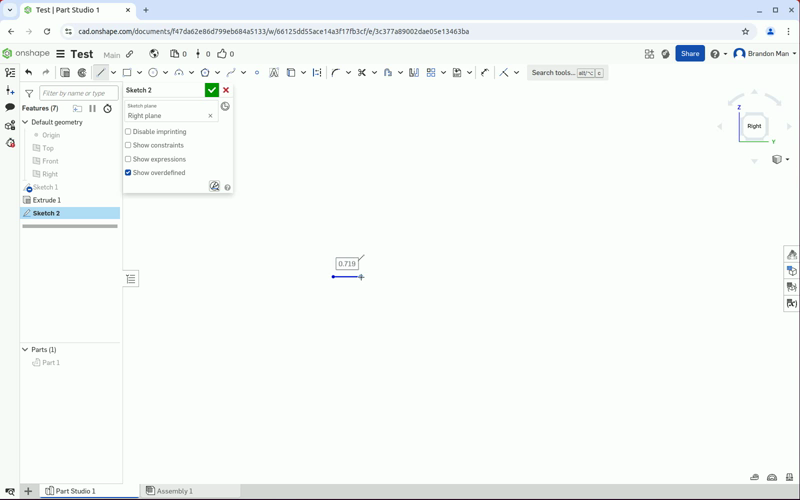
scroll(-6)
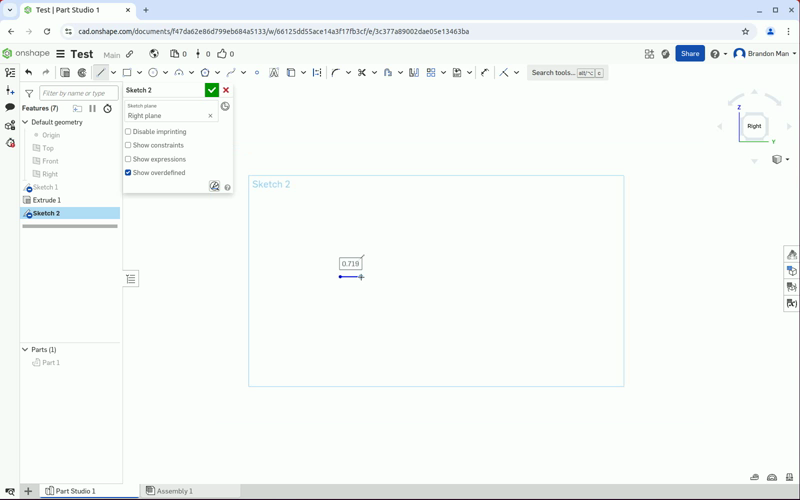
scroll(-6)
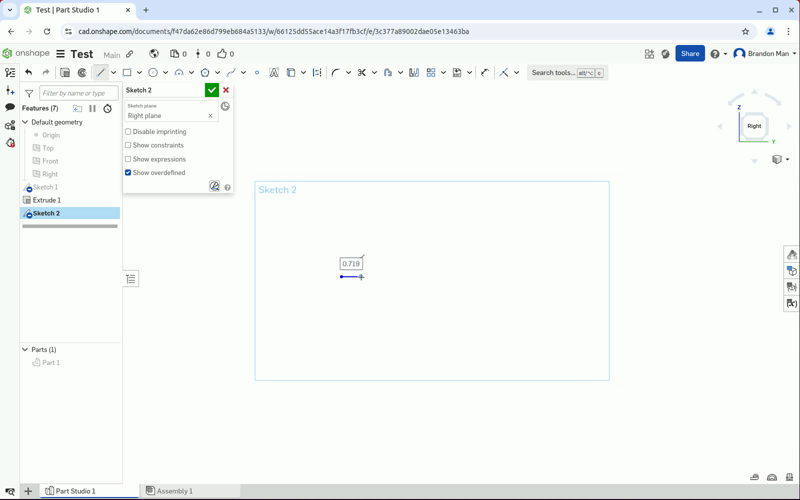
scroll(-6)
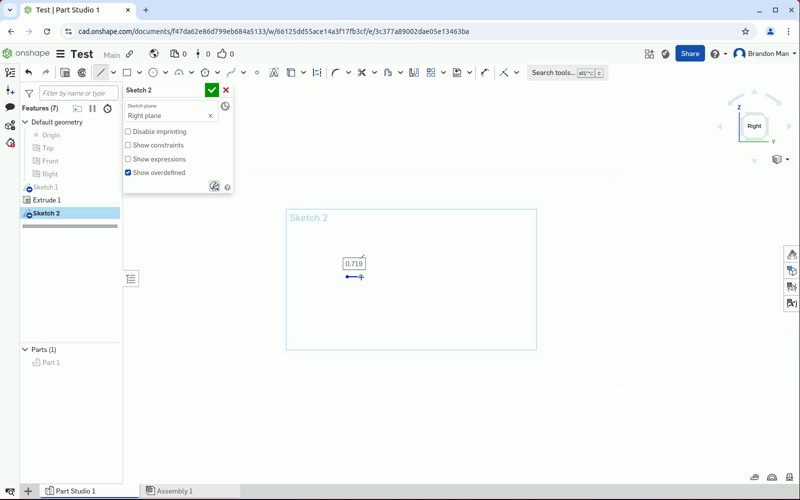
scroll(-6)
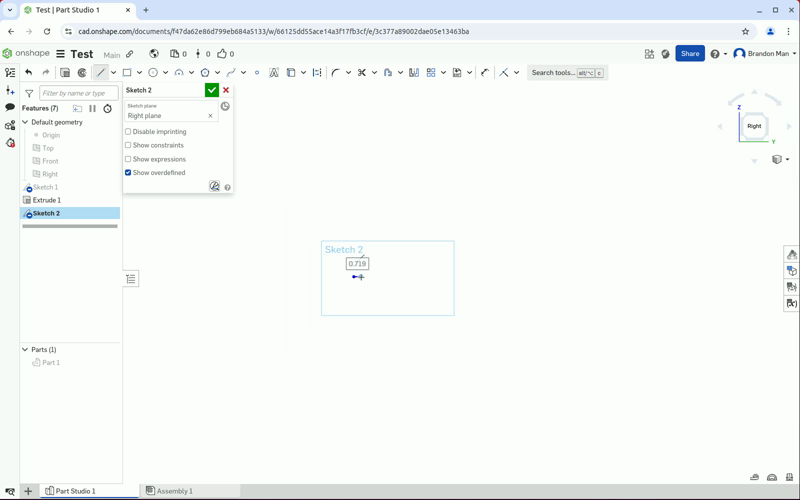
scroll(-6)
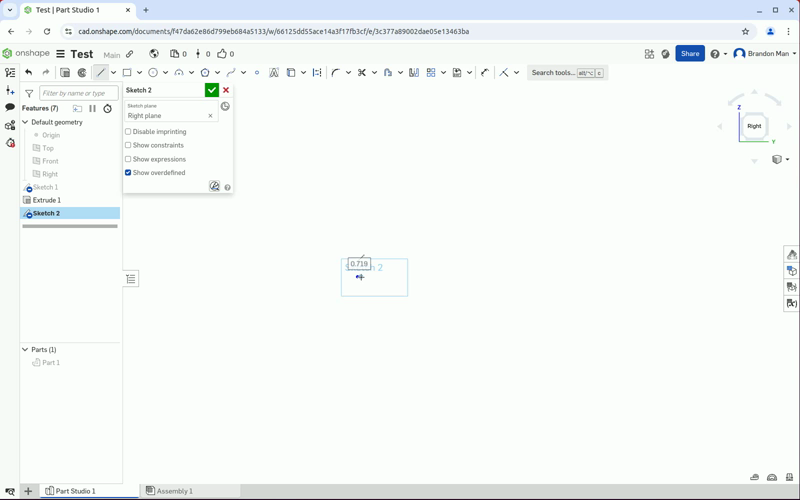
key_up(shift)
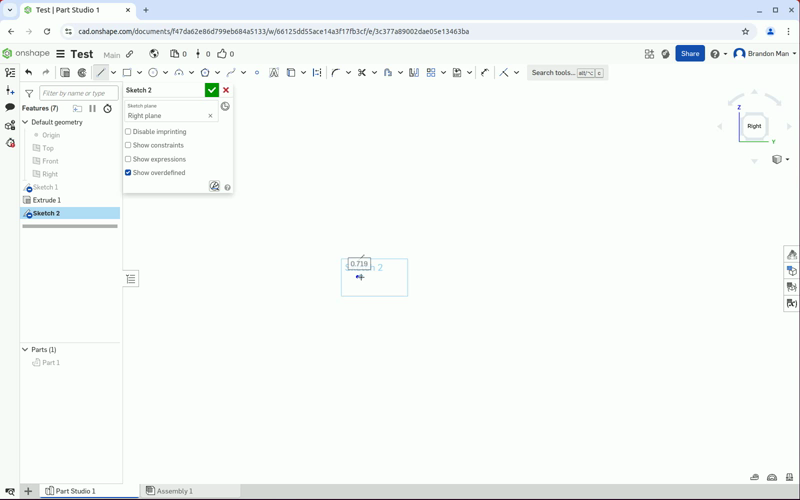
key_down(shift)
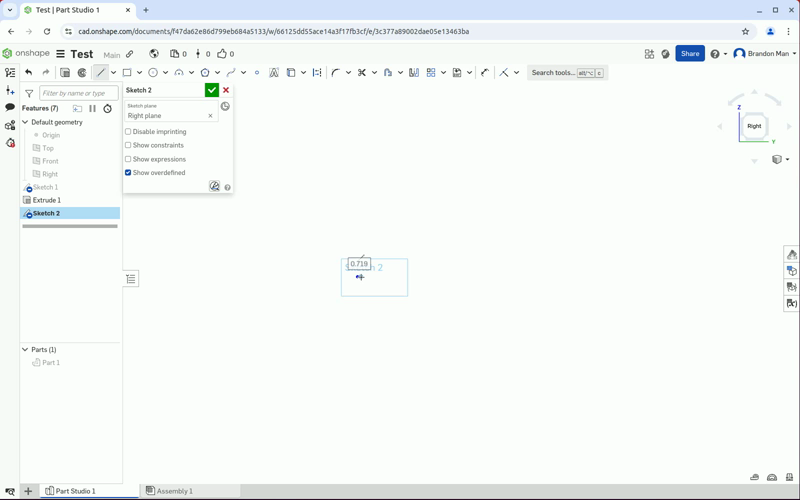
mouse_move(391, 276)
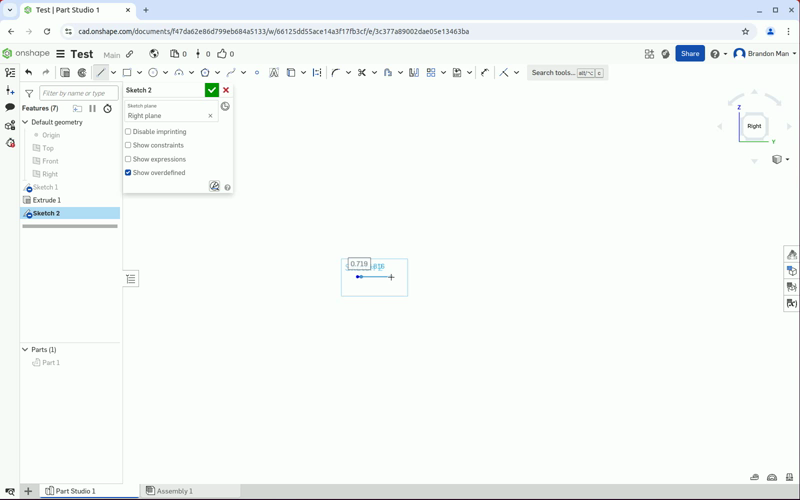
mouse_move(361, 274)
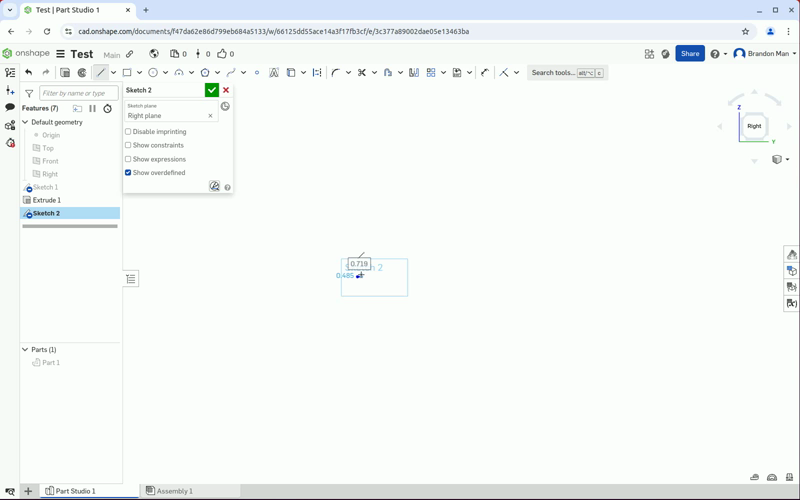
scroll(6)
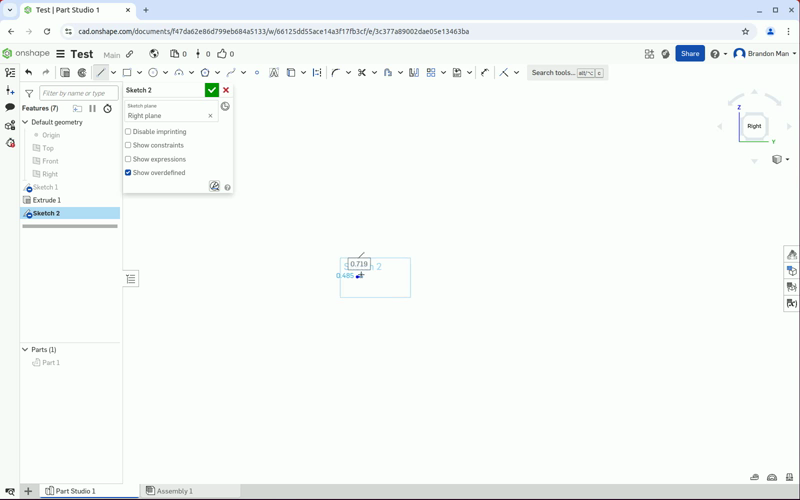
scroll(6)
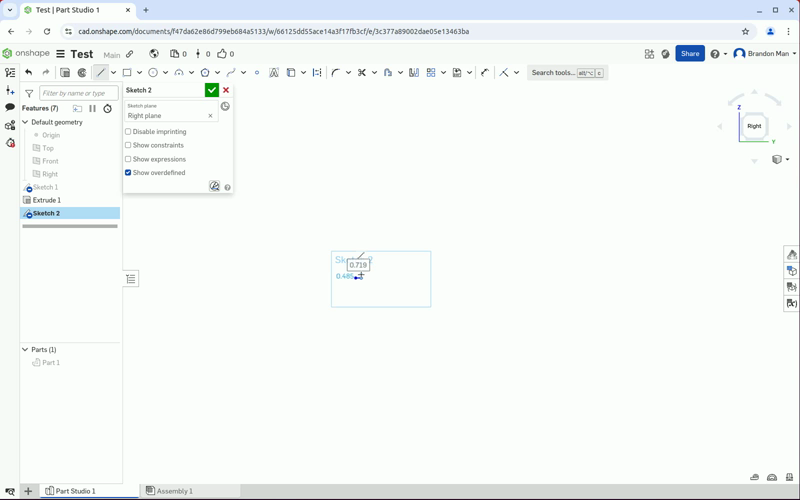
scroll(6)
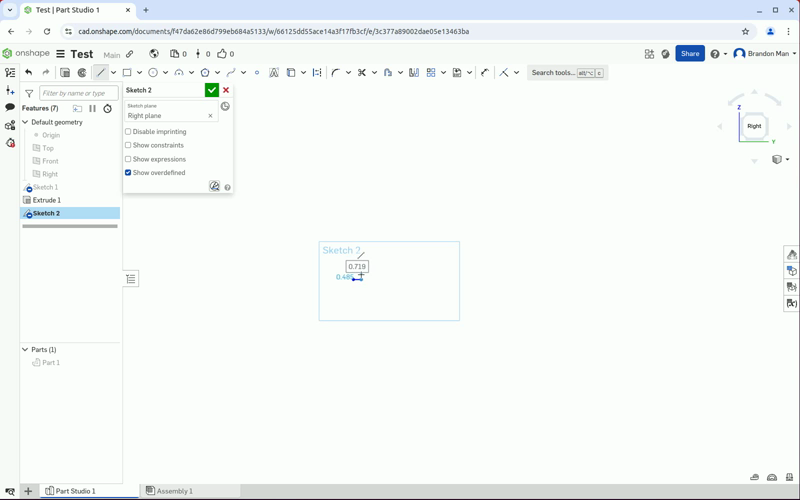
scroll(6)
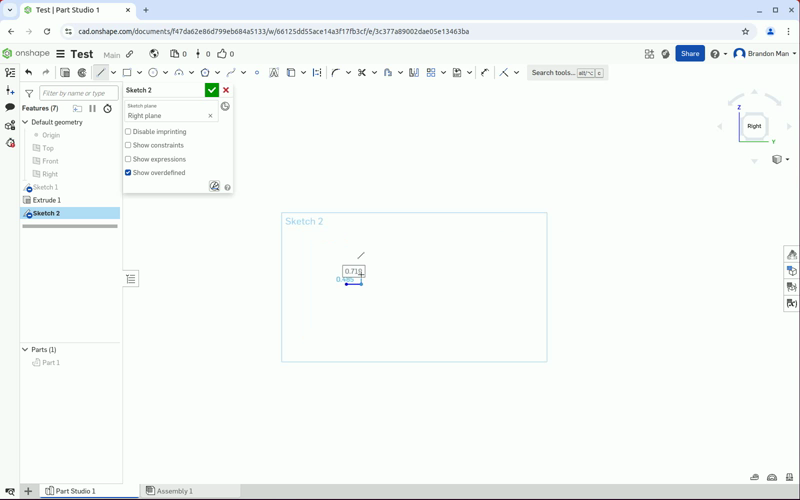
scroll(6)
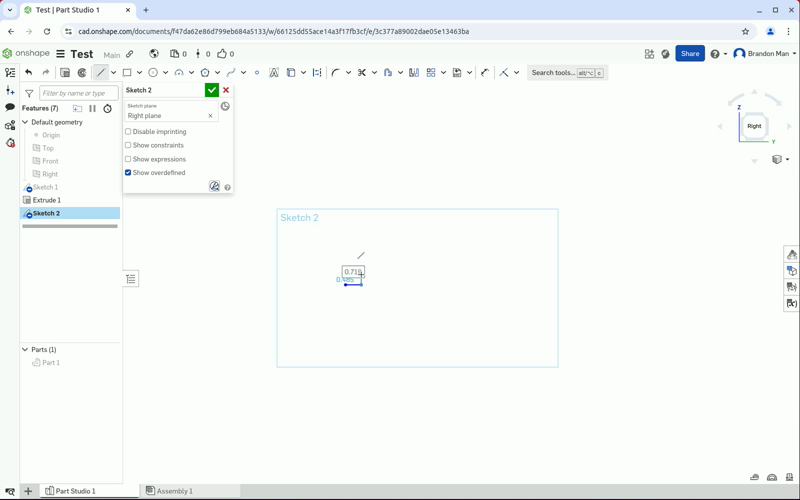
scroll(6)
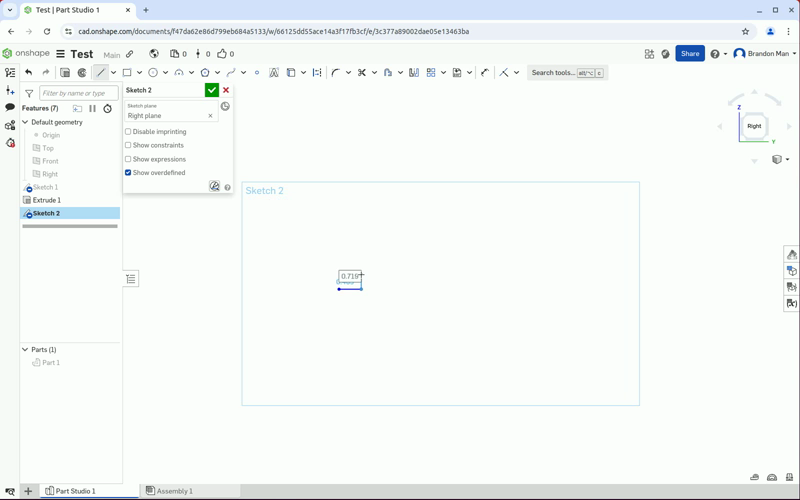
scroll(6)
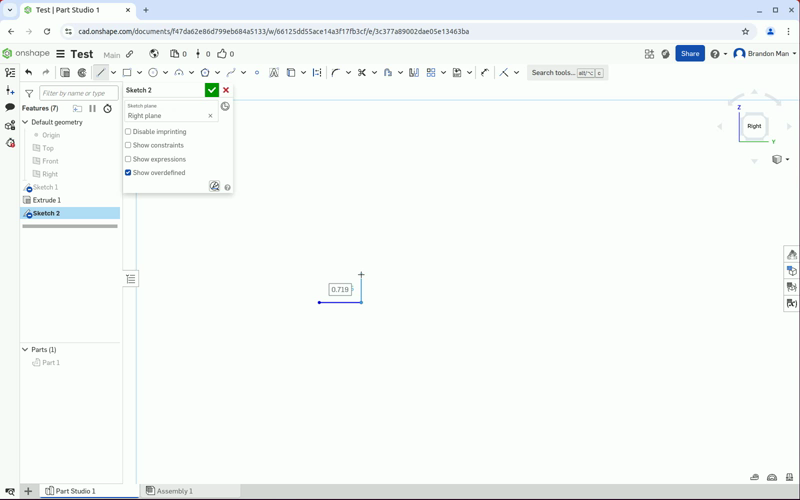
click(361, 274)
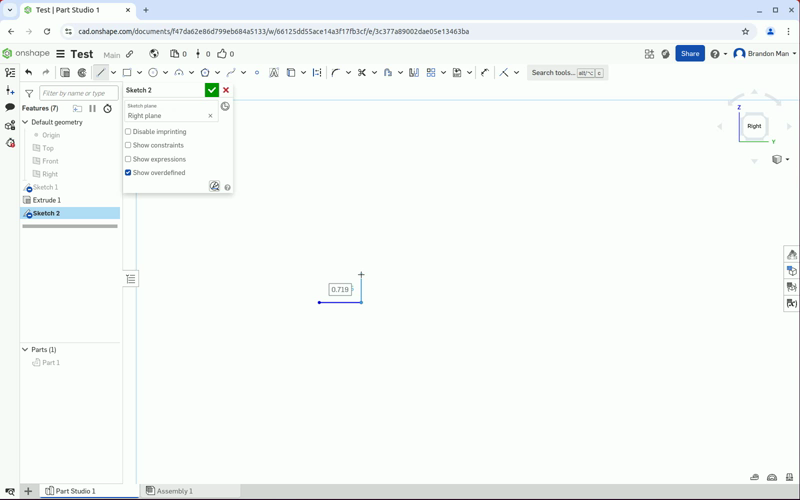
scroll(-6)
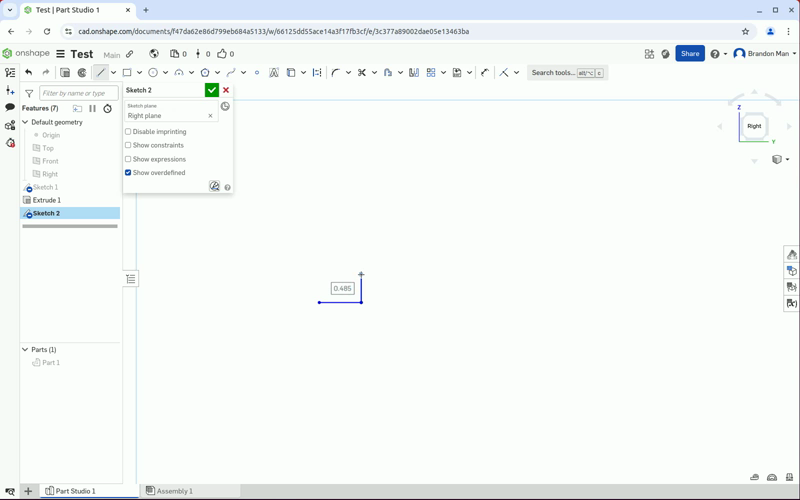
scroll(-6)
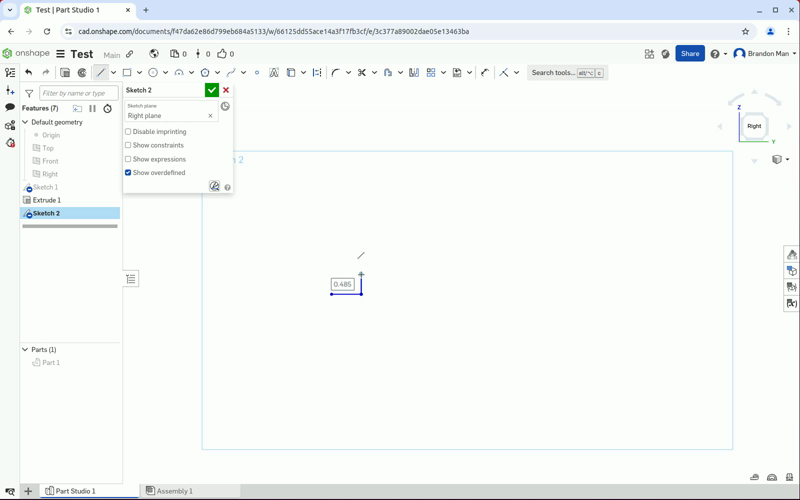
scroll(-6)
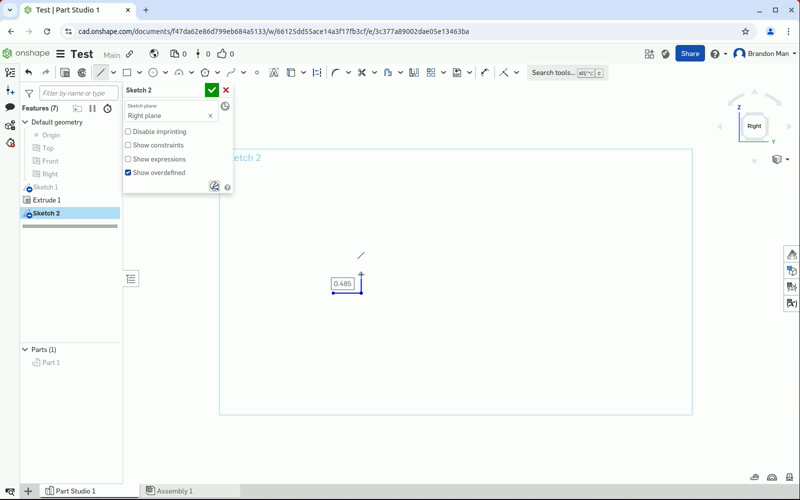
scroll(-6)
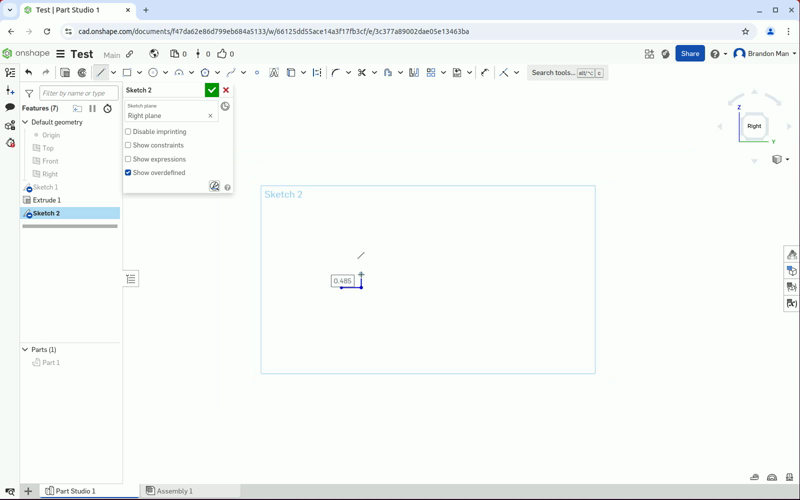
scroll(-6)
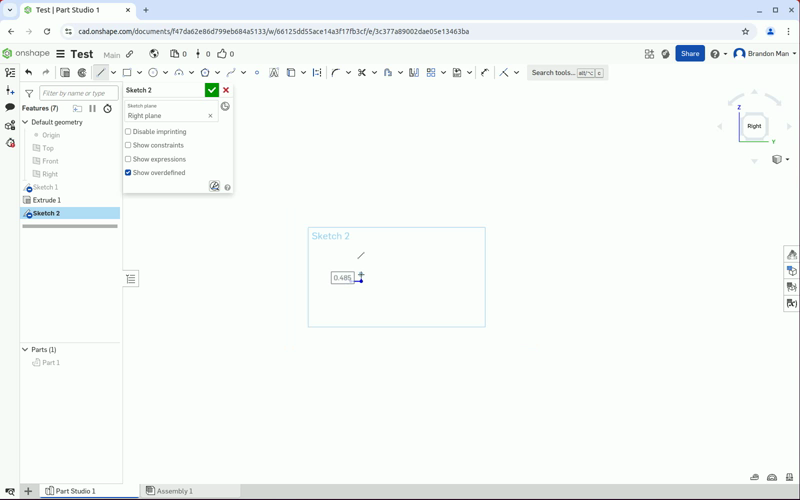
scroll(-6)
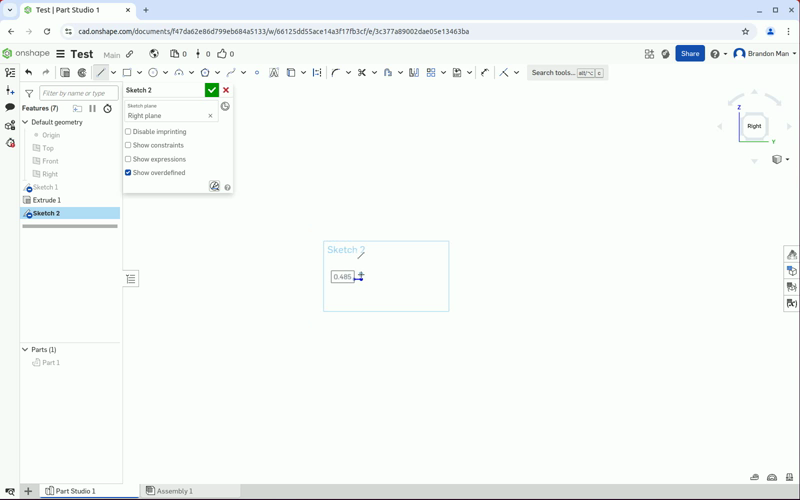
scroll(-6)
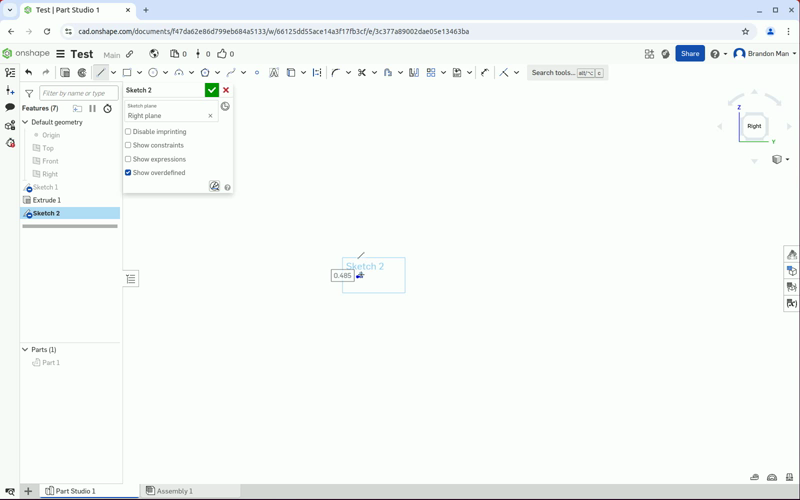
key_up(shift)
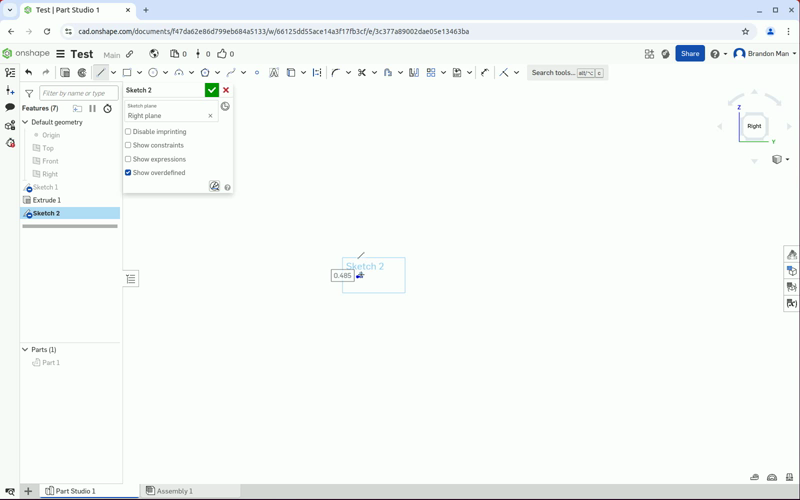
key(esc)
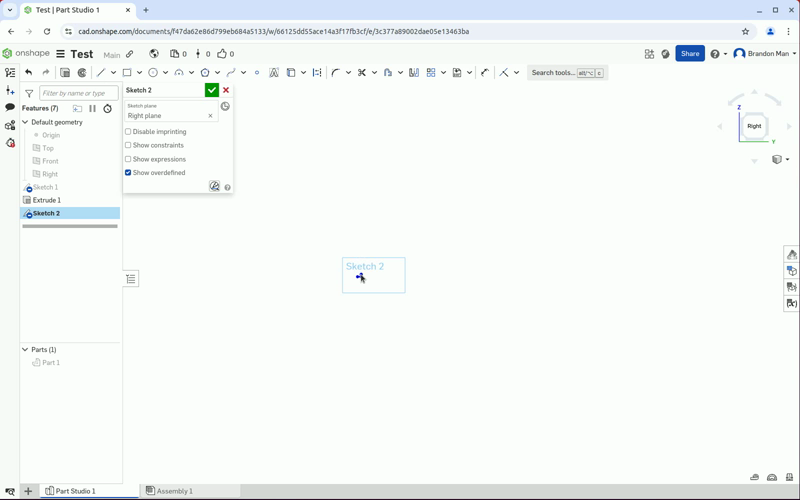
key(a)
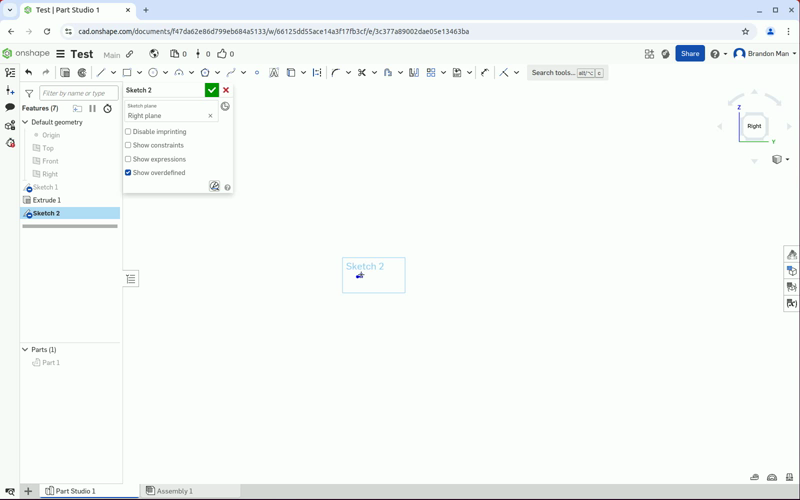
mouse_move(361, 274)
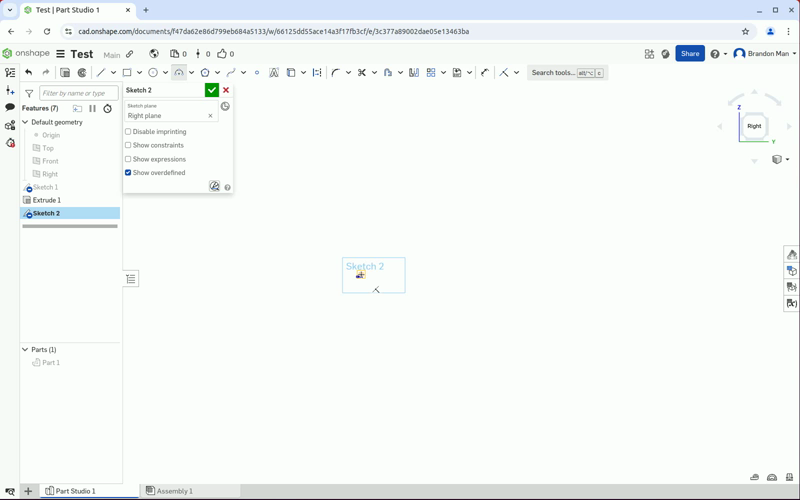
scroll(6)
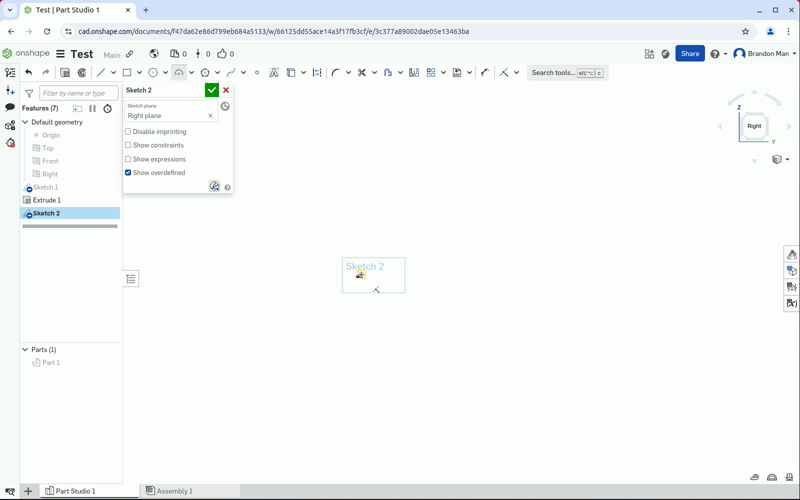
scroll(6)
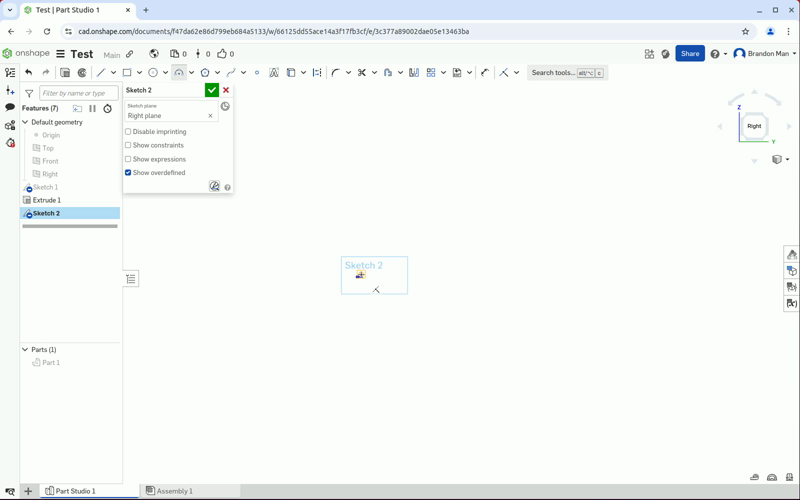
scroll(6)
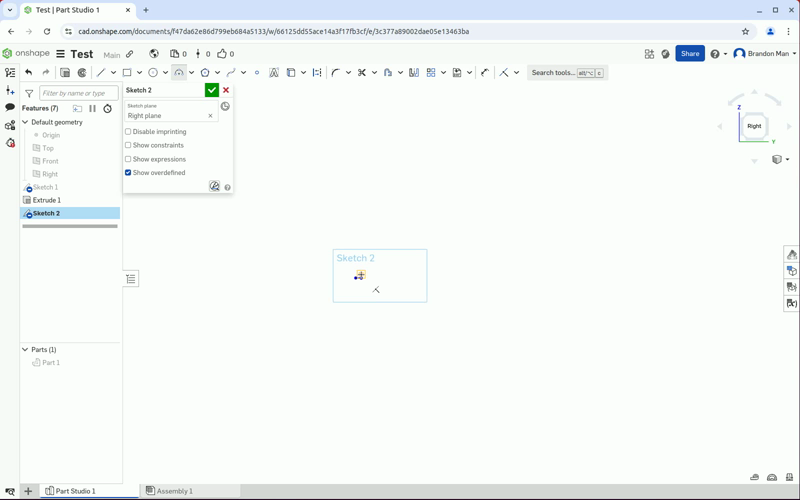
scroll(6)
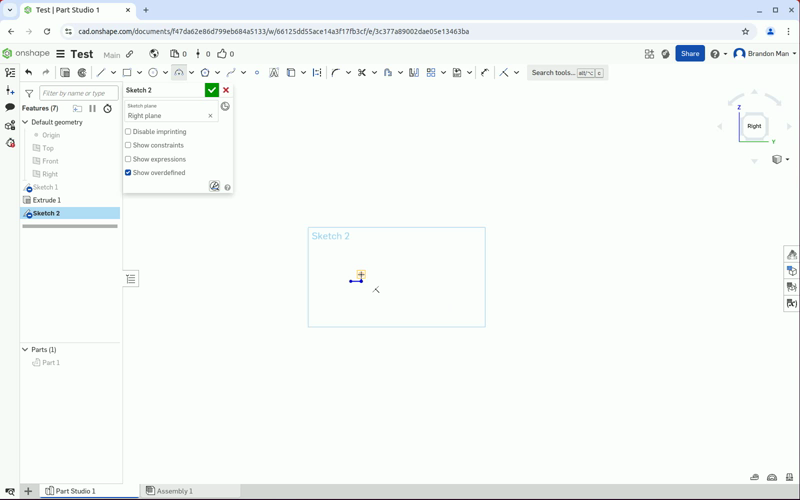
scroll(6)
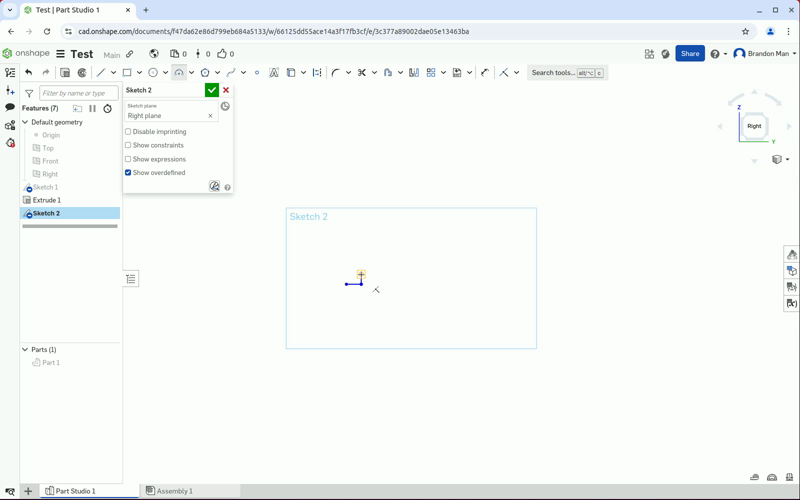
scroll(6)
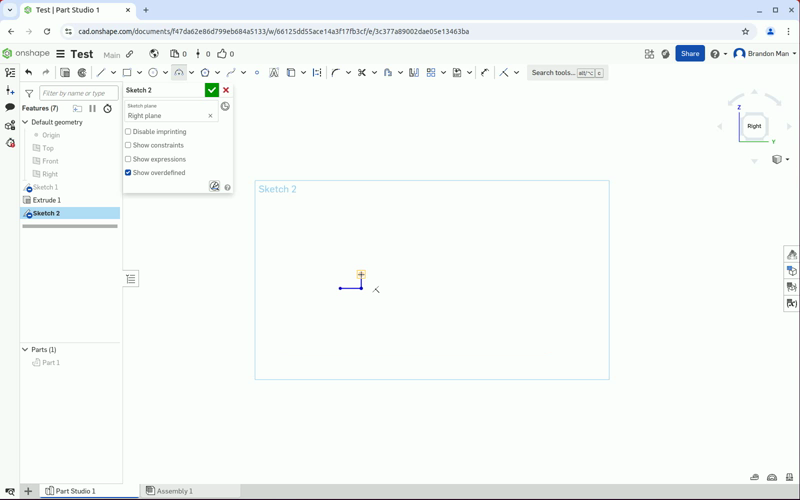
scroll(6)
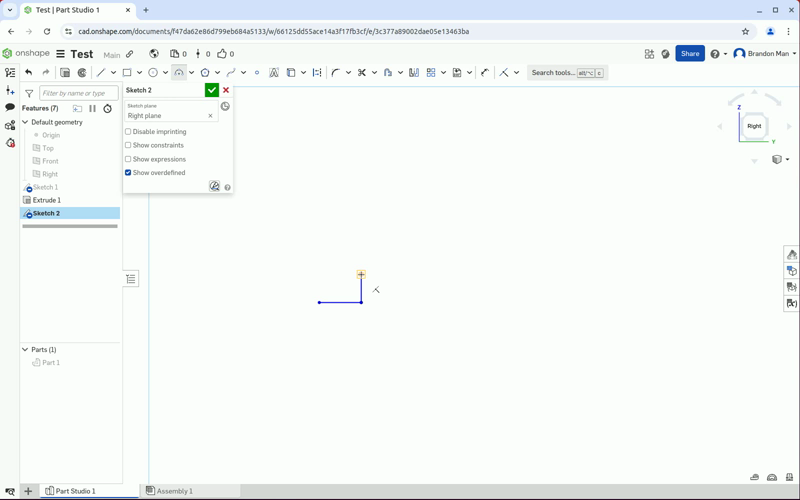
click(361, 274)
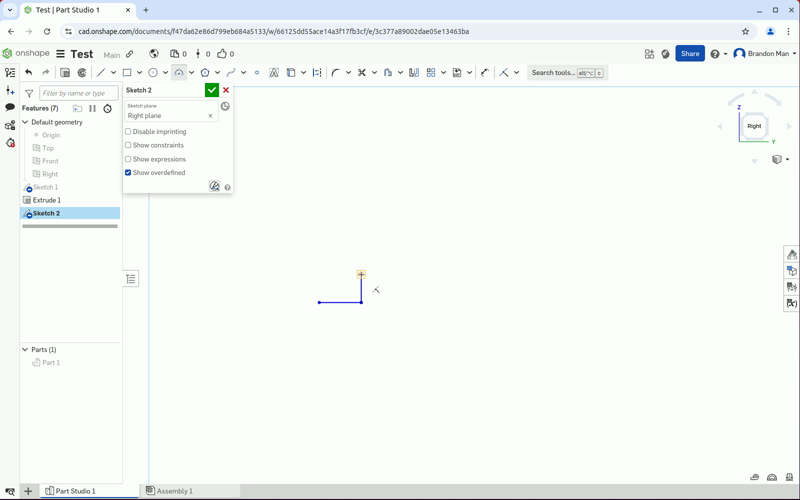
scroll(-6)
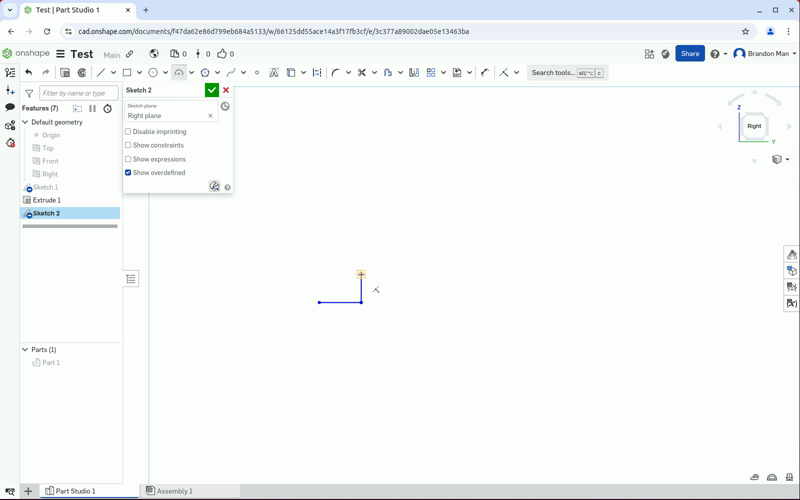
scroll(-6)
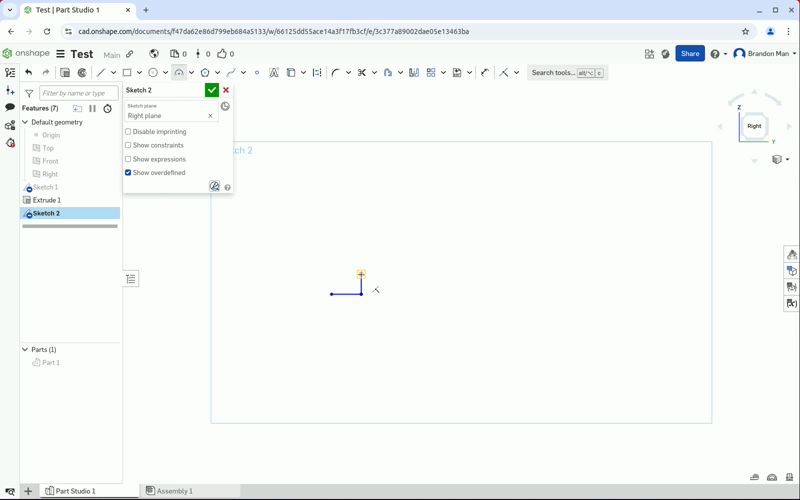
scroll(-6)
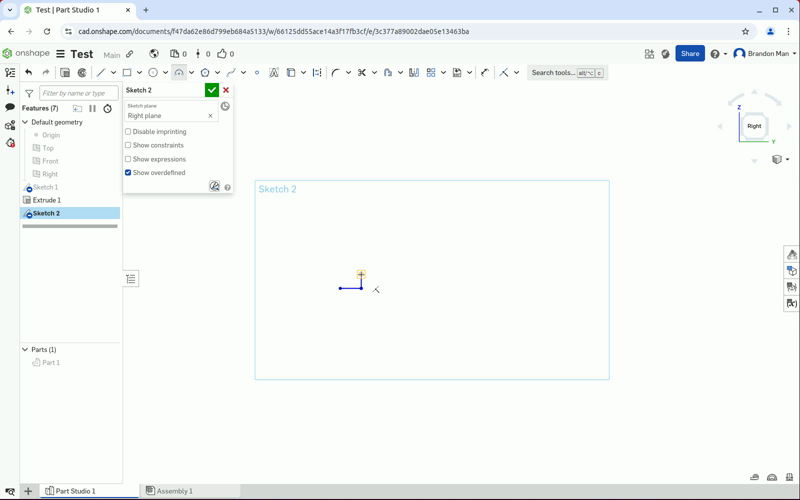
scroll(-6)
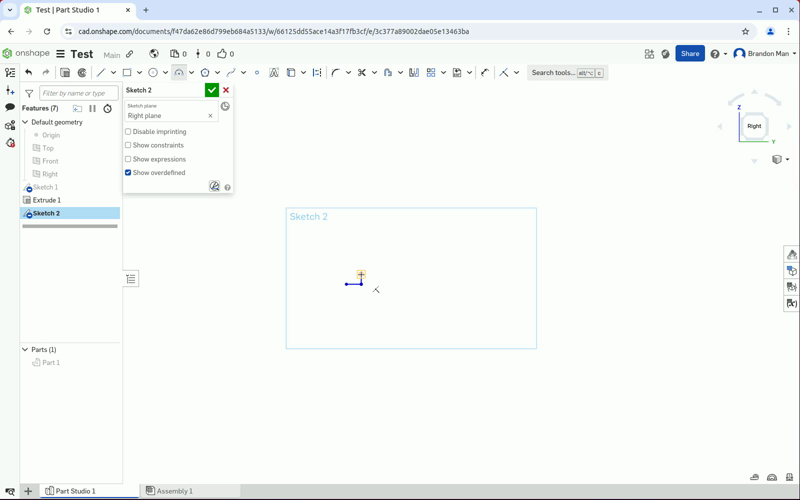
scroll(-6)
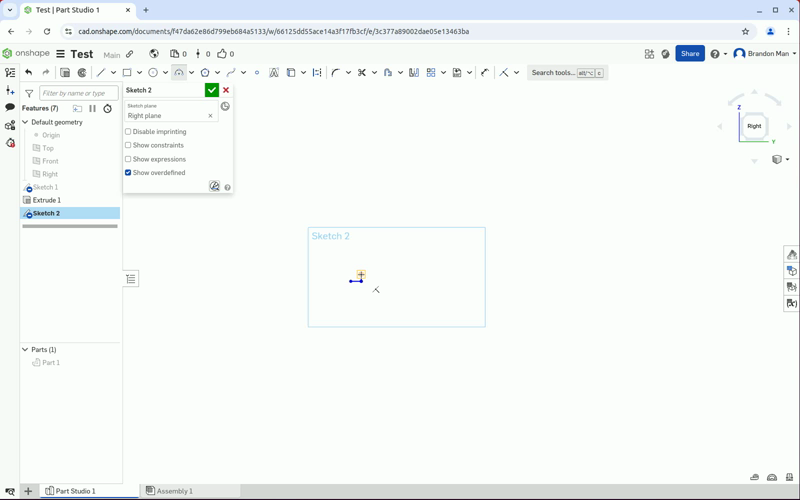
scroll(-6)
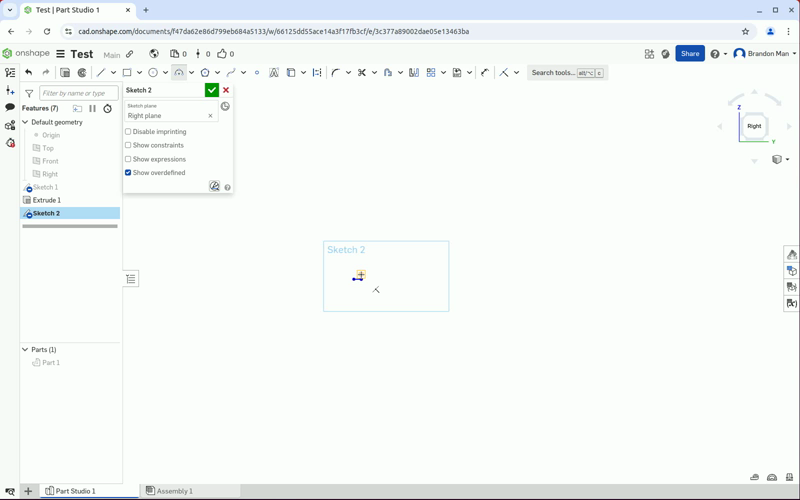
scroll(-6)
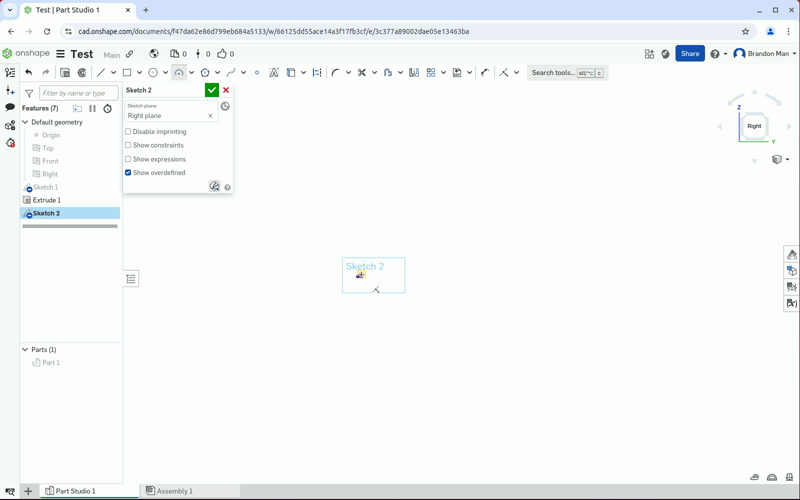
key_down(shift)
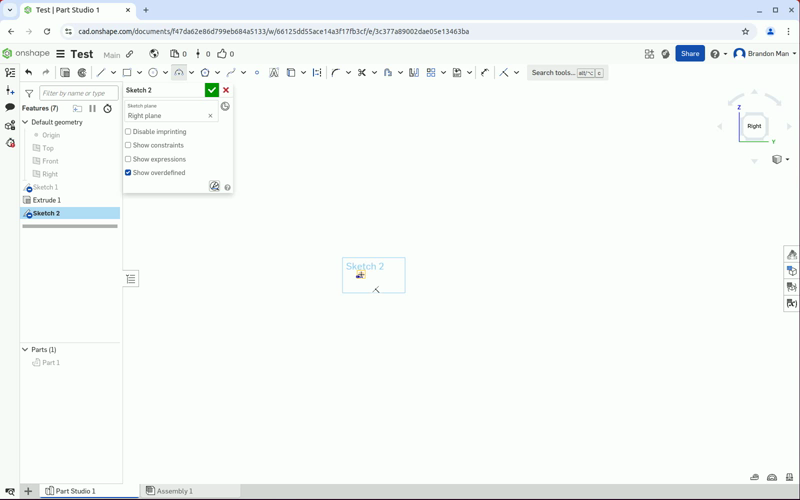
mouse_move(357, 274)
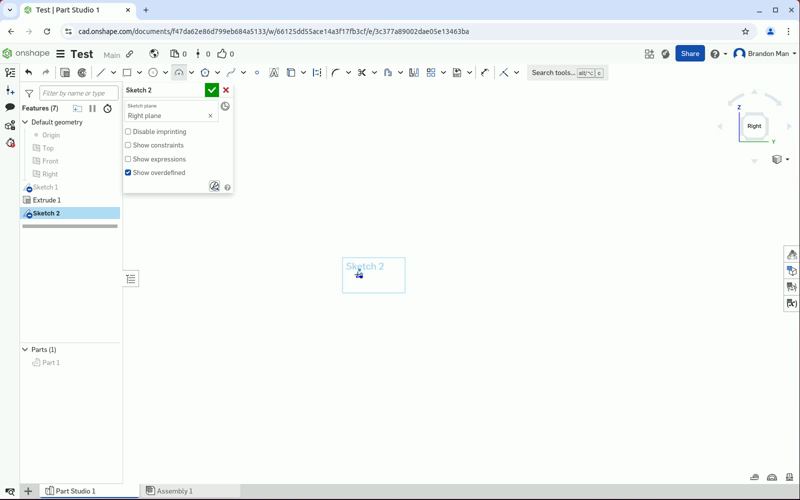
scroll(6)
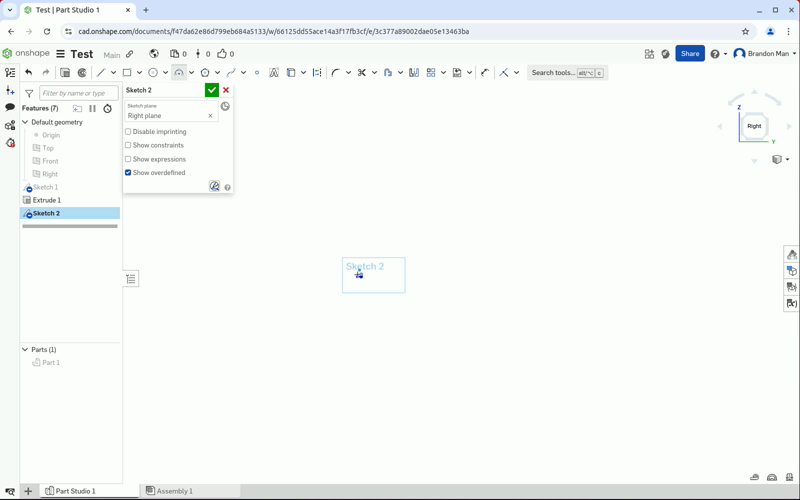
scroll(6)
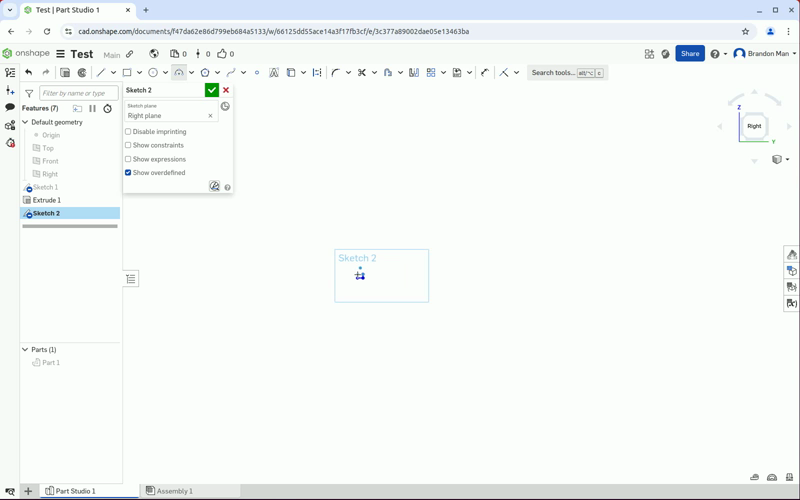
scroll(6)
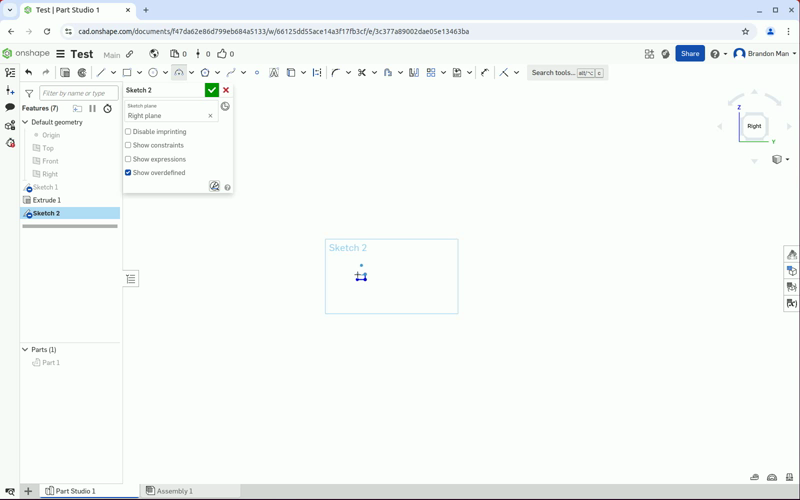
scroll(6)
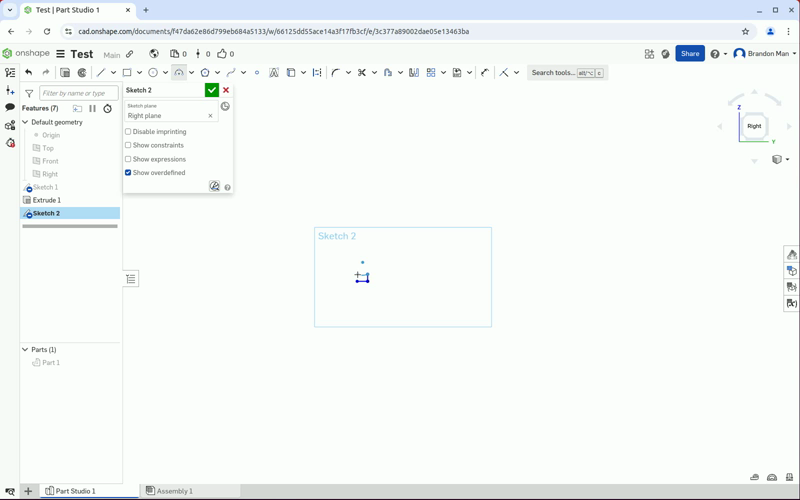
scroll(6)
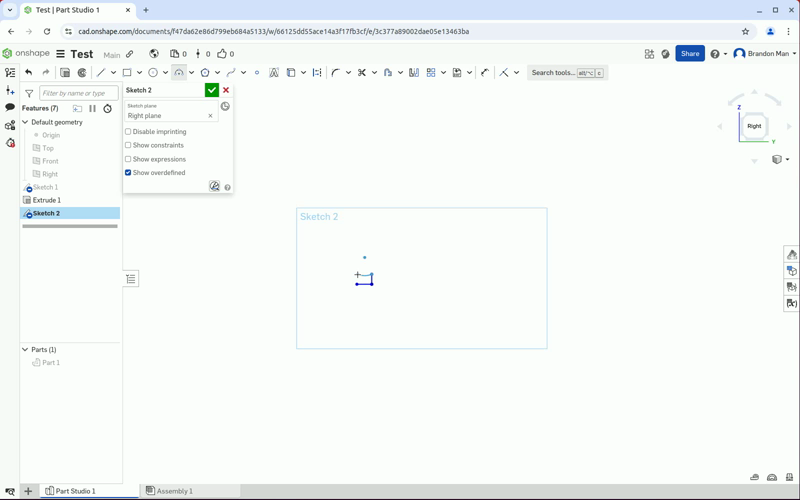
scroll(6)
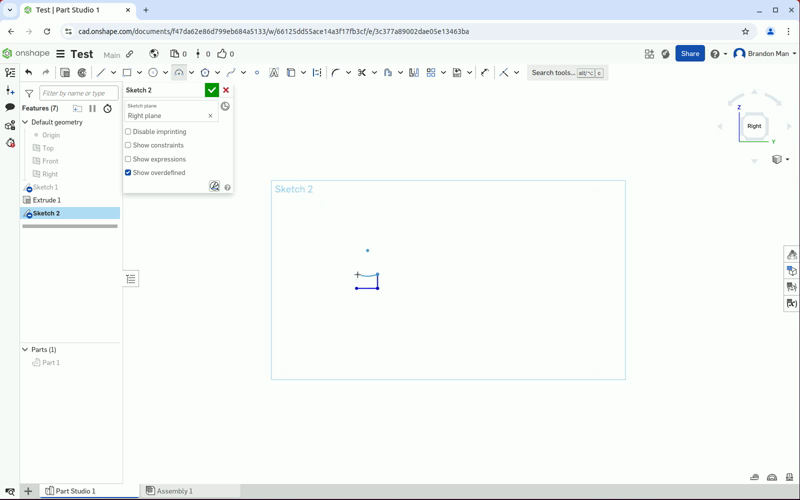
scroll(6)
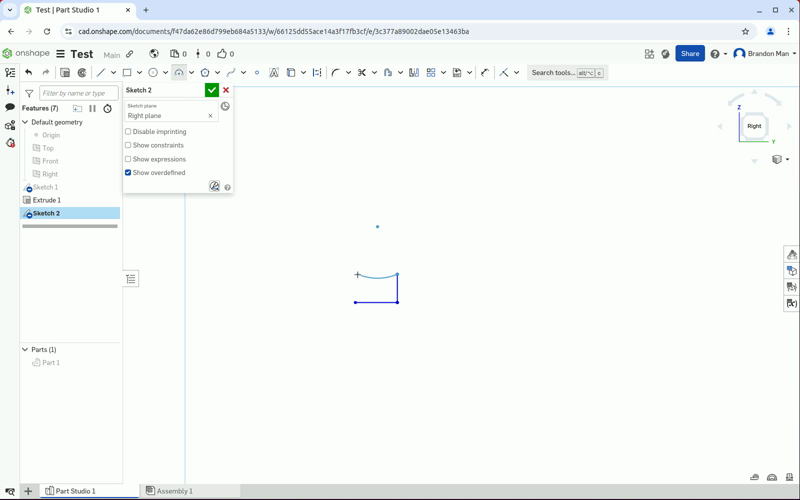
click(357, 274)
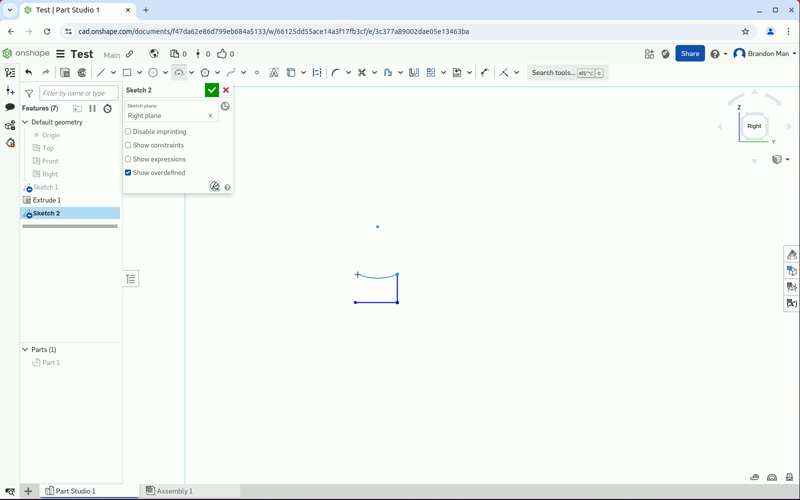
scroll(-6)
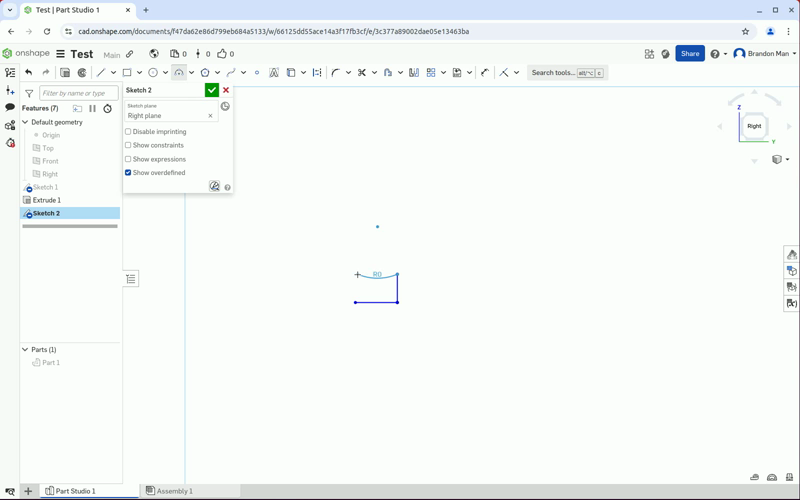
scroll(-6)
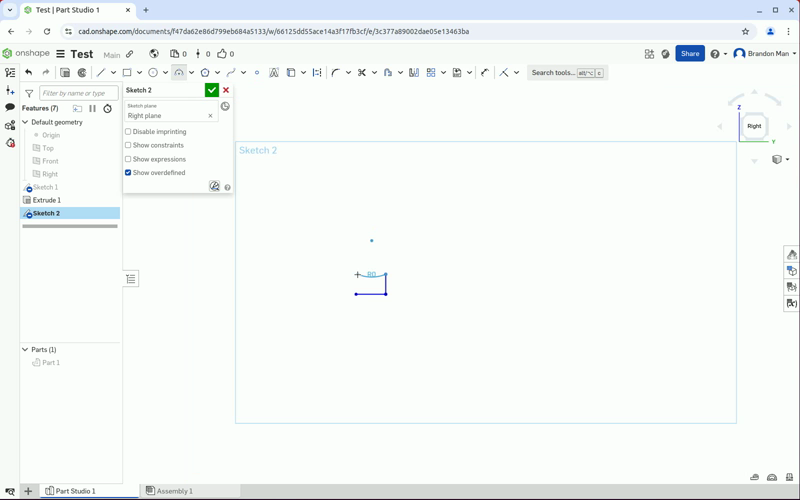
scroll(-6)
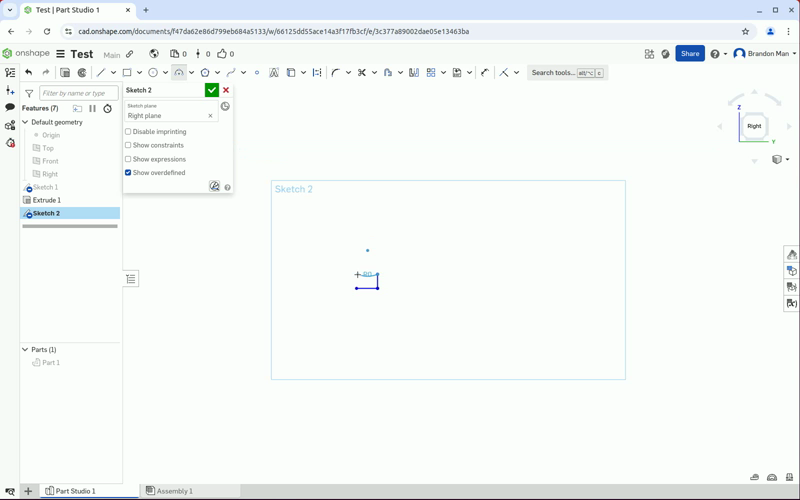
scroll(-6)
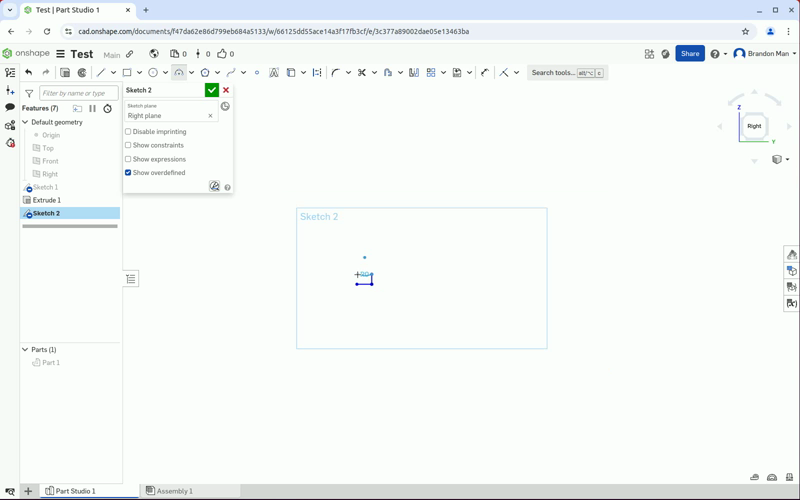
scroll(-6)
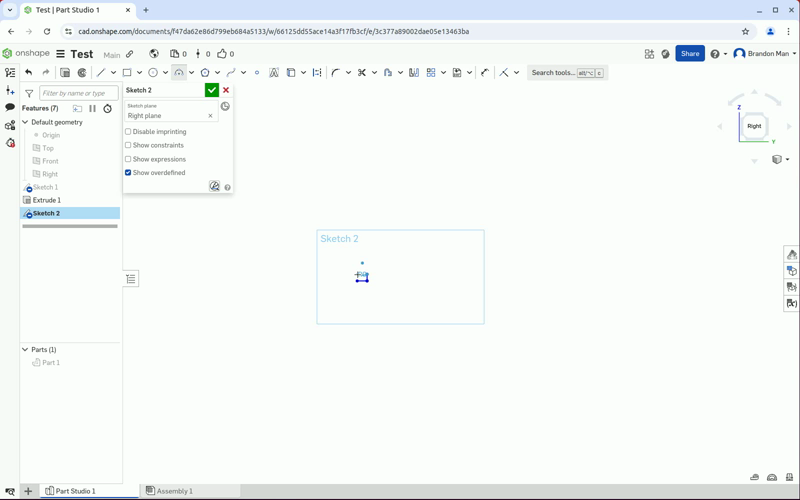
scroll(-6)
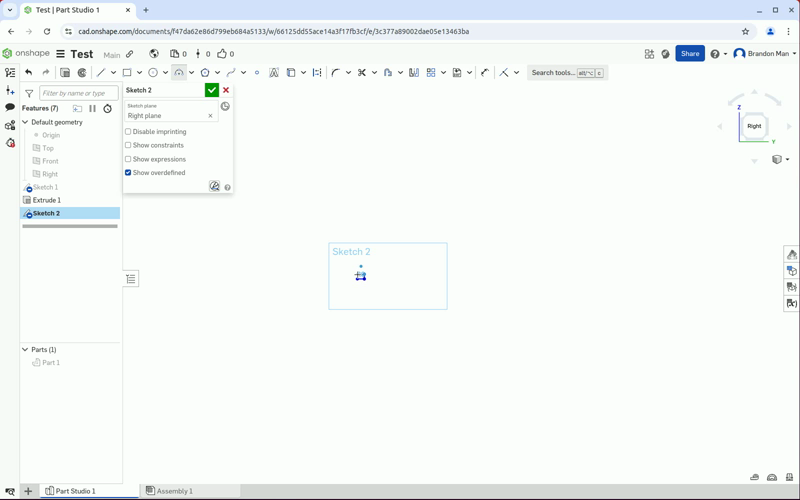
scroll(-6)
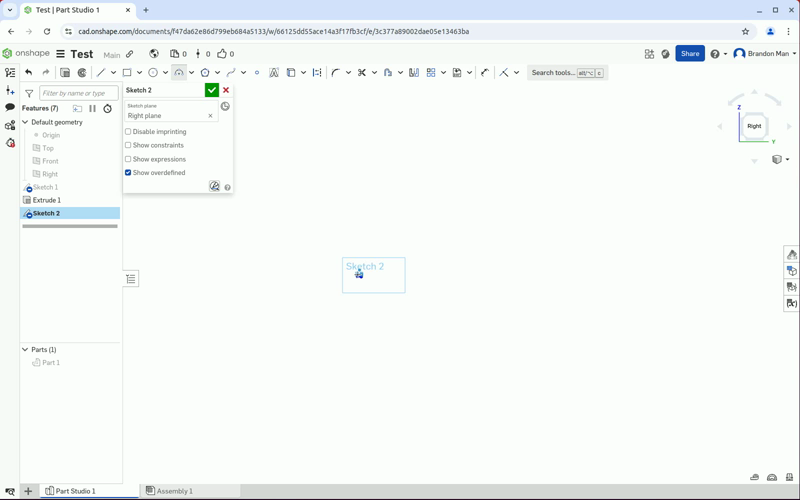
mouse_move(359, 272)
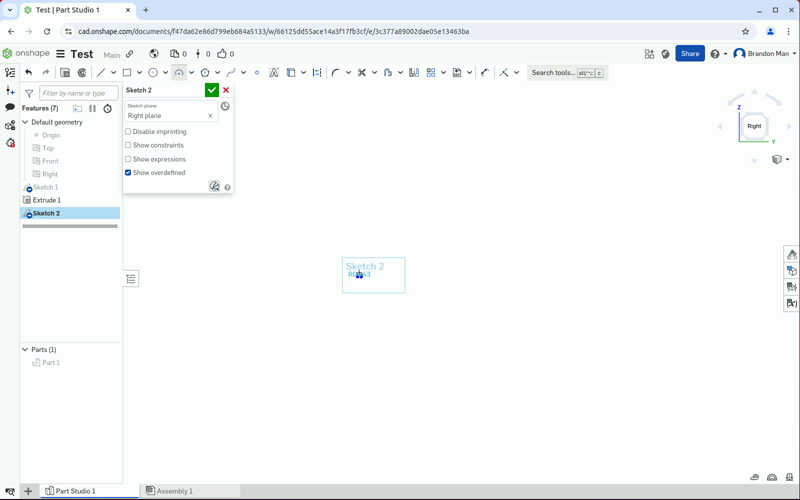
scroll(6)
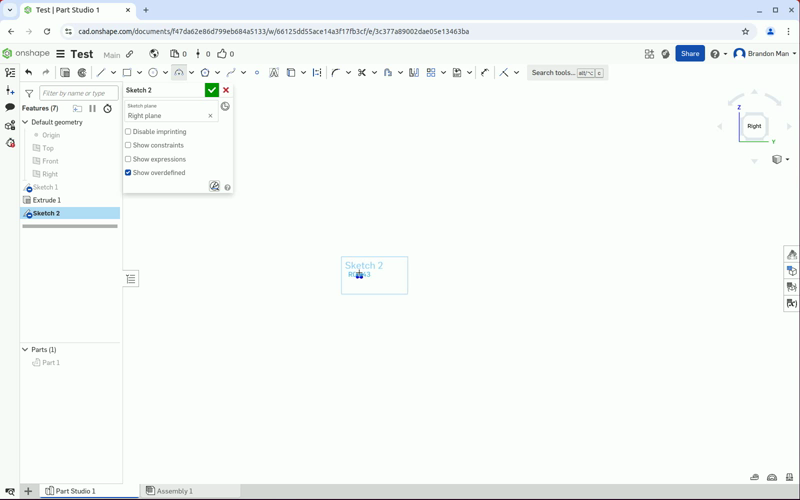
scroll(6)
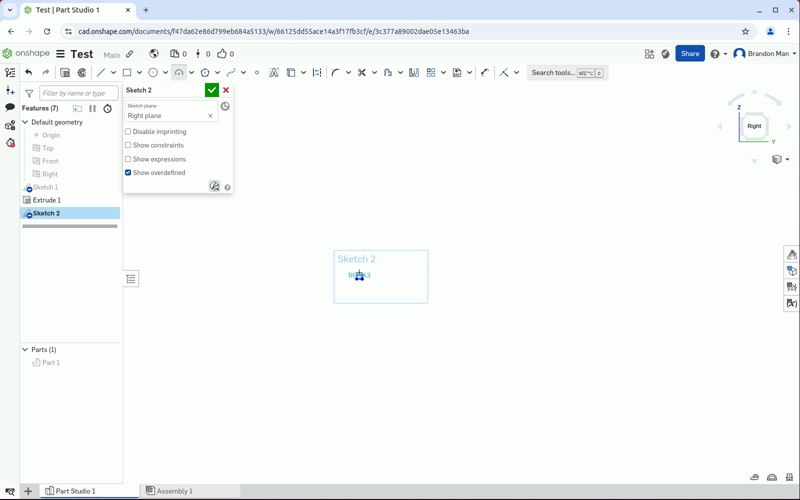
scroll(6)
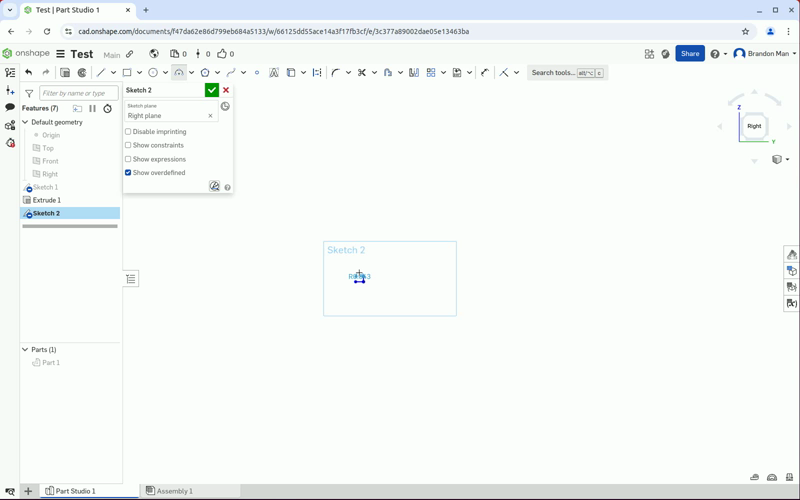
scroll(6)
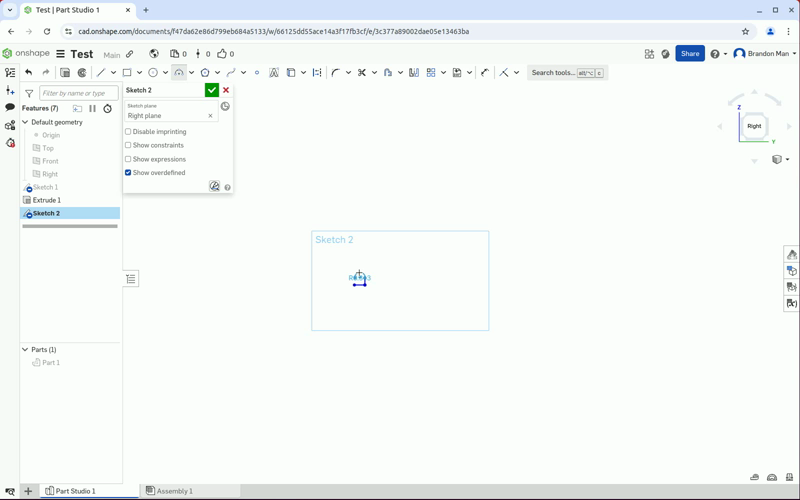
scroll(6)
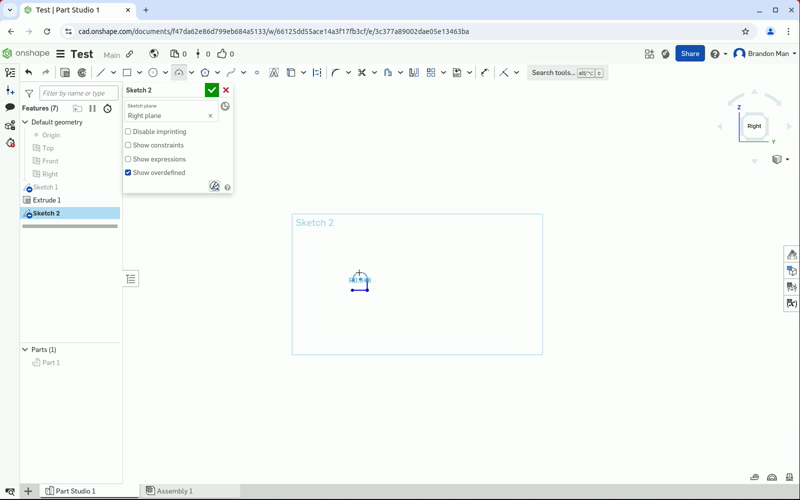
scroll(6)
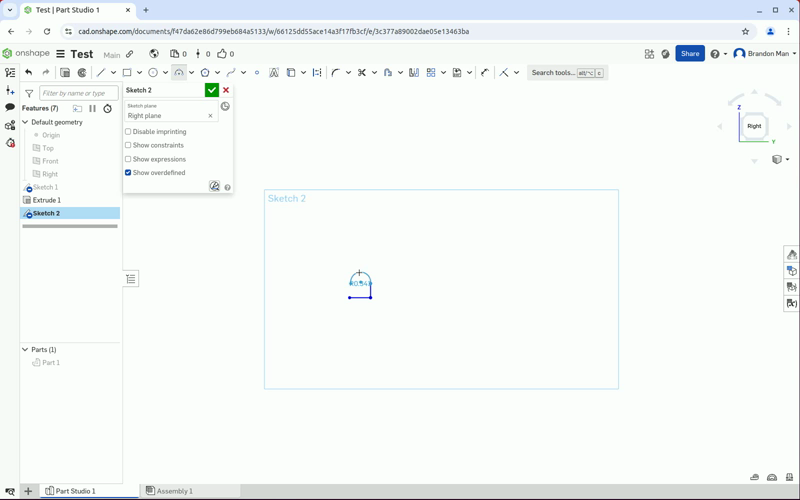
scroll(6)
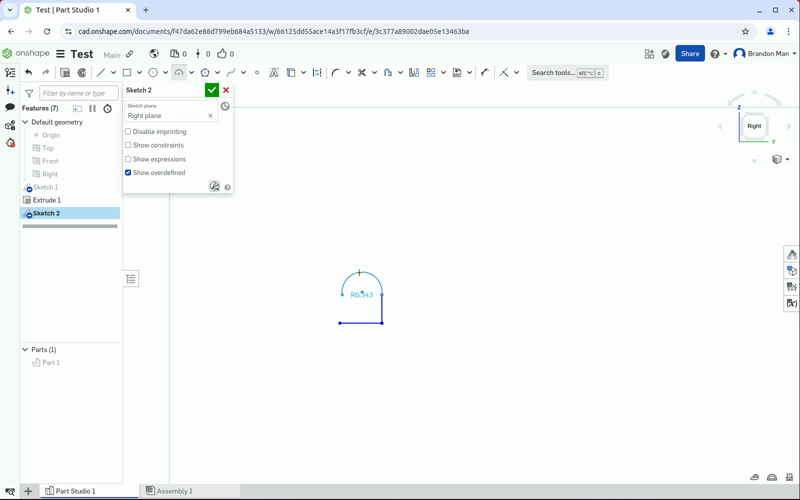
click(359, 272)
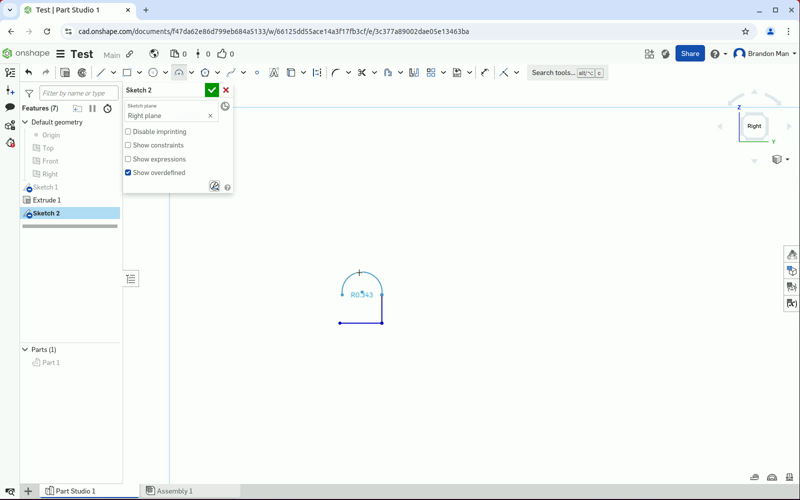
scroll(-6)
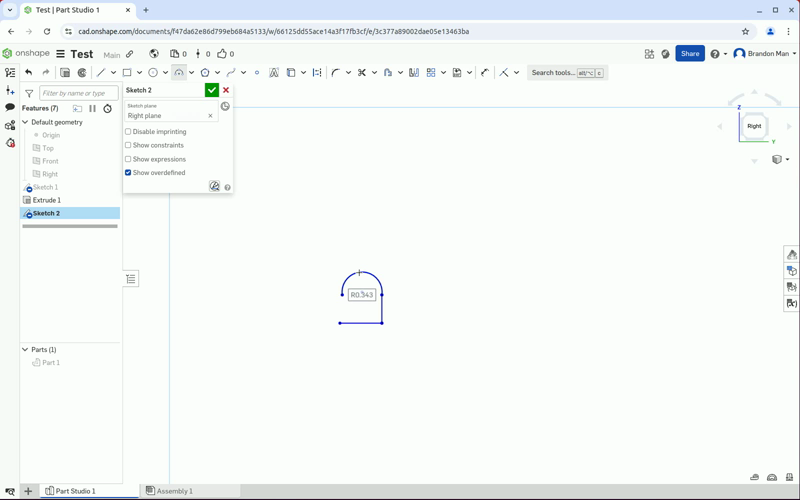
scroll(-6)
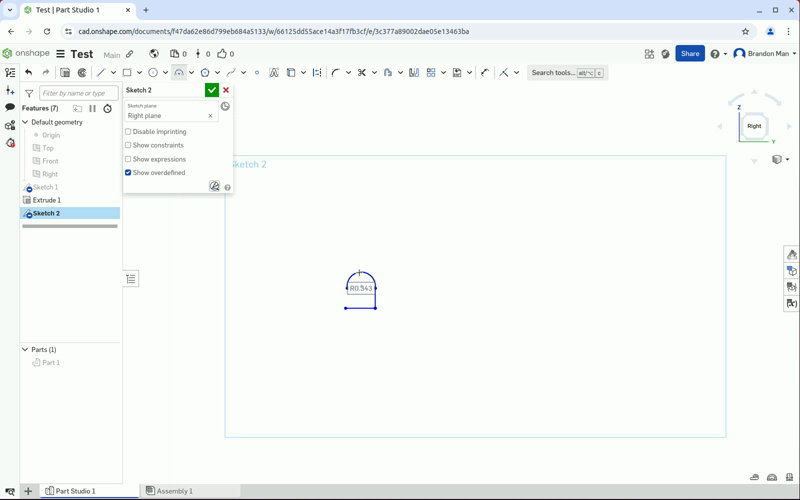
scroll(-6)
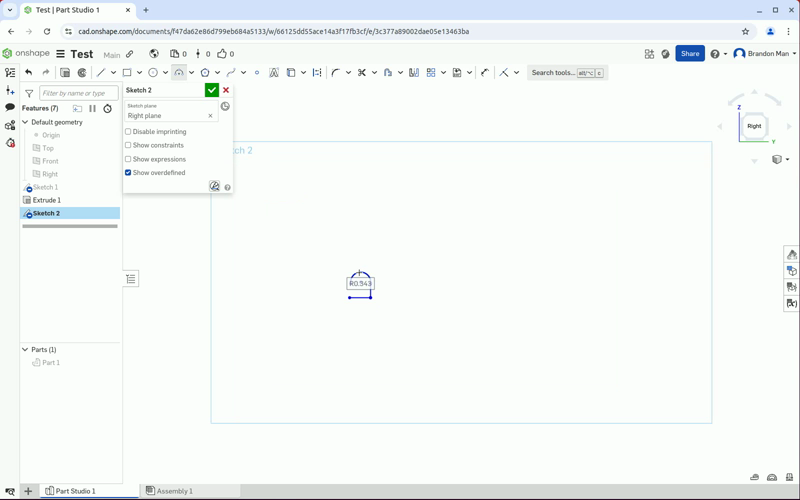
scroll(-6)
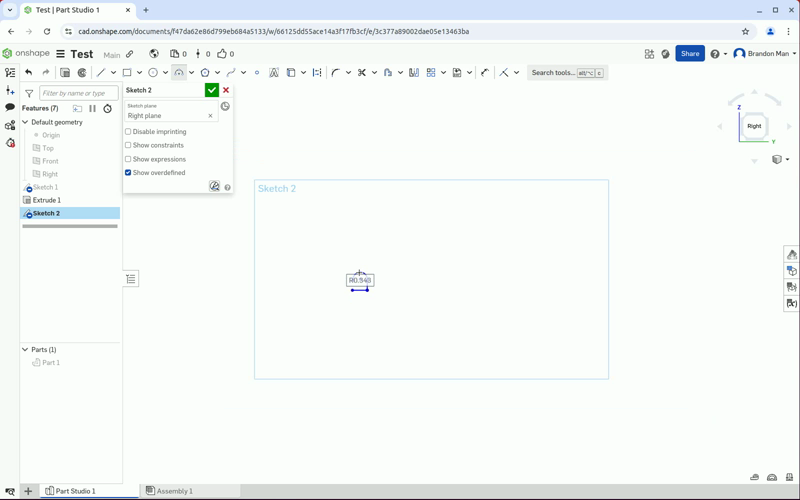
scroll(-6)
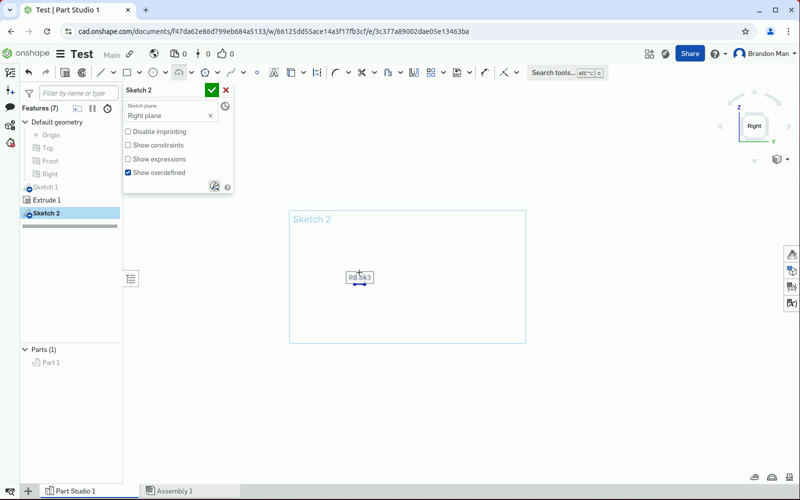
scroll(-6)
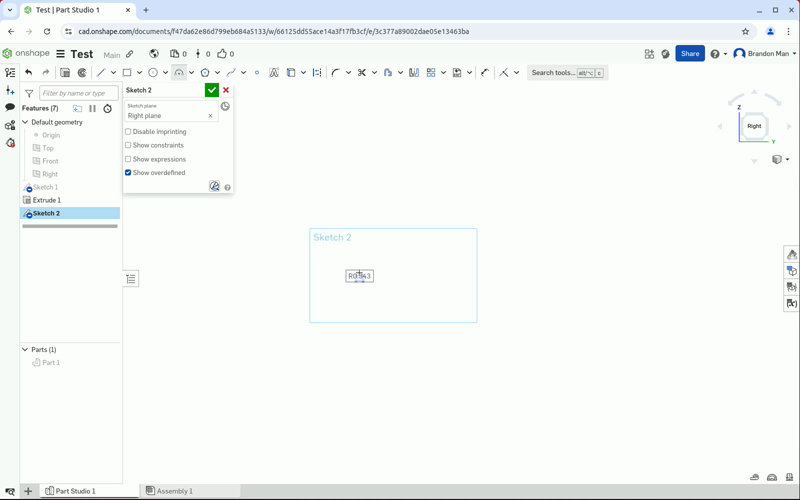
scroll(-6)
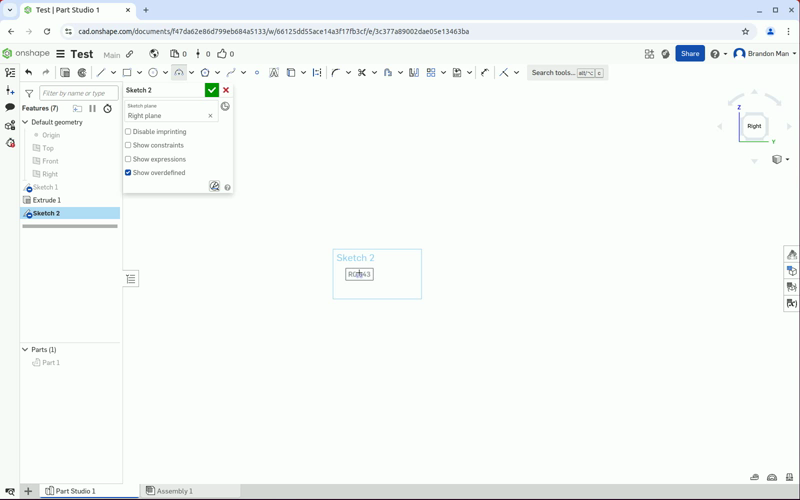
key_up(shift)
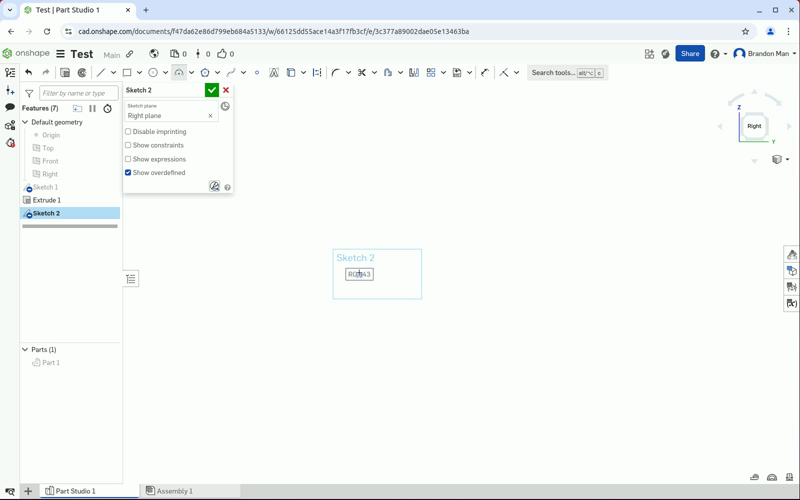
key(esc)
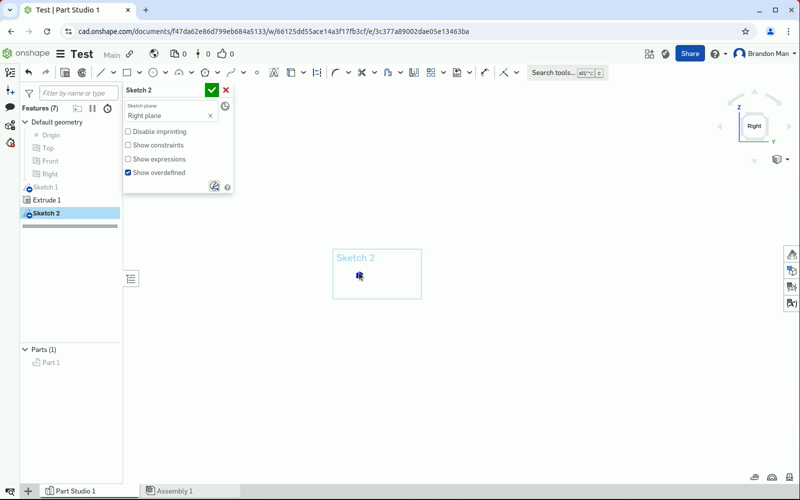
key(l)
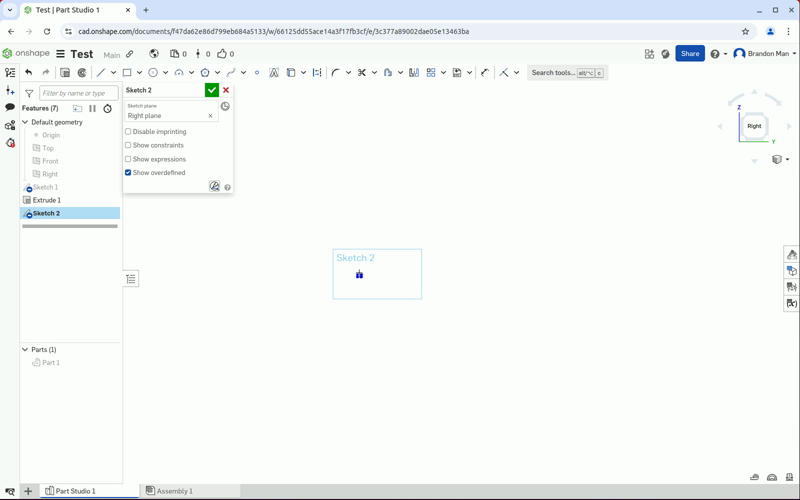
mouse_move(357, 274)
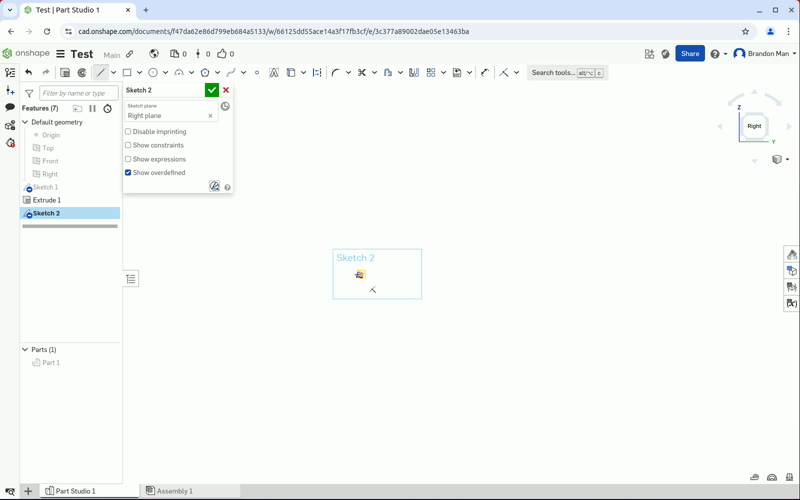
scroll(6)
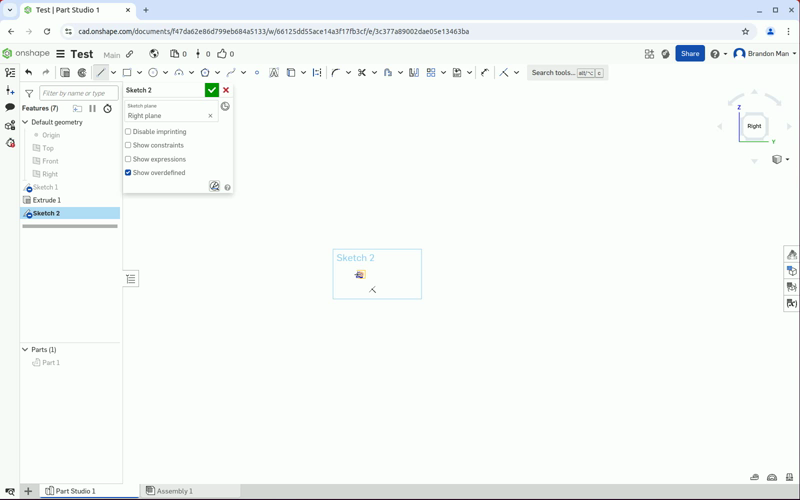
scroll(6)
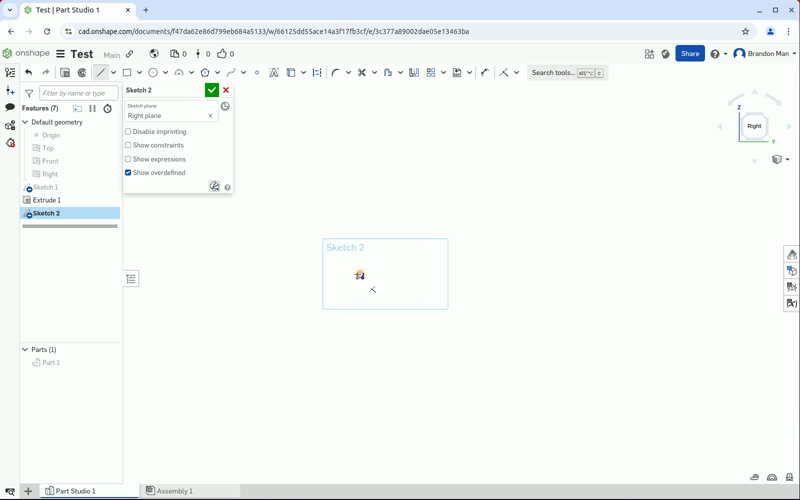
scroll(6)
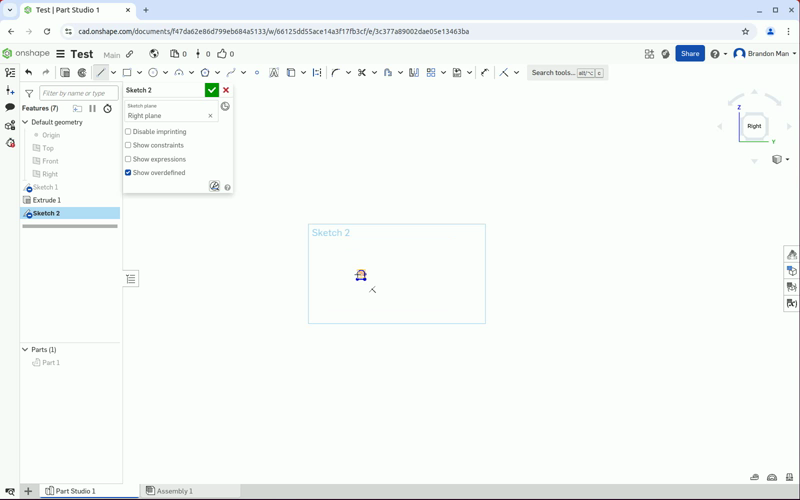
scroll(6)
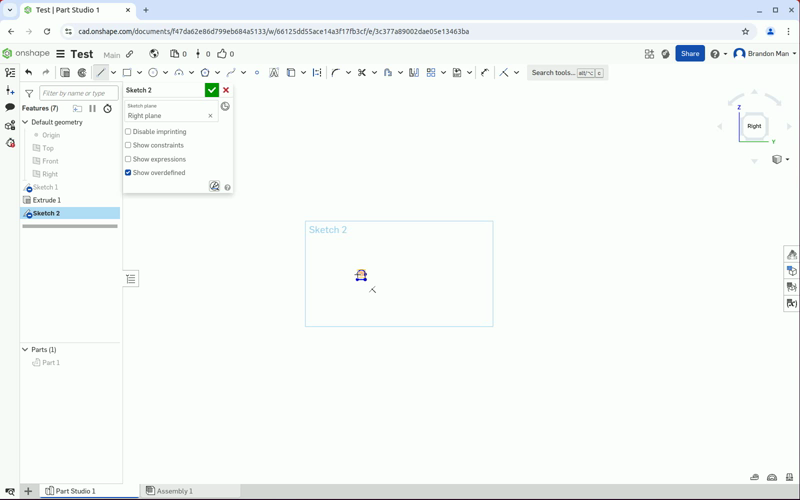
scroll(6)
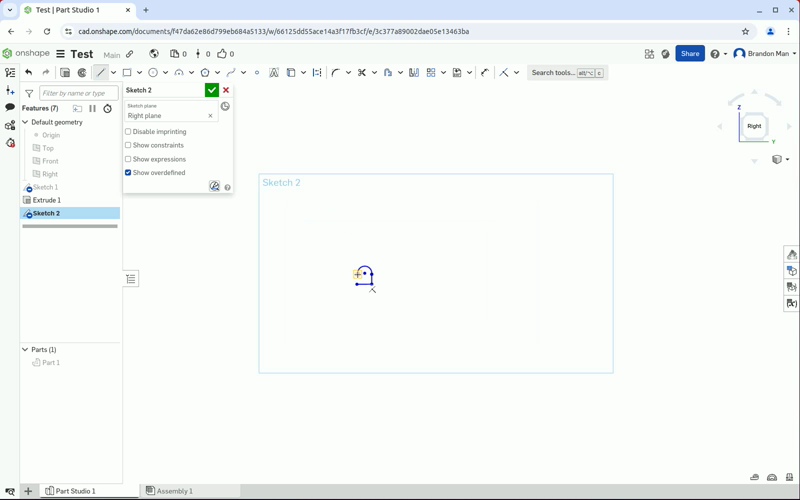
scroll(6)
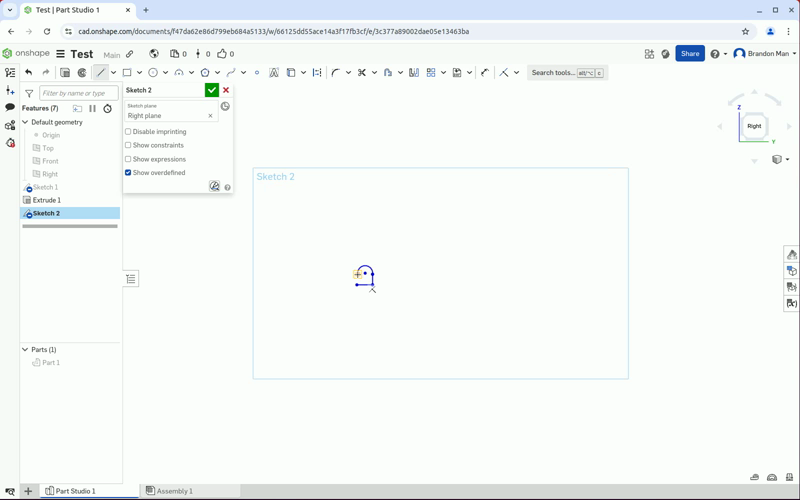
scroll(6)
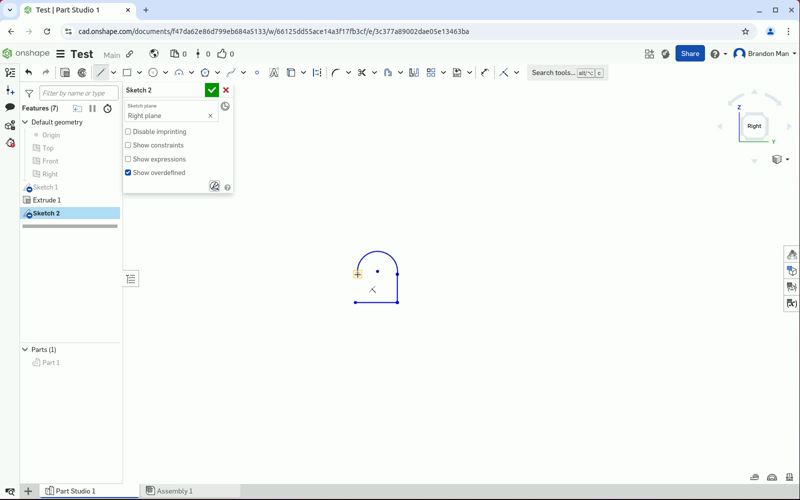
click(357, 274)
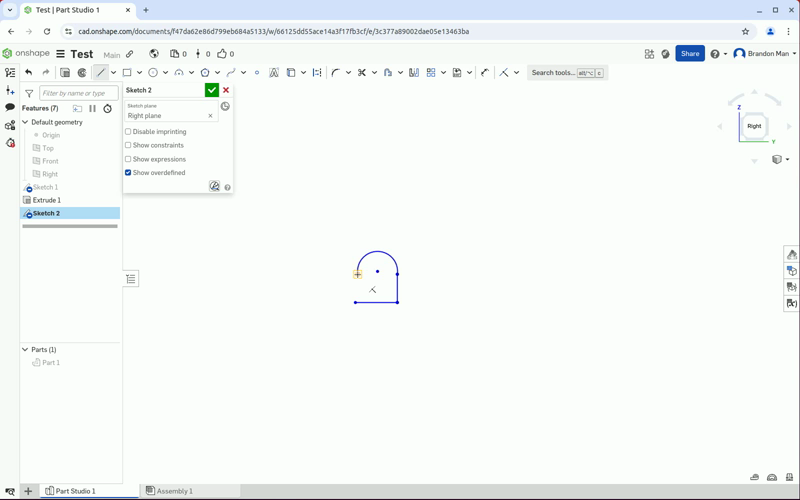
scroll(-6)
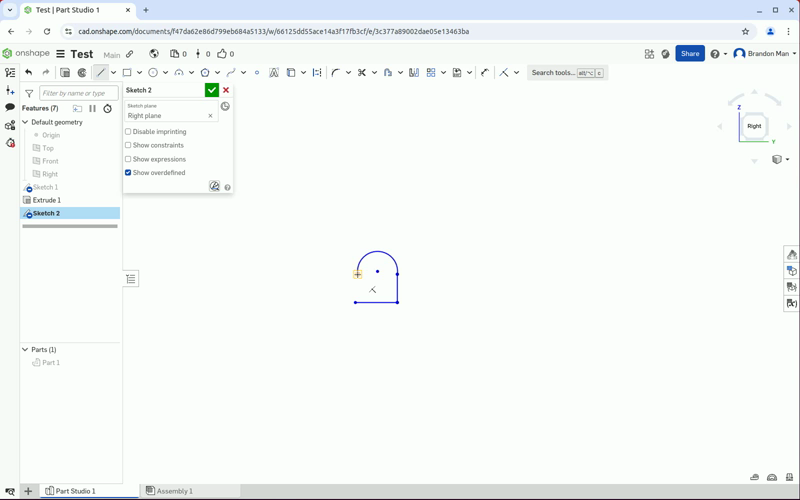
scroll(-6)
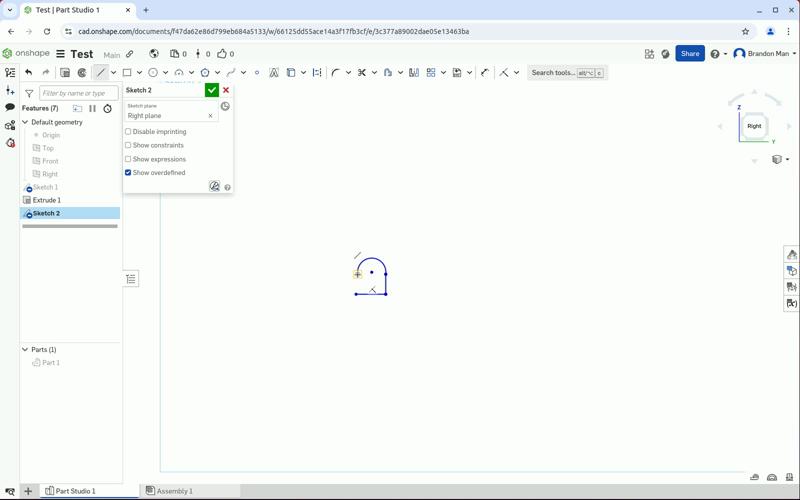
scroll(-6)
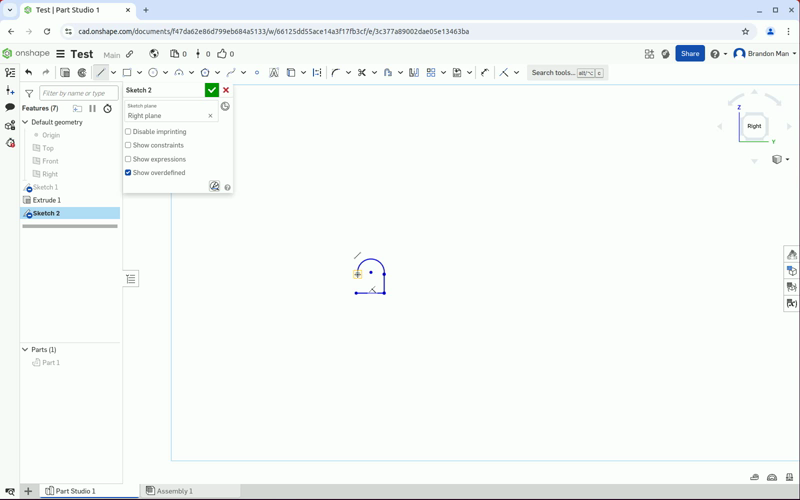
scroll(-6)
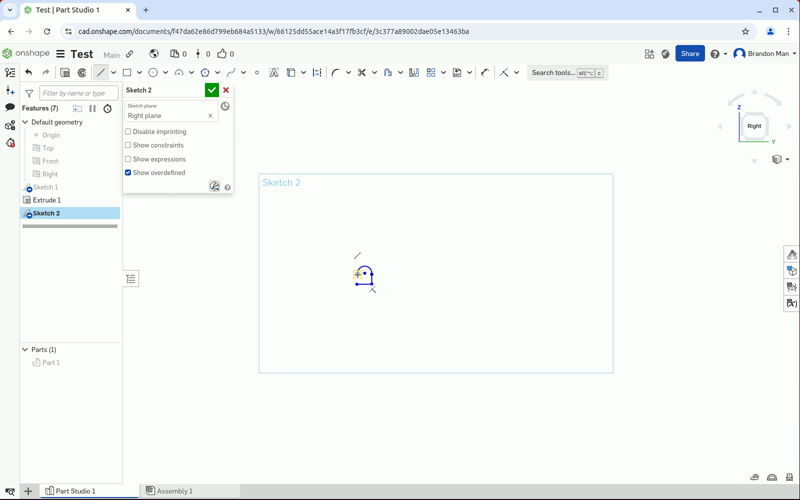
scroll(-6)
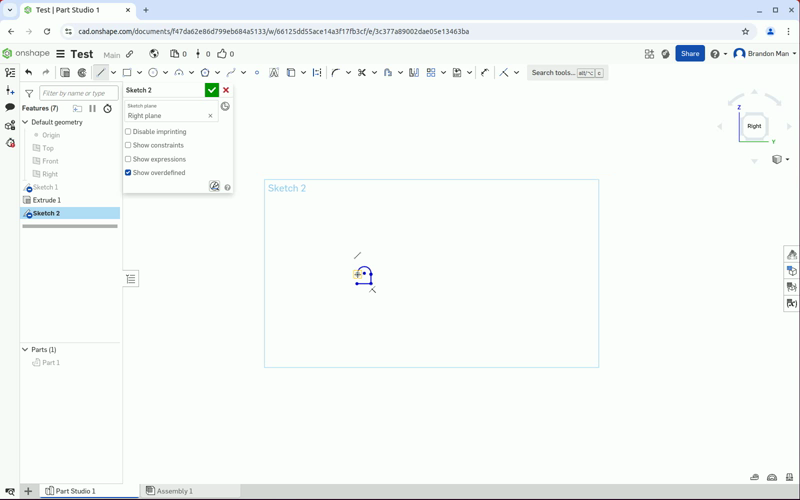
scroll(-6)
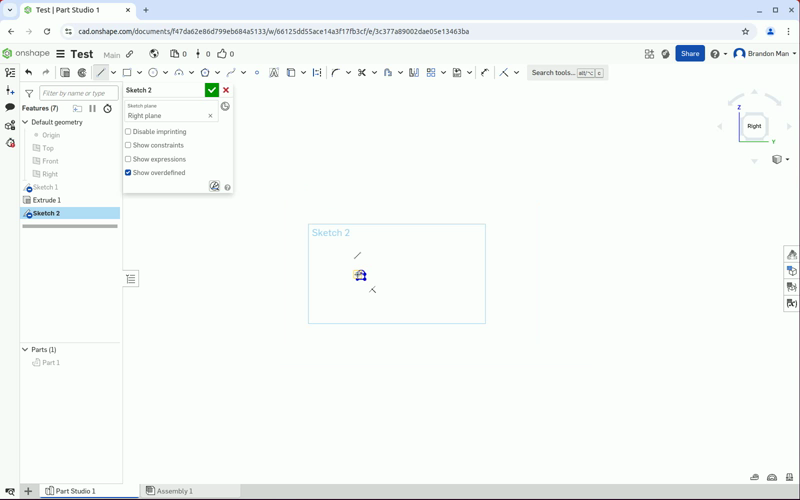
scroll(-6)
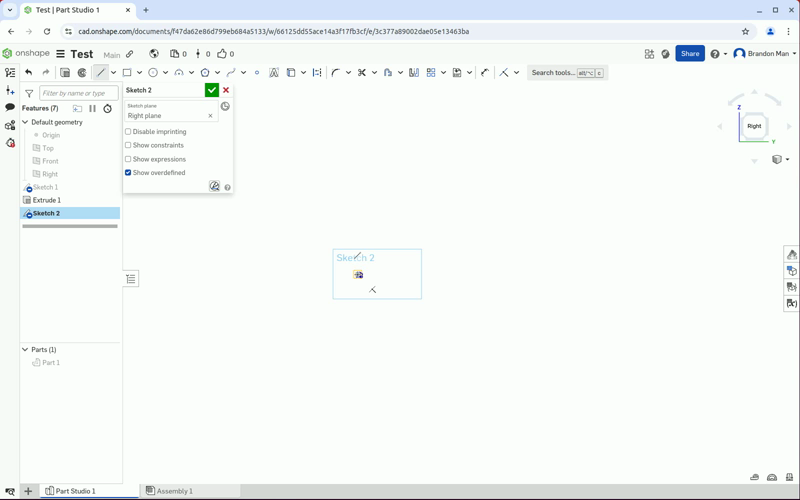
mouse_move(387, 274)
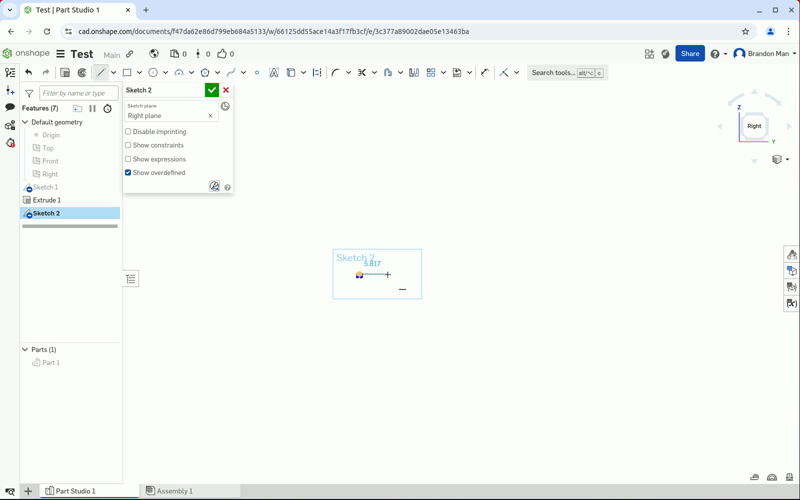
key_down(shift)
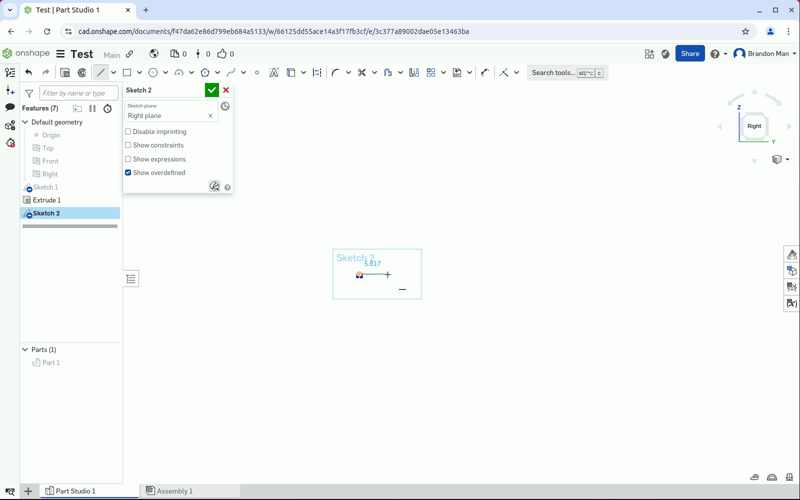
mouse_move(357, 276)
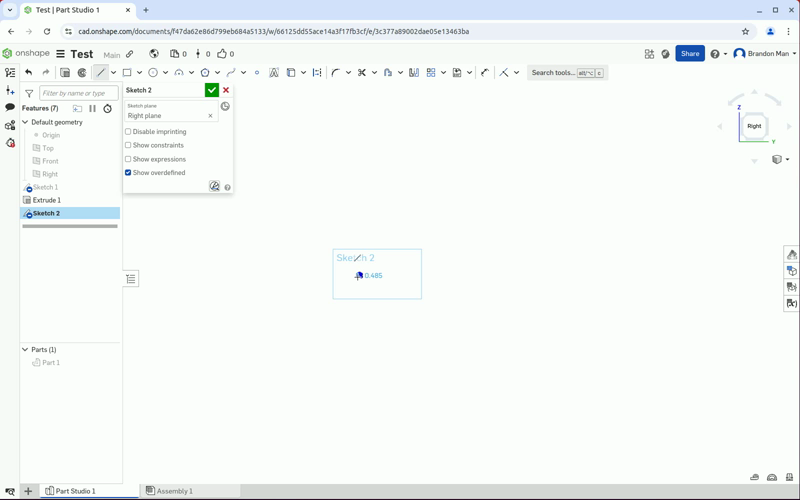
scroll(6)
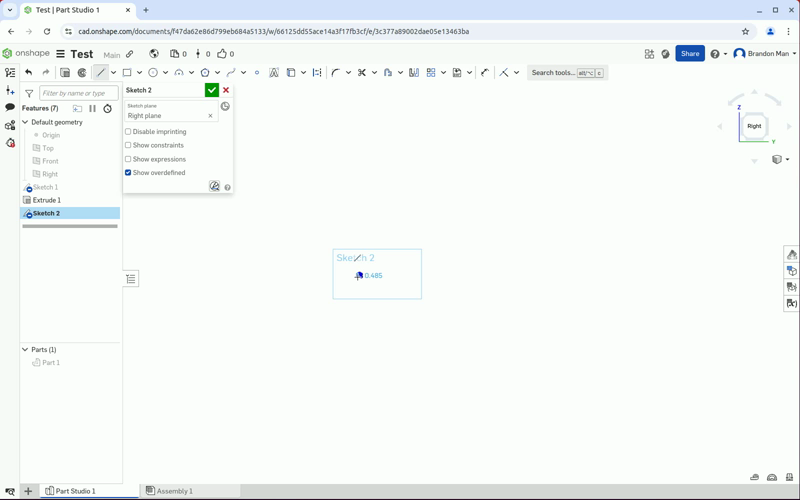
scroll(6)
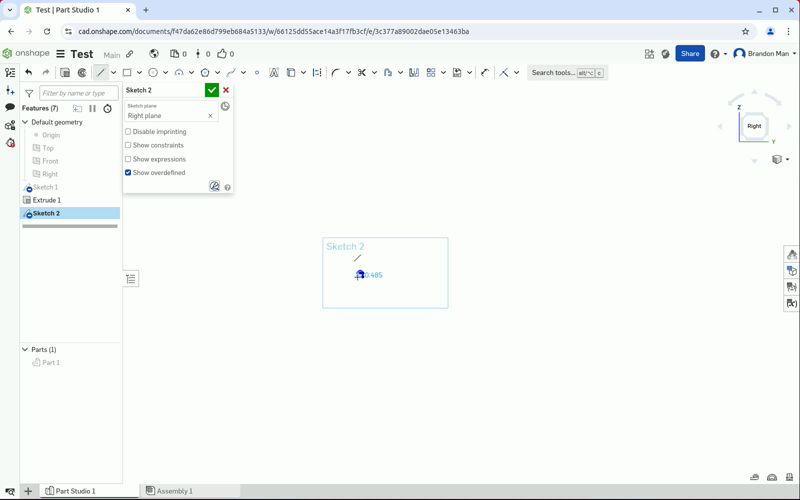
scroll(6)
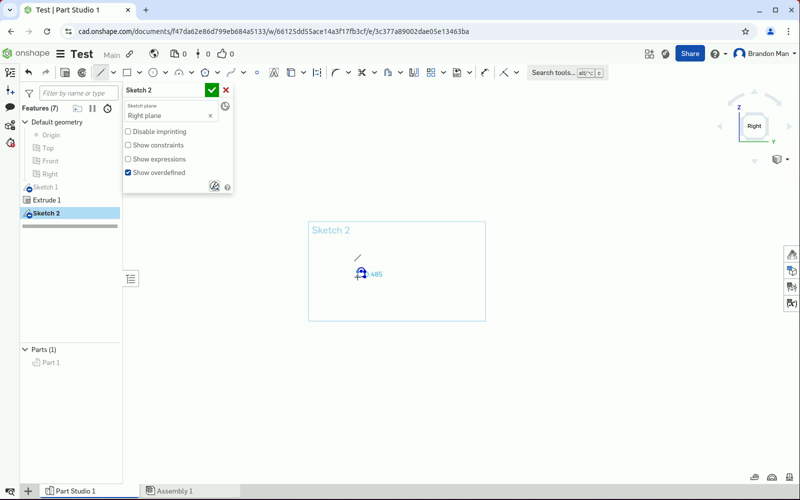
scroll(6)
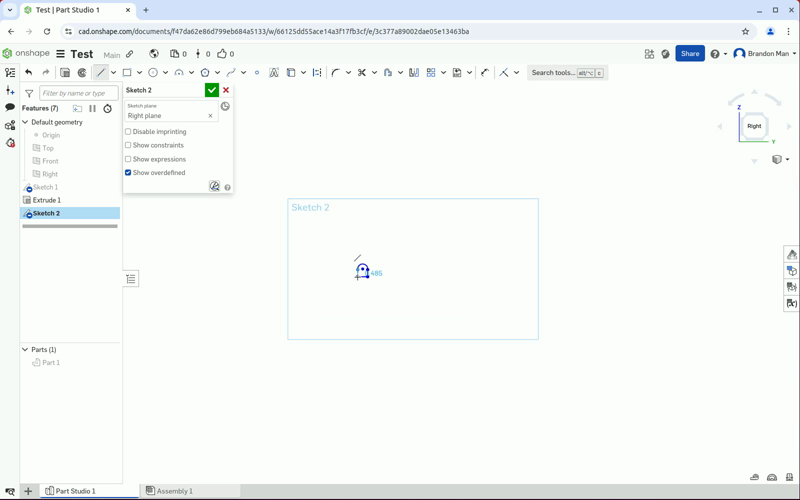
scroll(6)
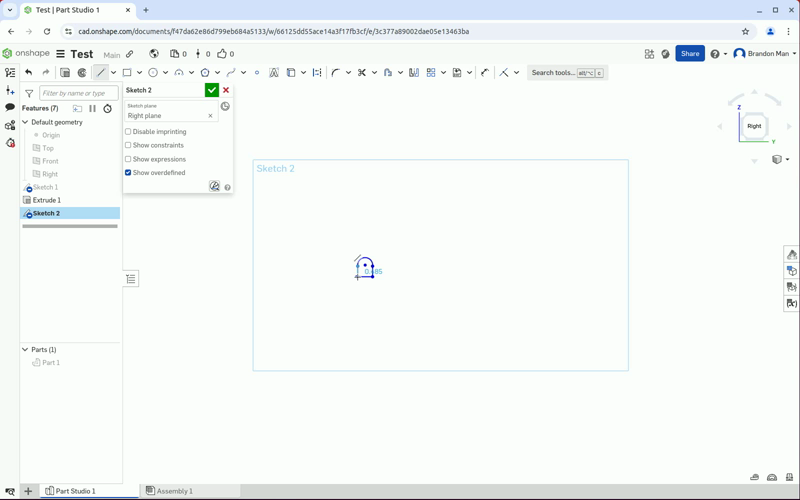
scroll(6)
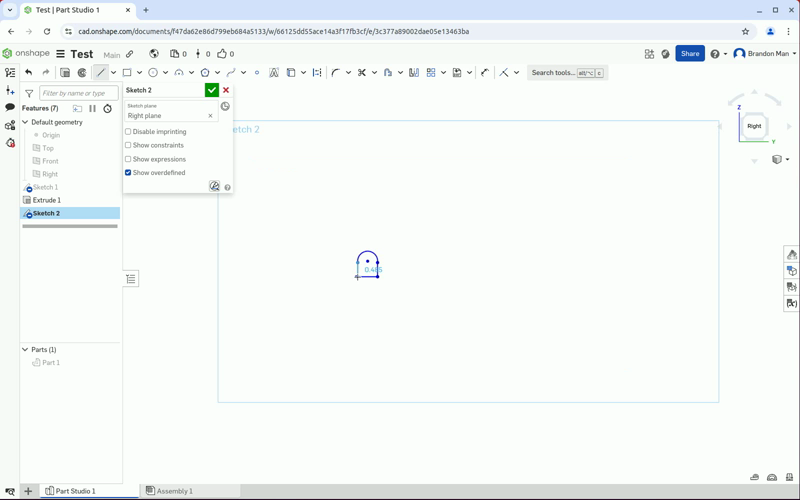
scroll(6)
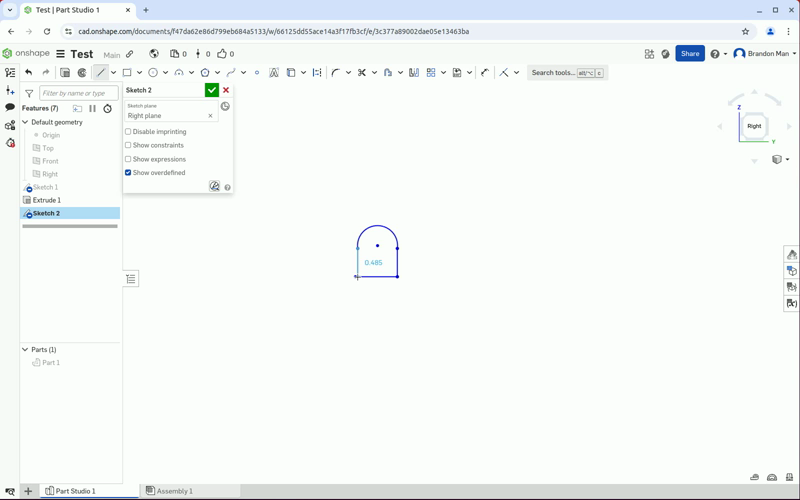
key_up(shift)
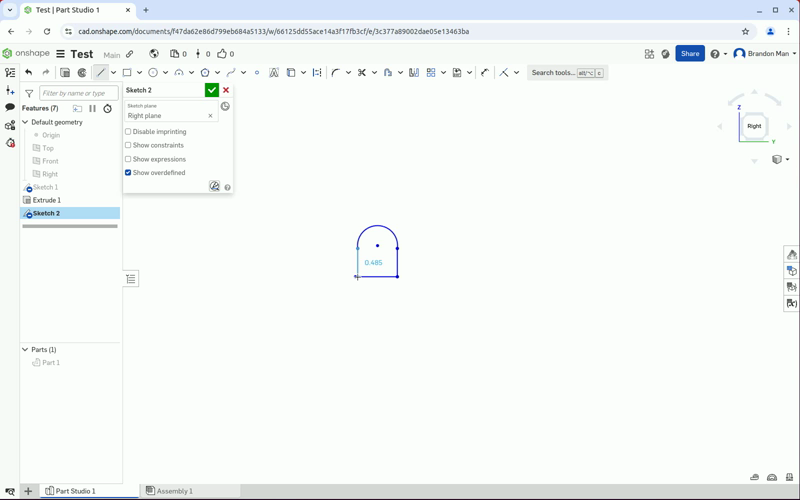
click(357, 276)
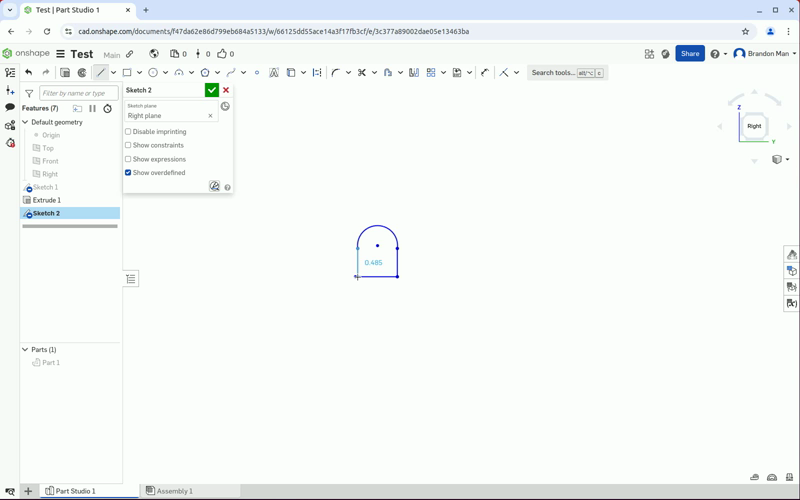
scroll(-6)
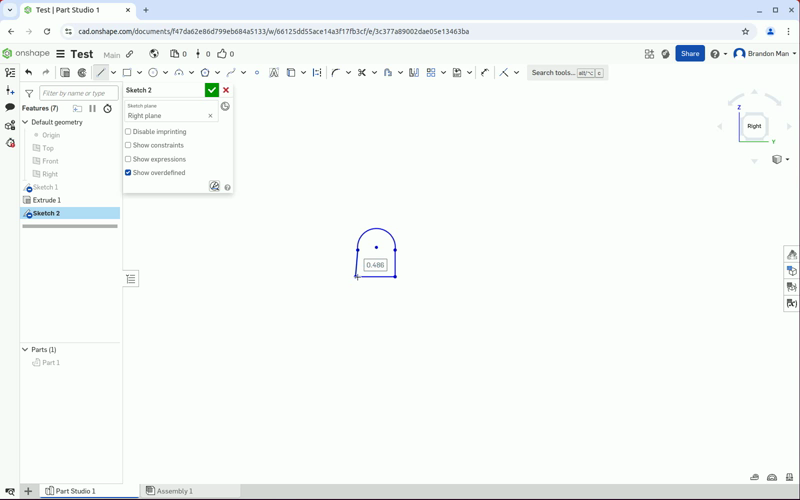
scroll(-6)
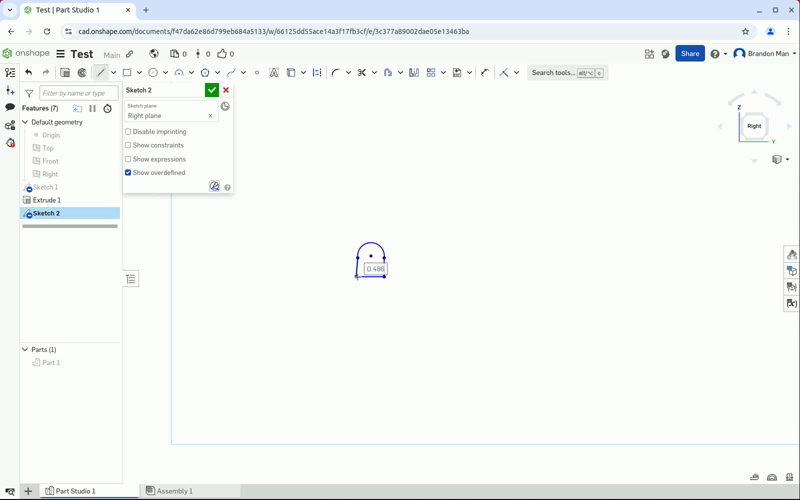
scroll(-6)
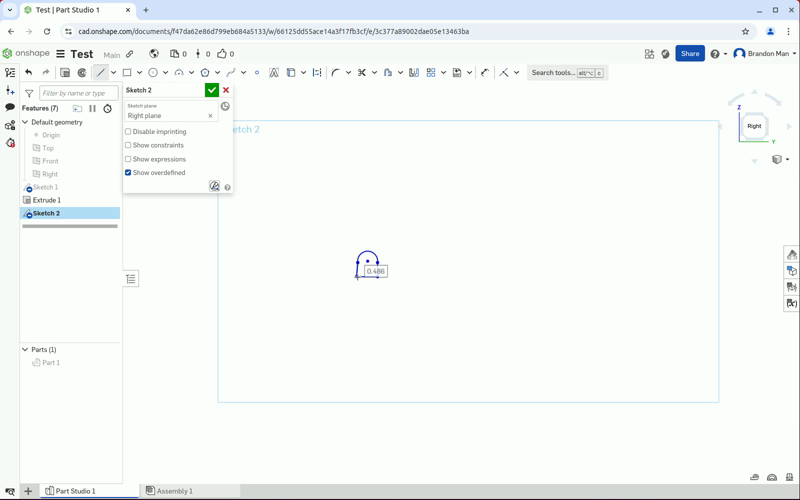
scroll(-6)
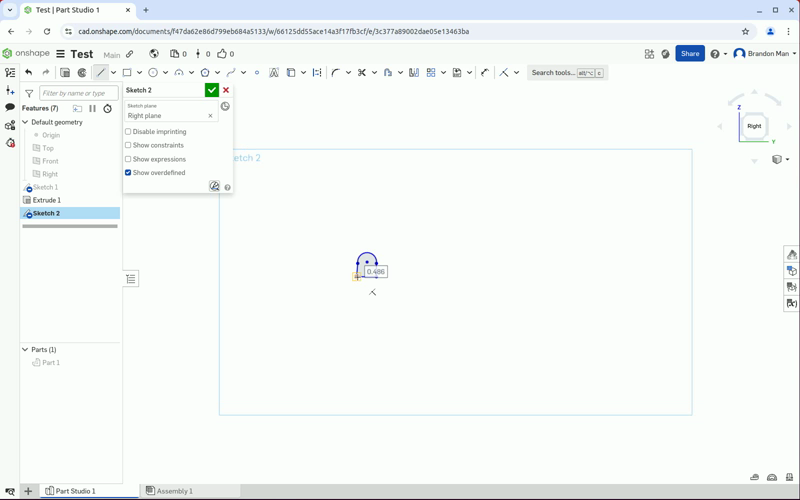
scroll(-6)
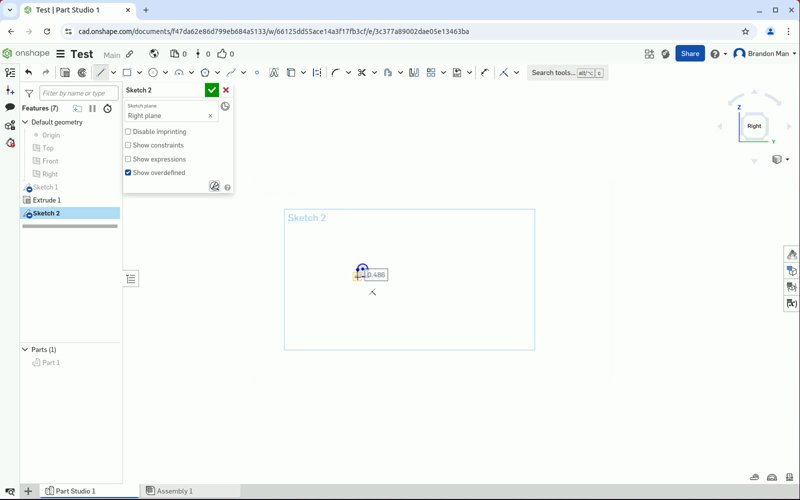
scroll(-6)
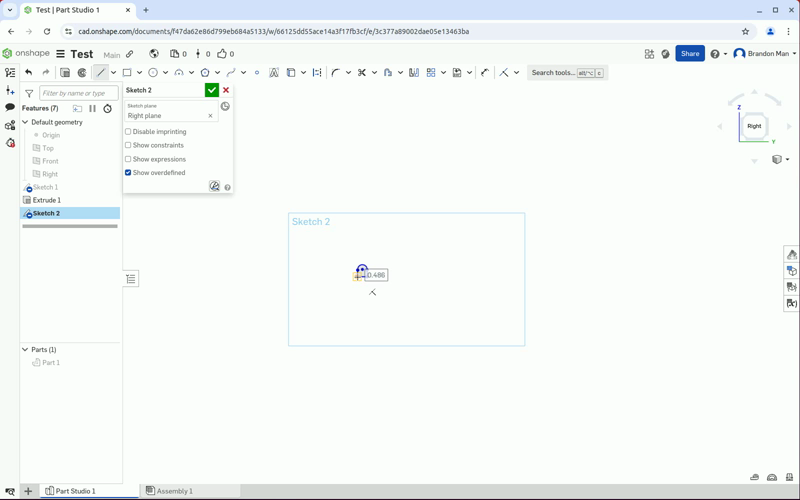
scroll(-6)
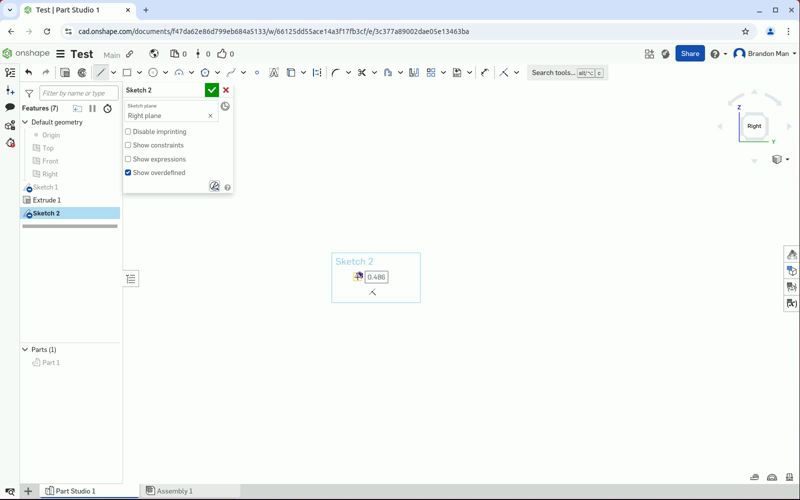
key(esc)
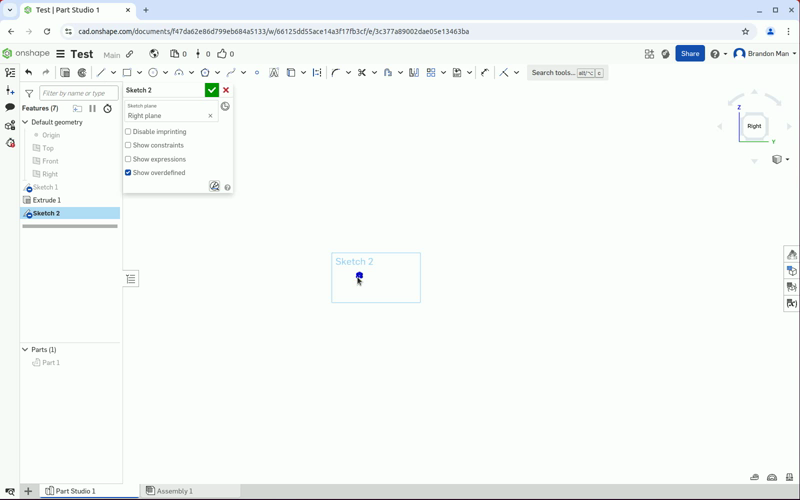
mouse_move(360, 274)
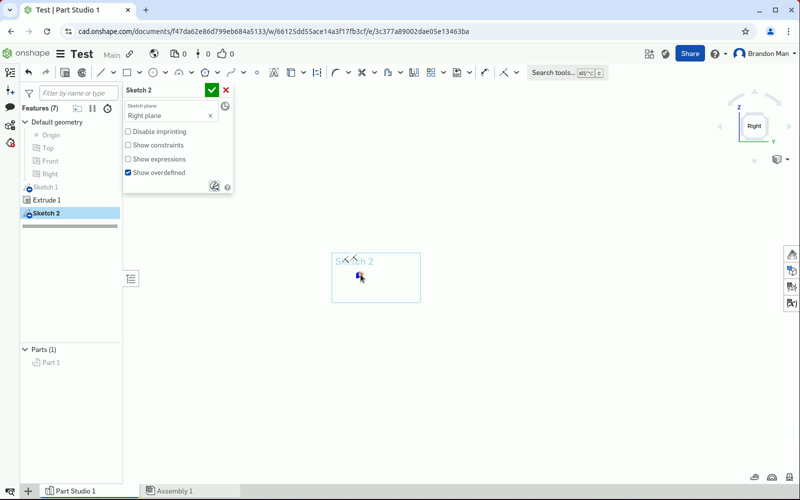
scroll(6)
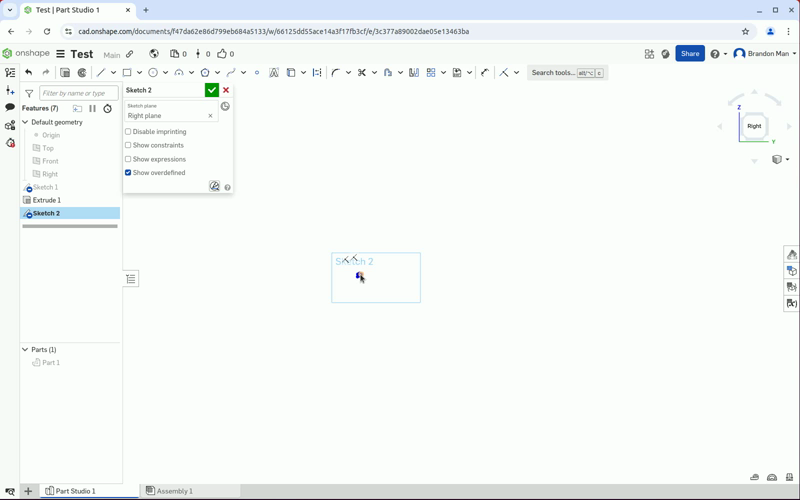
scroll(6)
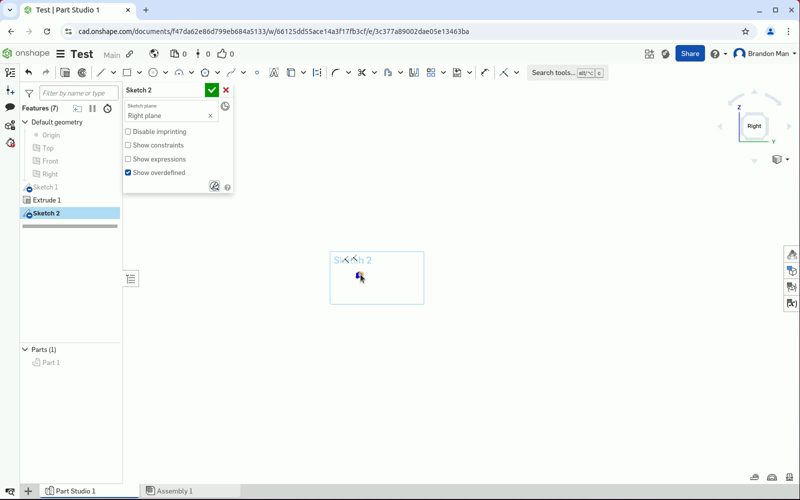
scroll(6)
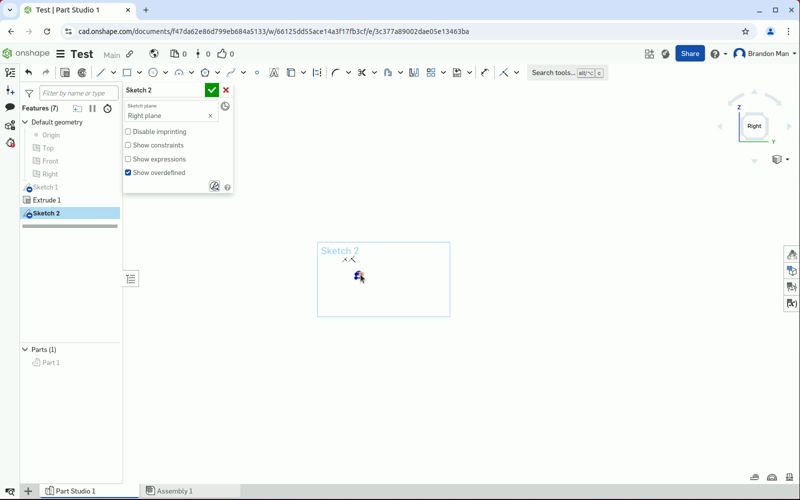
scroll(6)
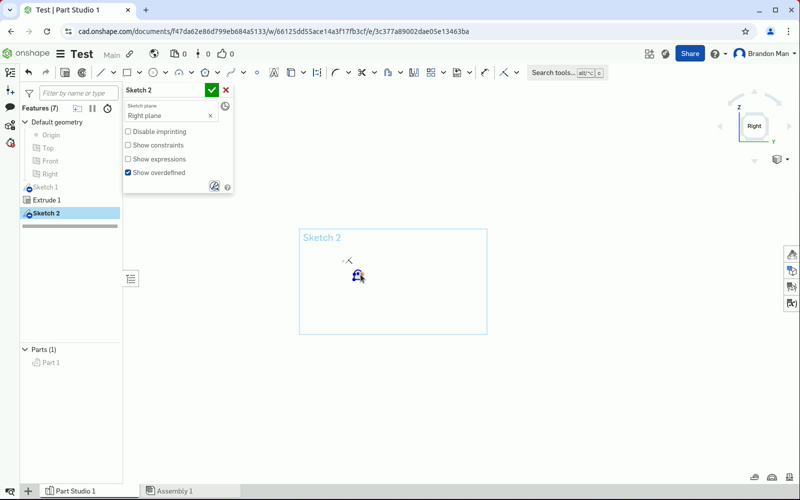
scroll(6)
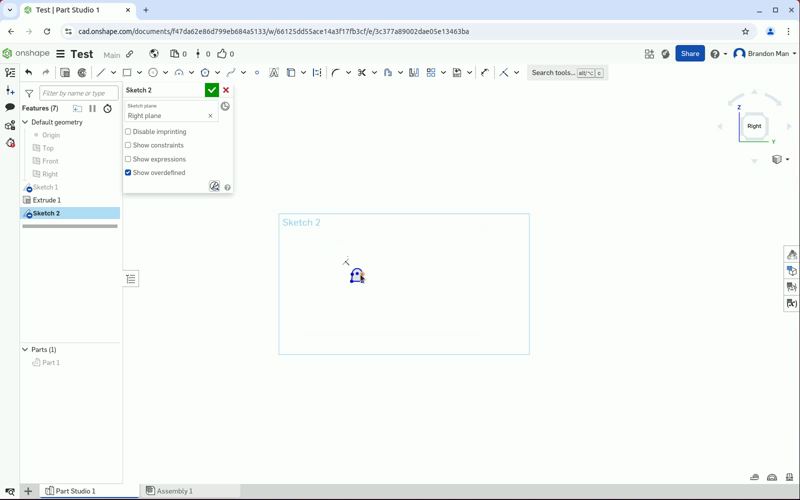
scroll(6)
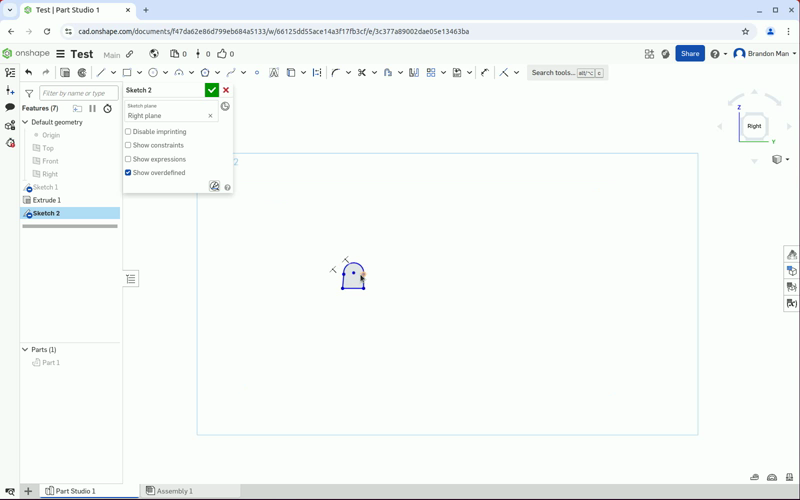
scroll(6)
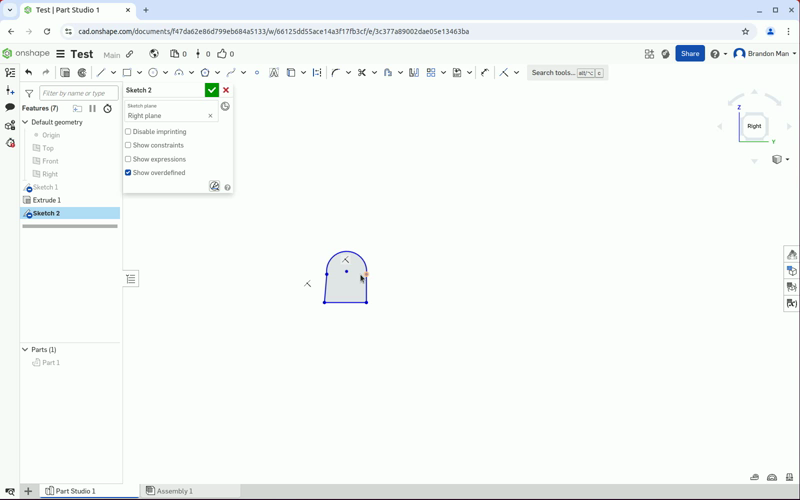
click(360, 274)
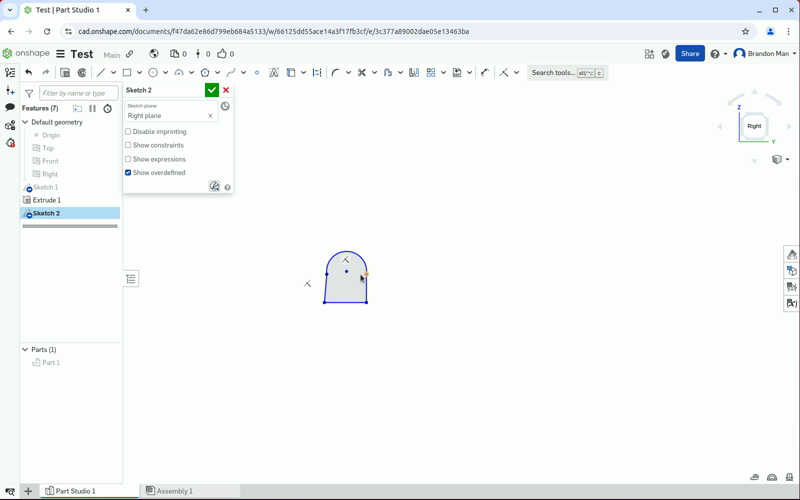
scroll(-6)
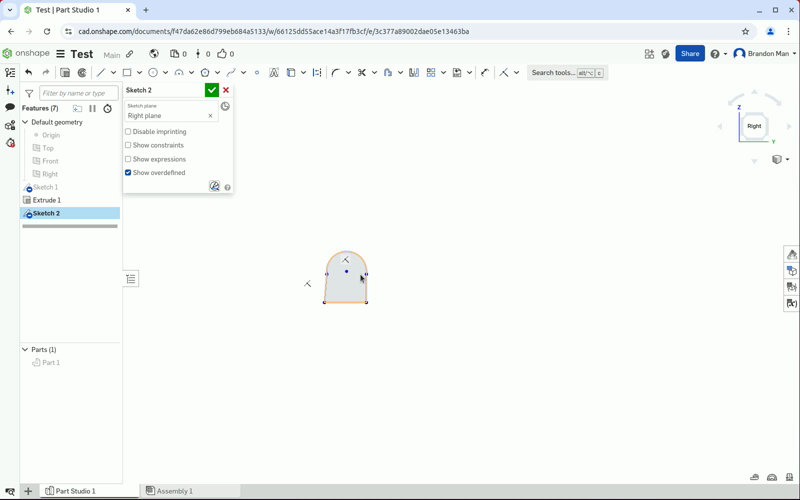
scroll(-6)
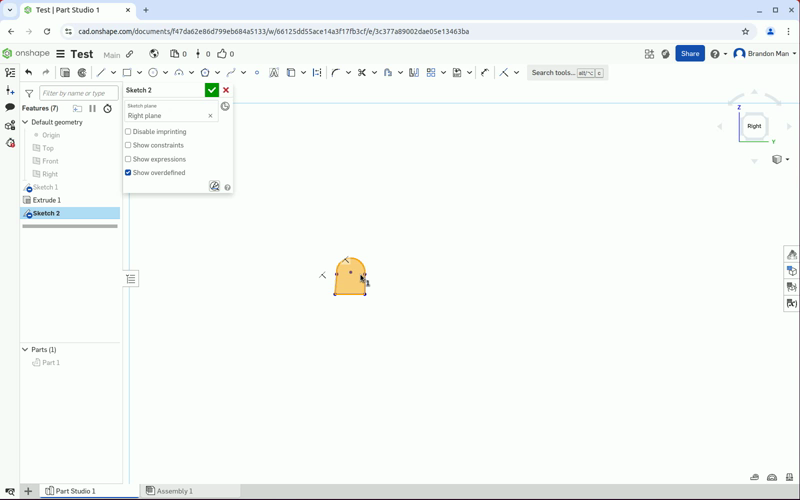
scroll(-6)
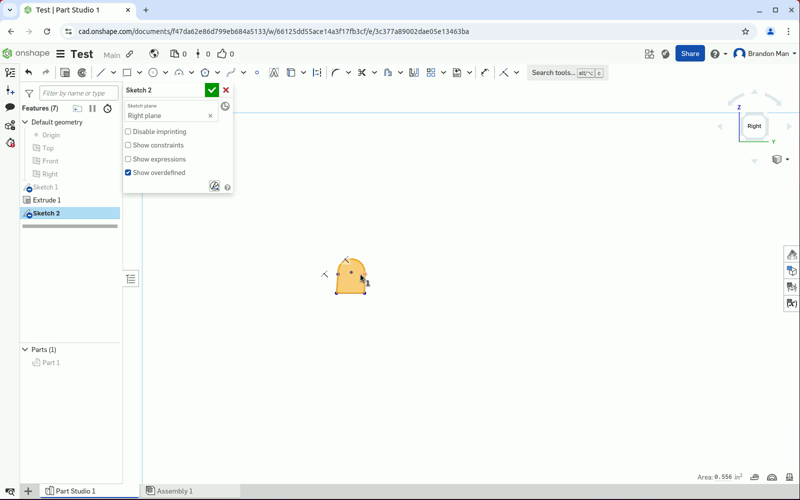
scroll(-6)
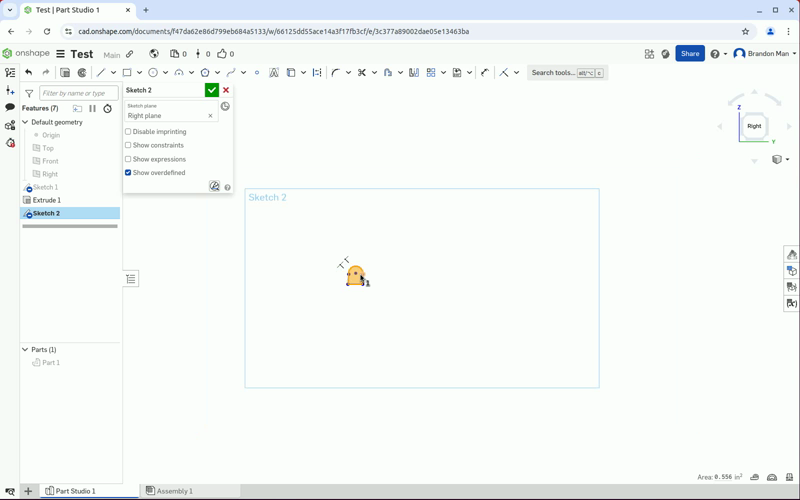
scroll(-6)
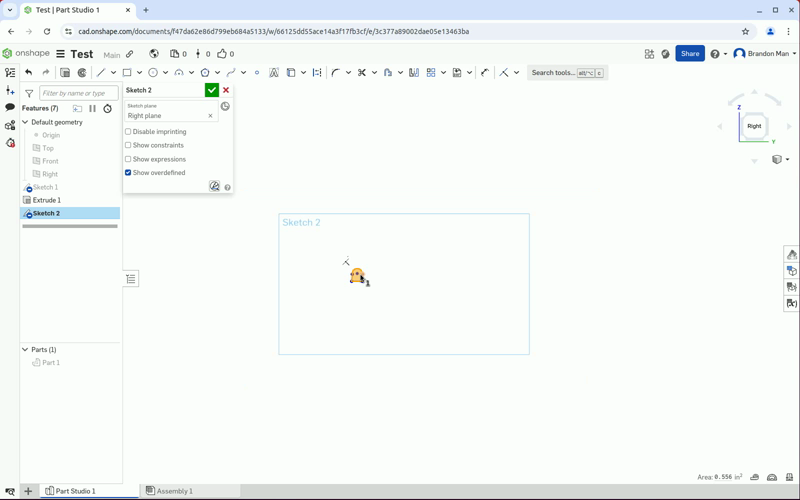
scroll(-6)
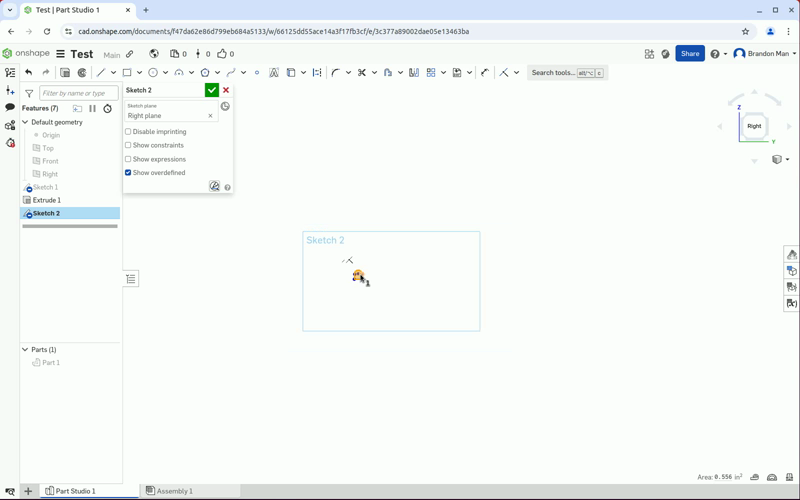
scroll(-6)
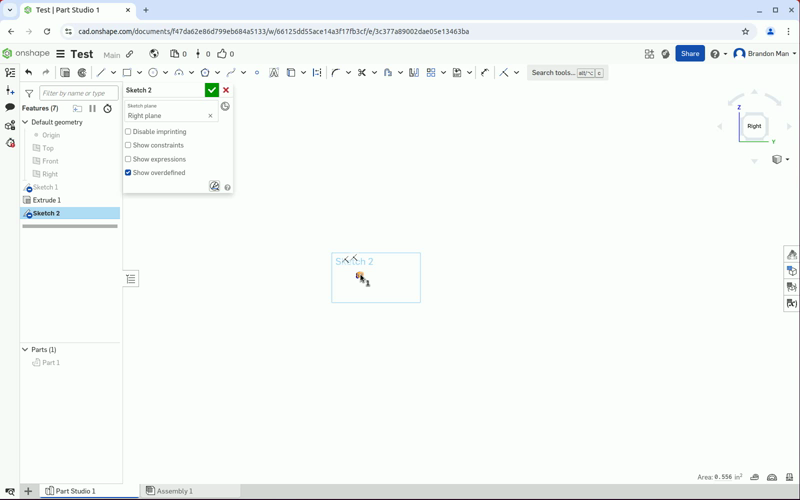
mouse_move(73, 352)
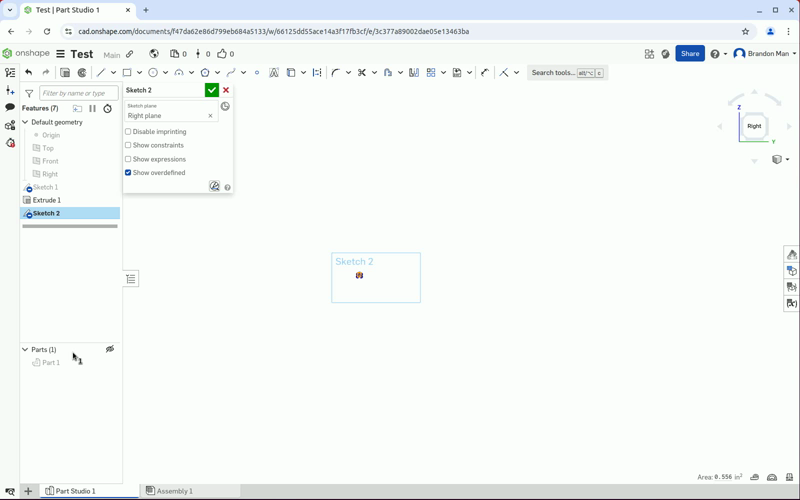
key(shift+y)
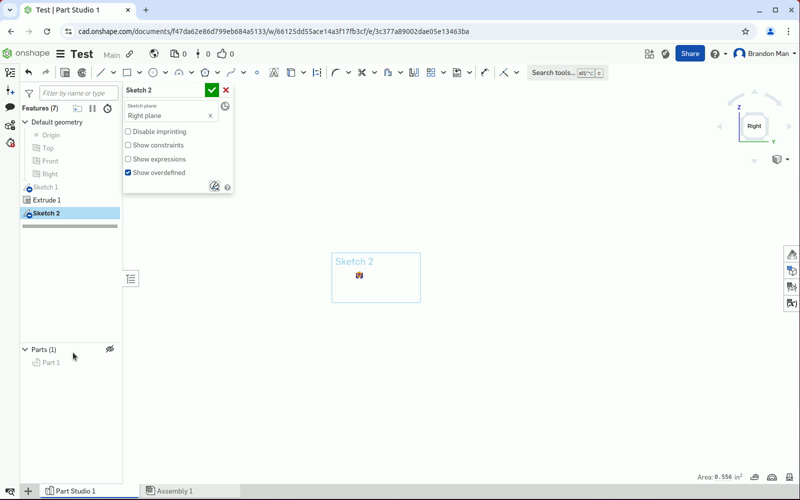
key(shift+e)
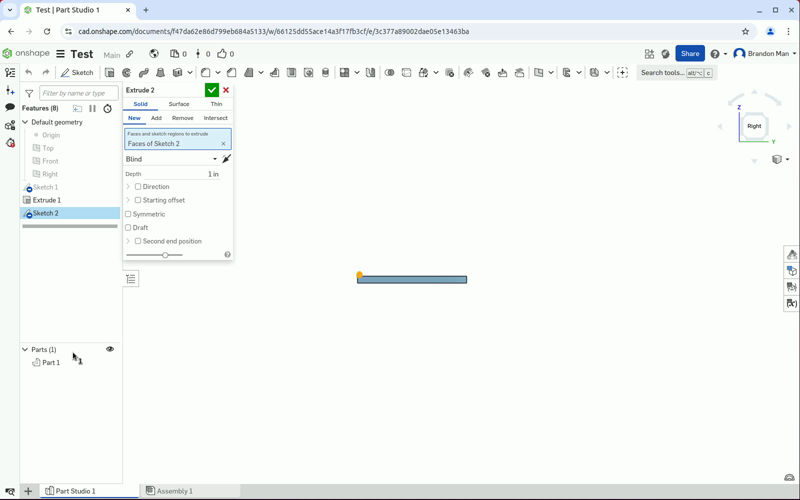
mouse_move(143, 106)
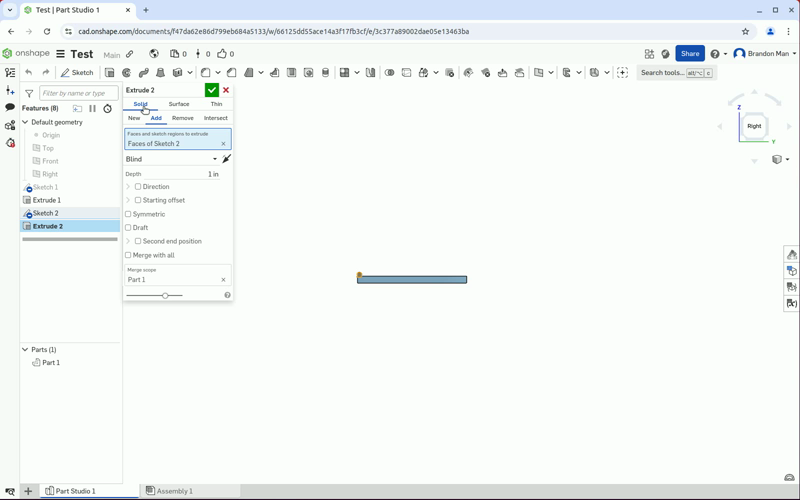
click(143, 106)
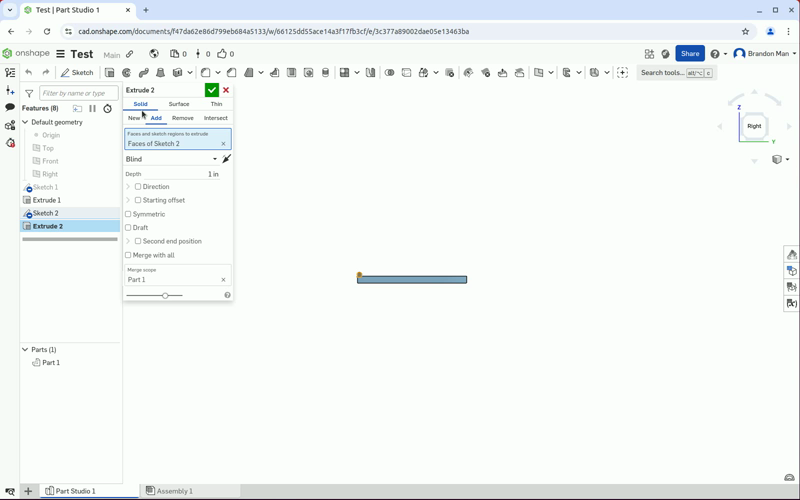
mouse_move(137, 120)
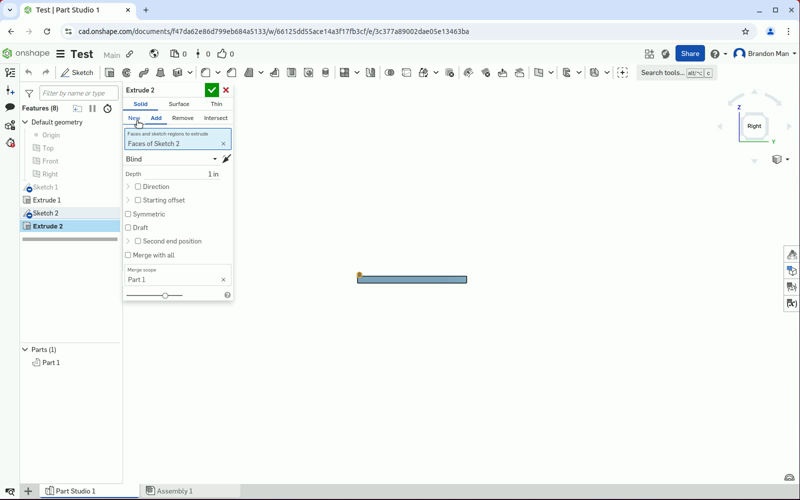
click(137, 120)
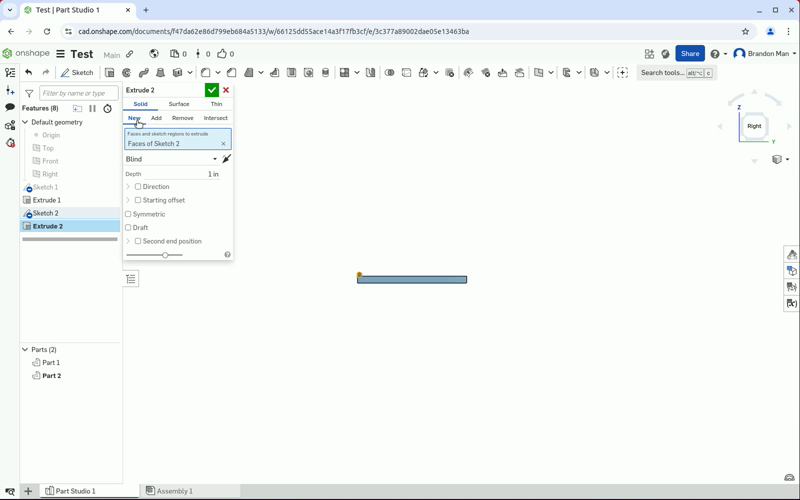
key(tab, 4)
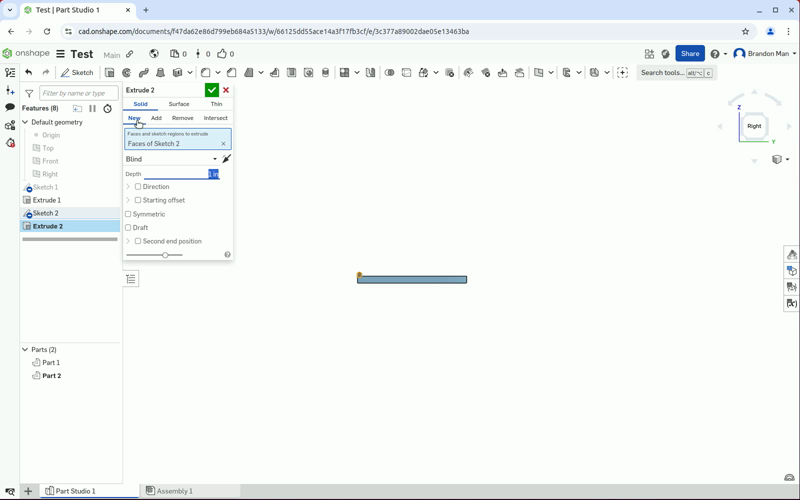
text(0.722)
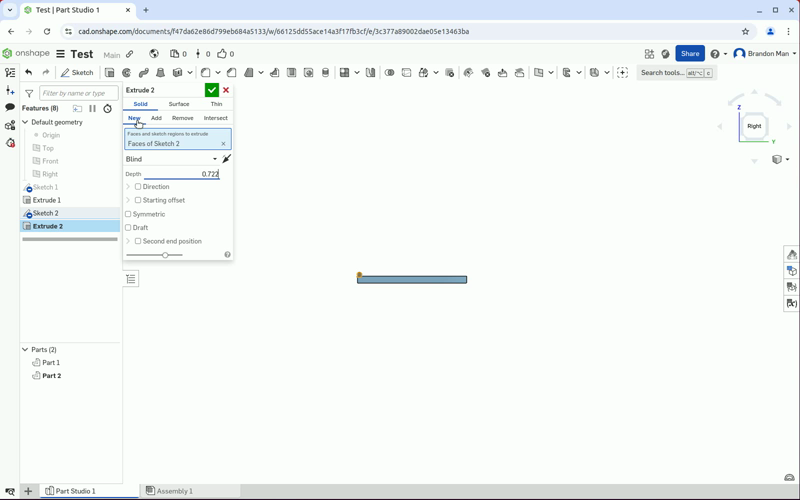
key(enter)
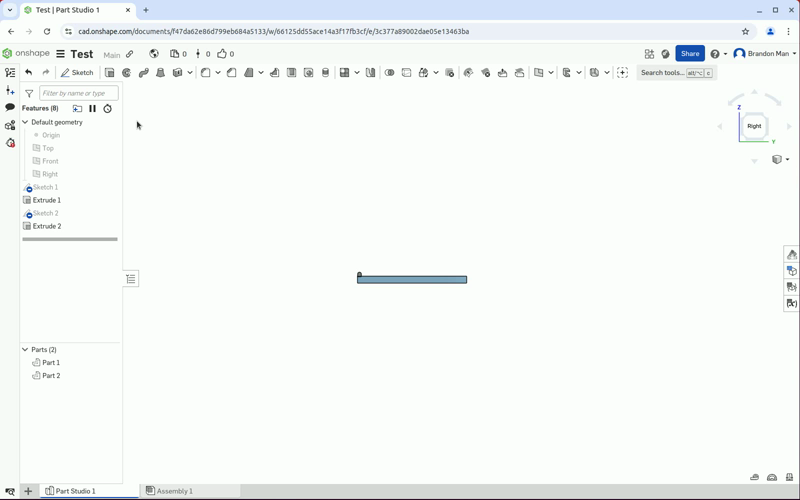
key(shift+h)
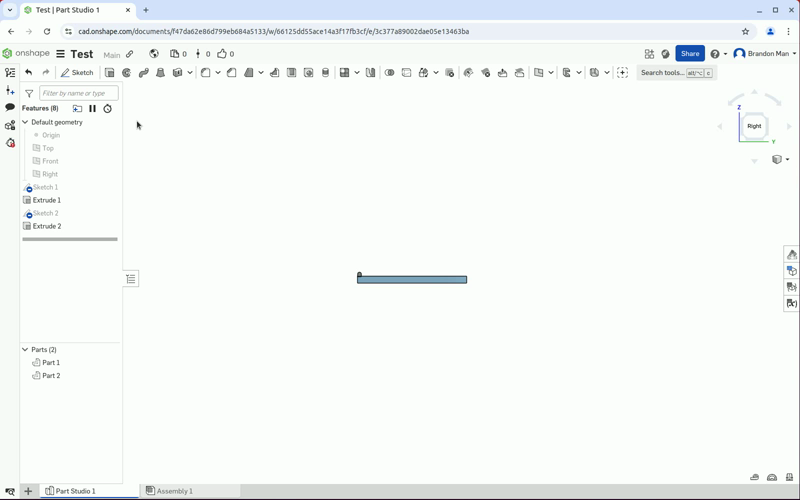
key(shift+h)
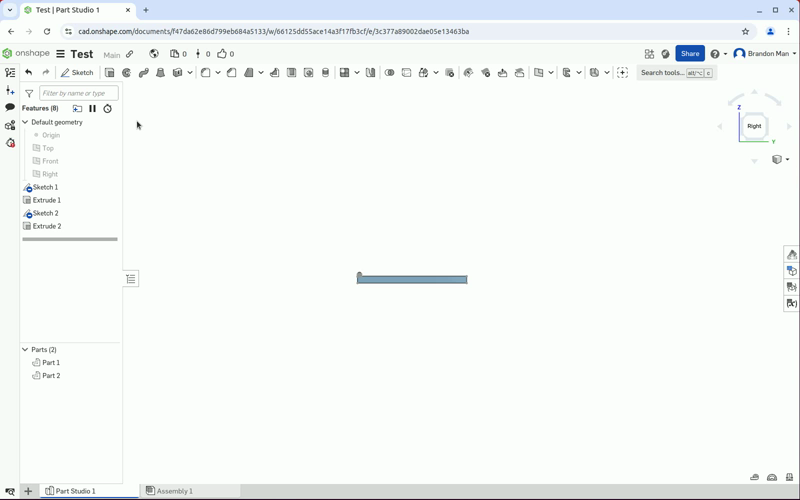
key(shift+7)
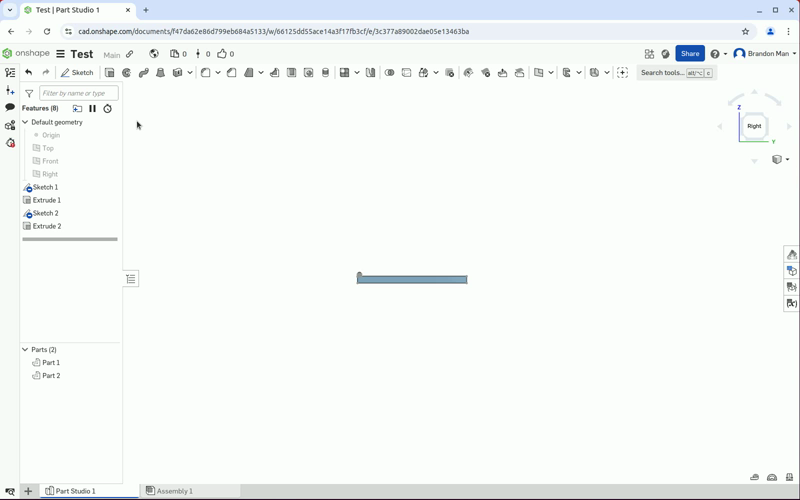
key(right, 2)
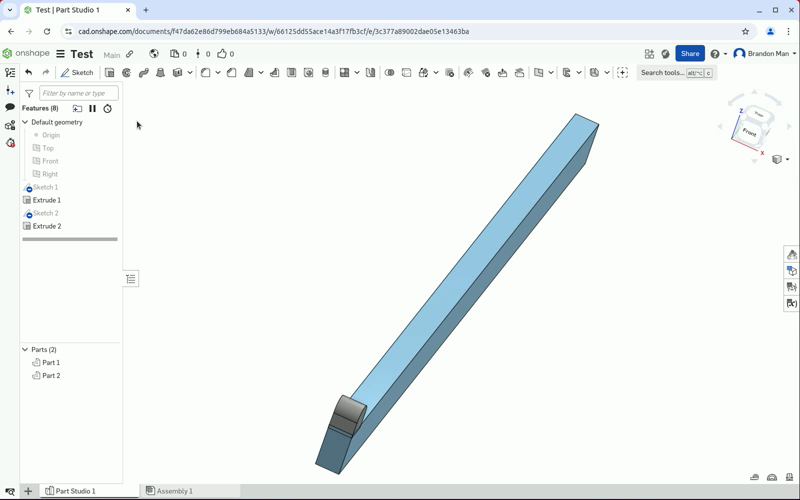
key(down, 2)
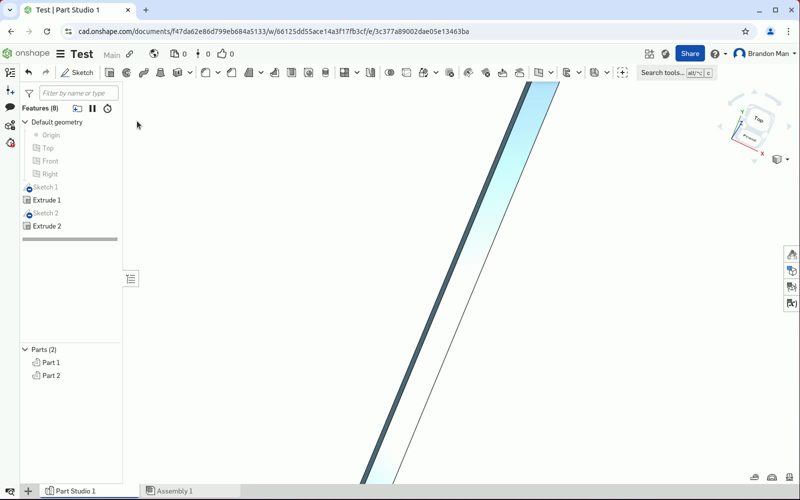
key(up, 2)
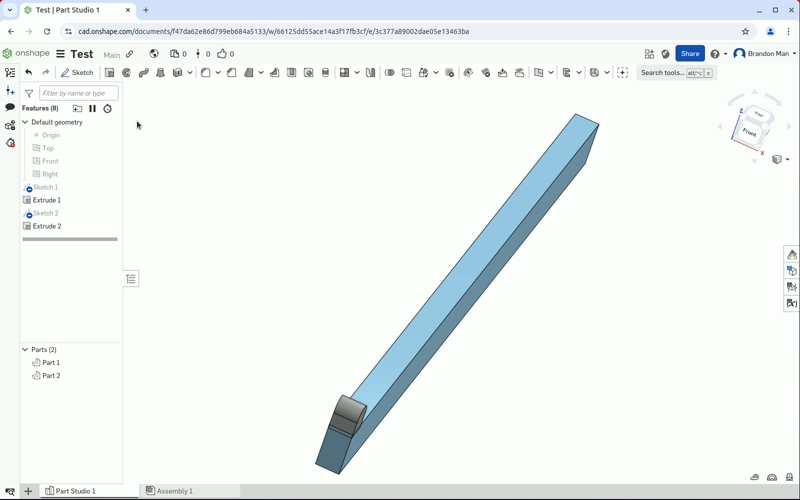
key(left, 2)
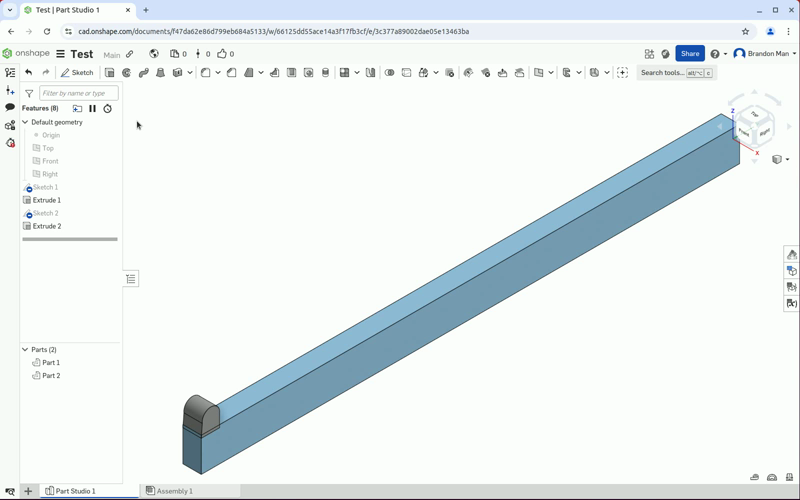
mouse_move(73, 189)
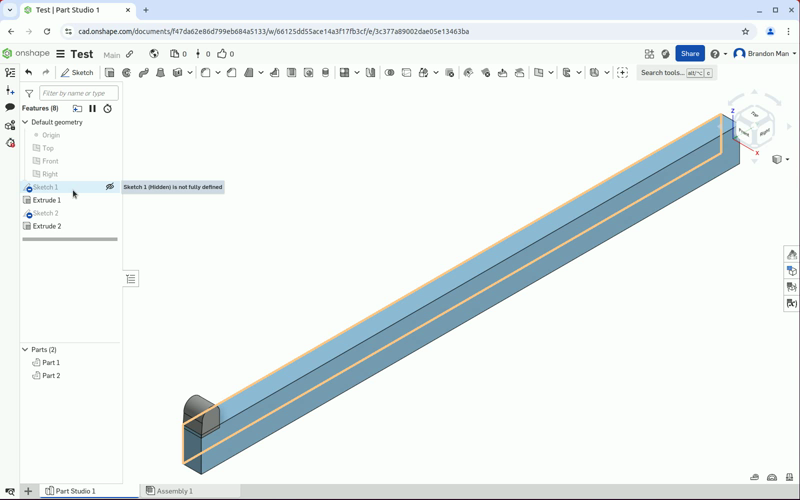
click(73, 189)